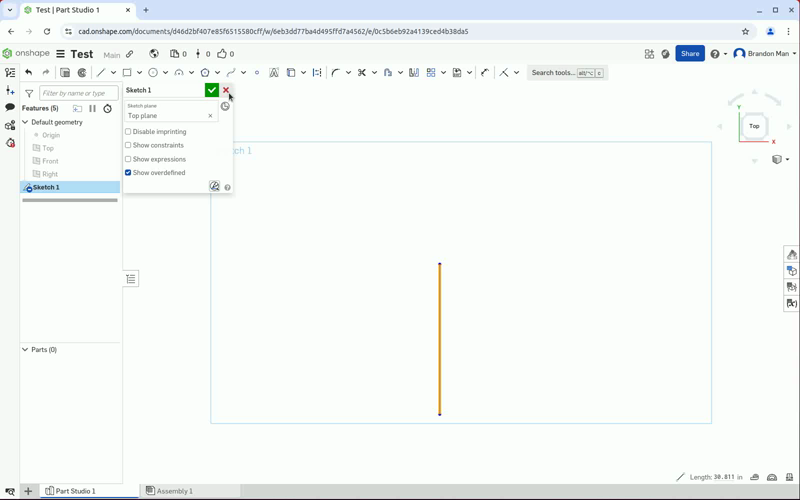
key(shift+h)
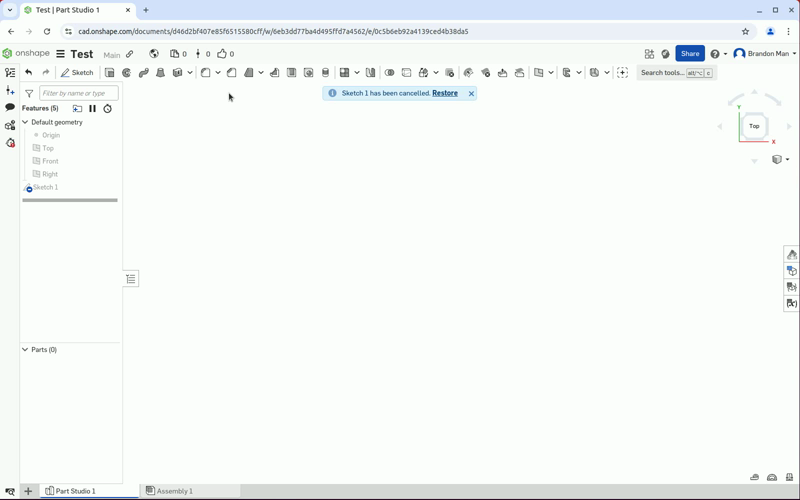
mouse_move(73, 352)
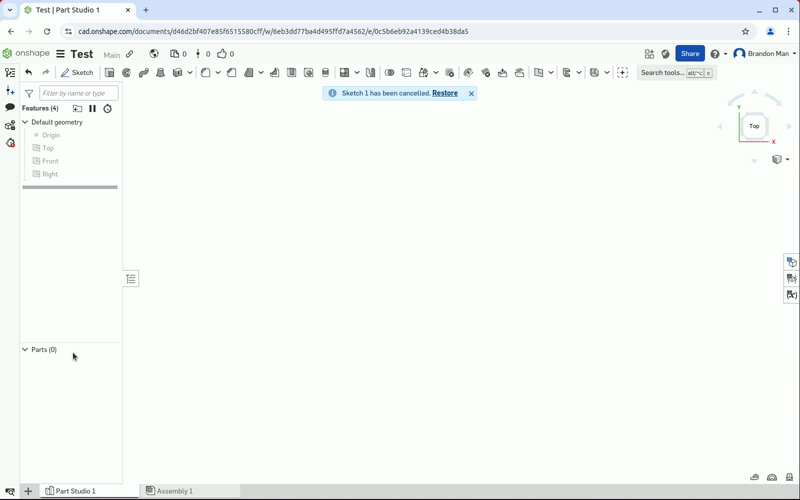
key(y)
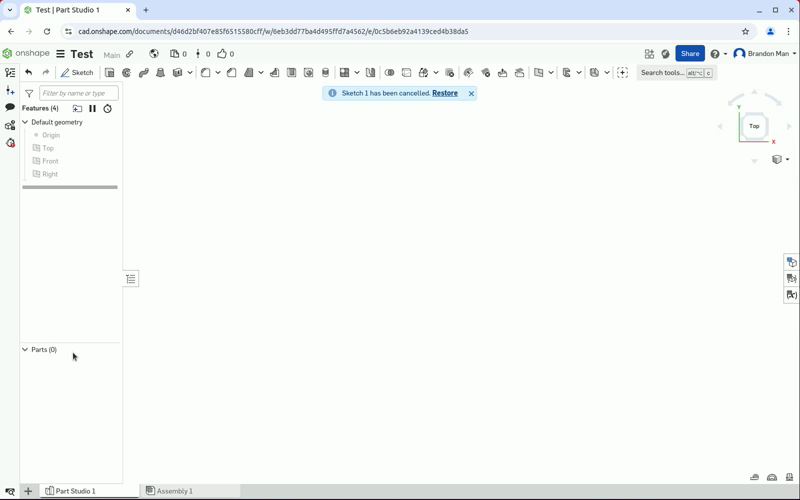
key(shift+p)
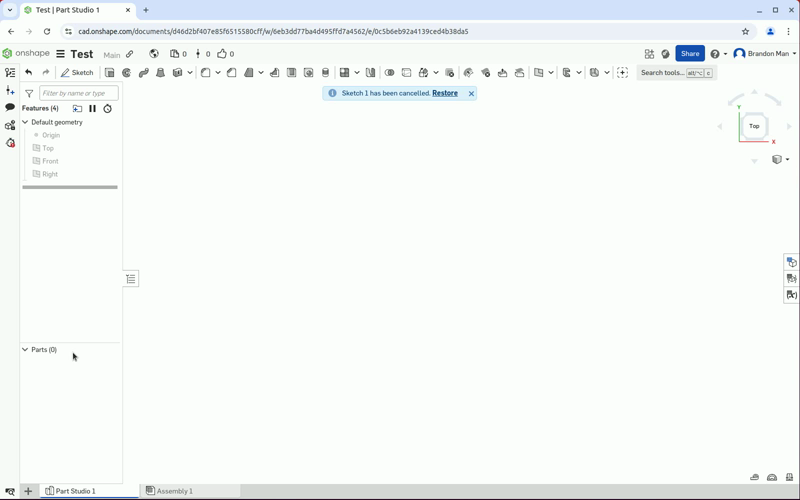
key(space)
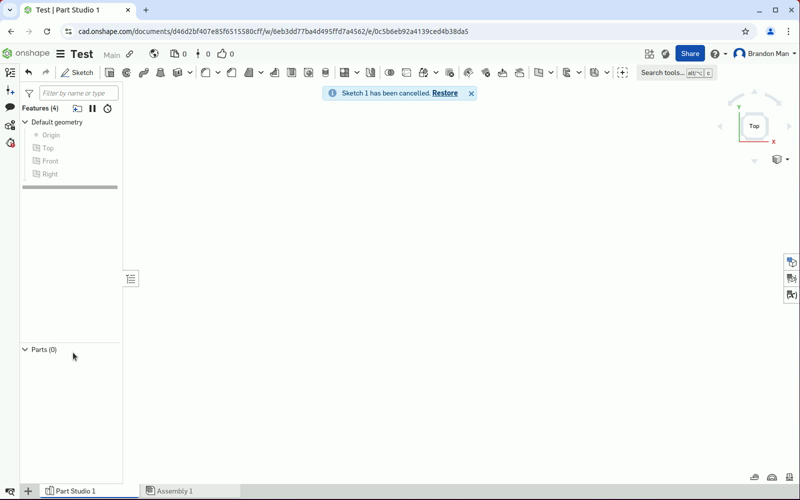
key_down(shift)
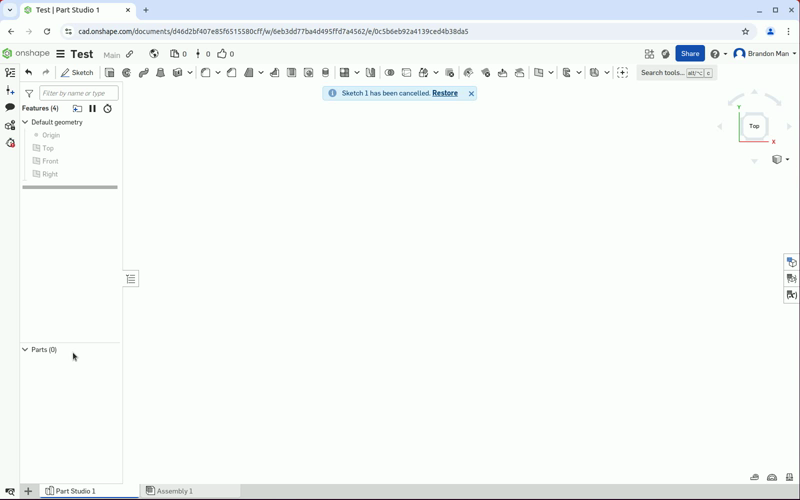
key(up)
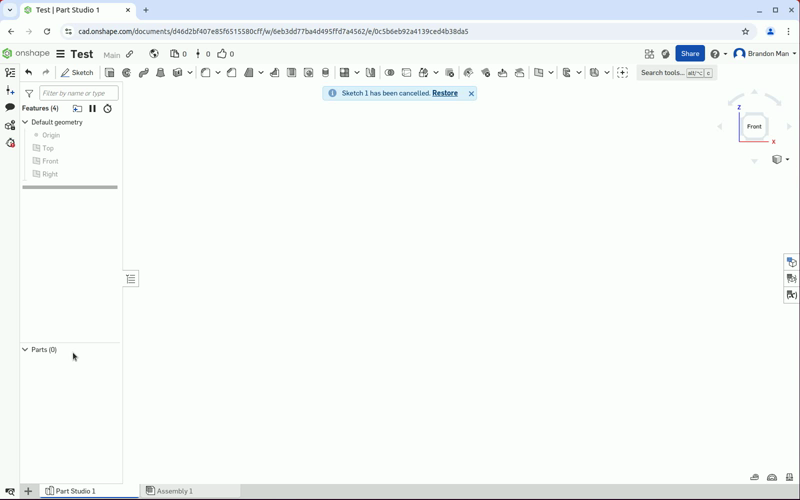
key_up(shift)
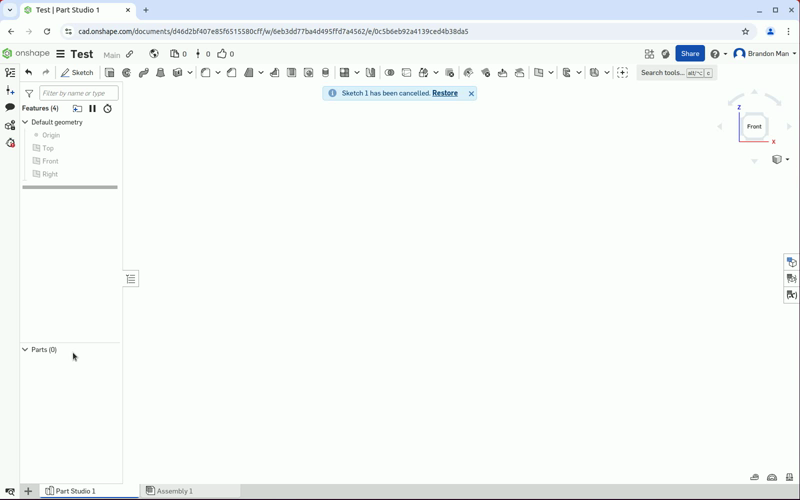
mouse_move(73, 352)
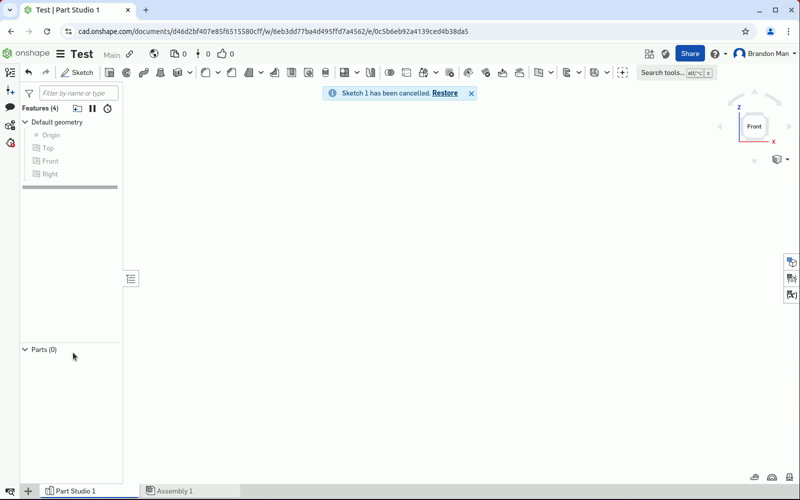
key(shift+y)
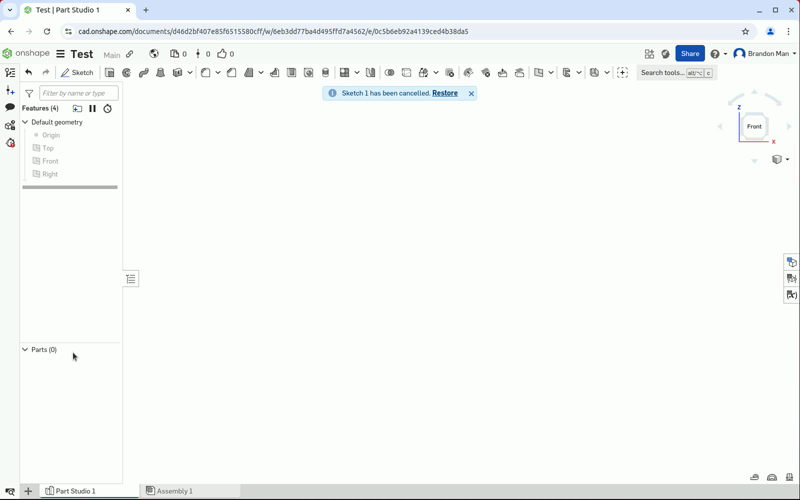
key(shift+s)
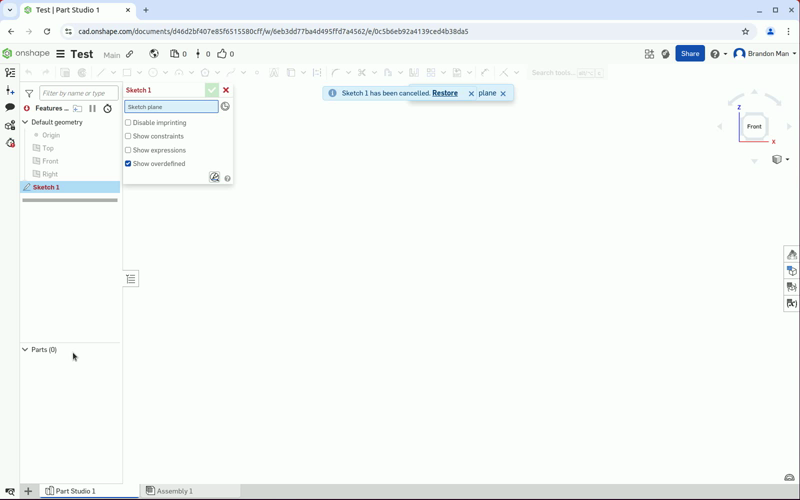
mouse_move(73, 163)
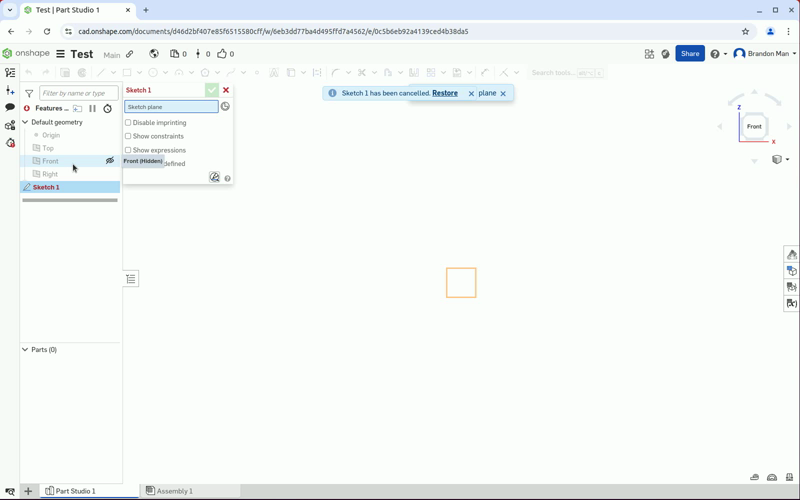
click(73, 163)
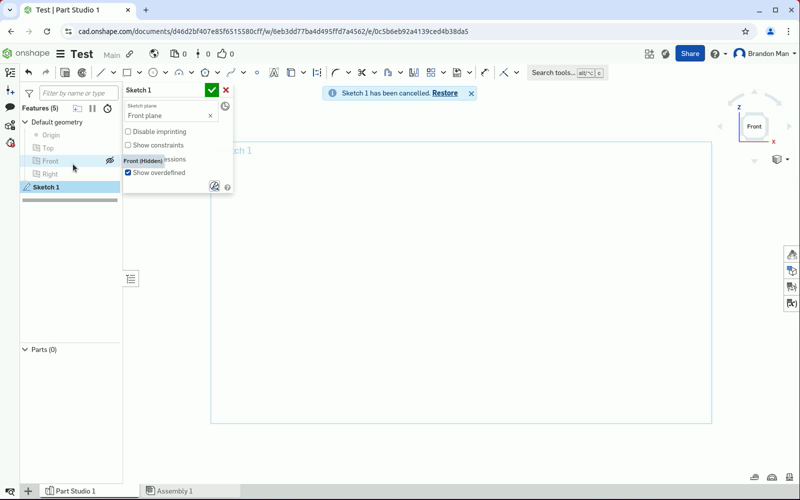
mouse_move(73, 352)
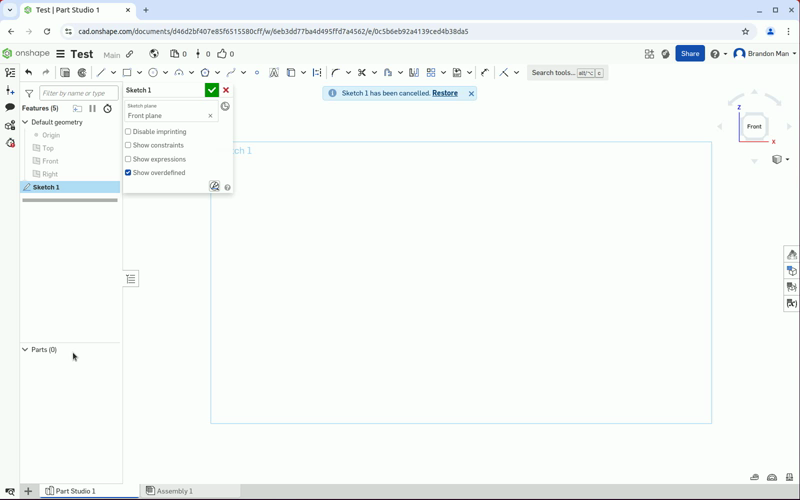
key(y)
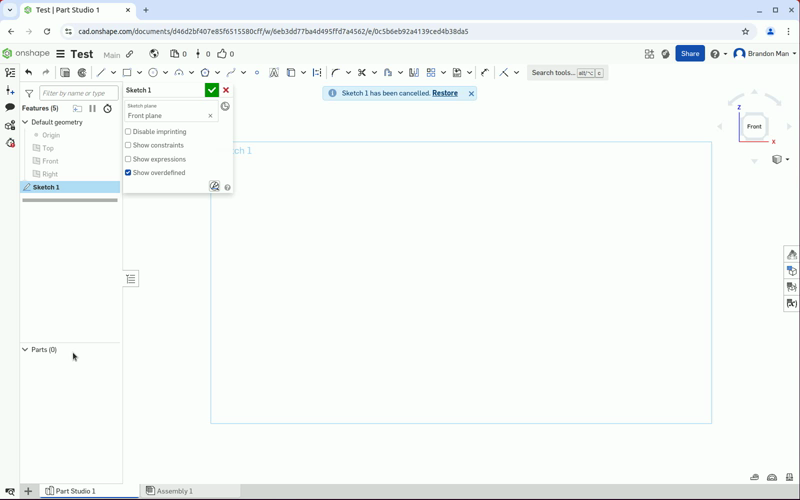
key(l)
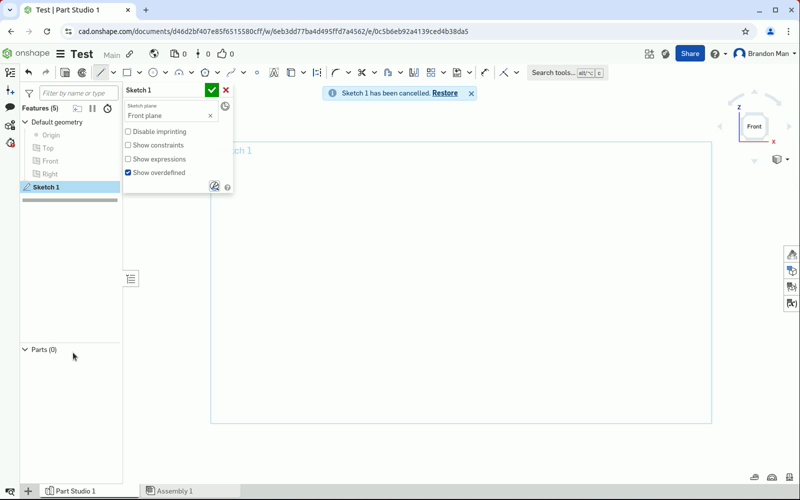
key_down(shift)
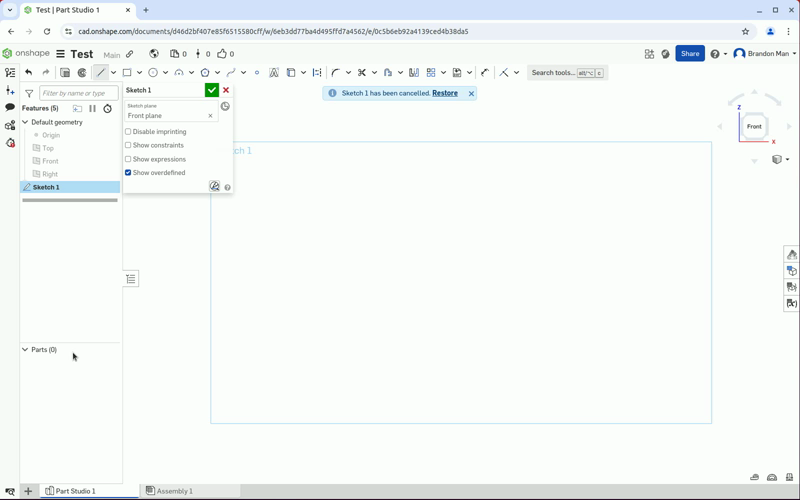
mouse_move(379, 282)
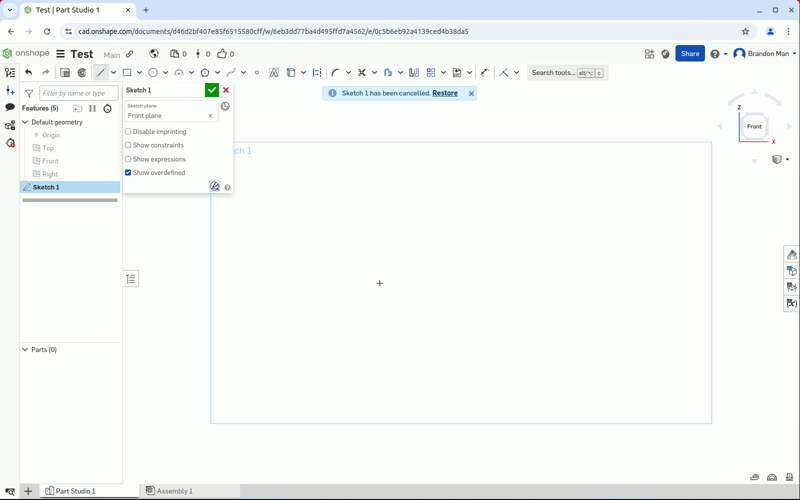
click(379, 282)
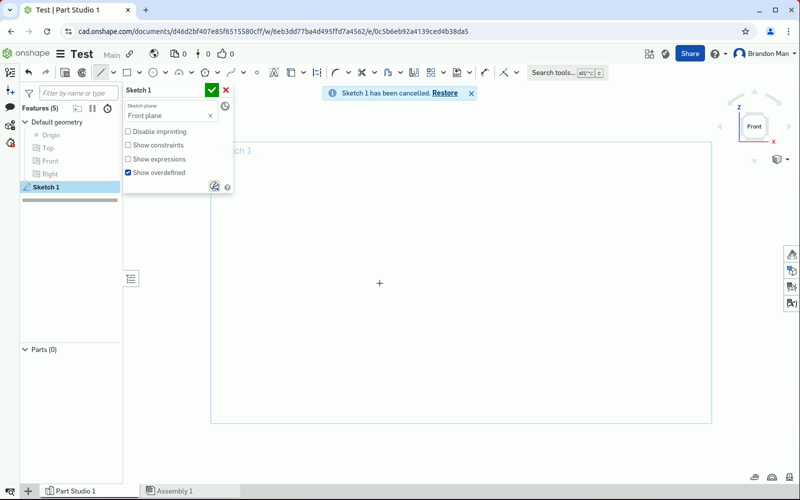
key_up(shift)
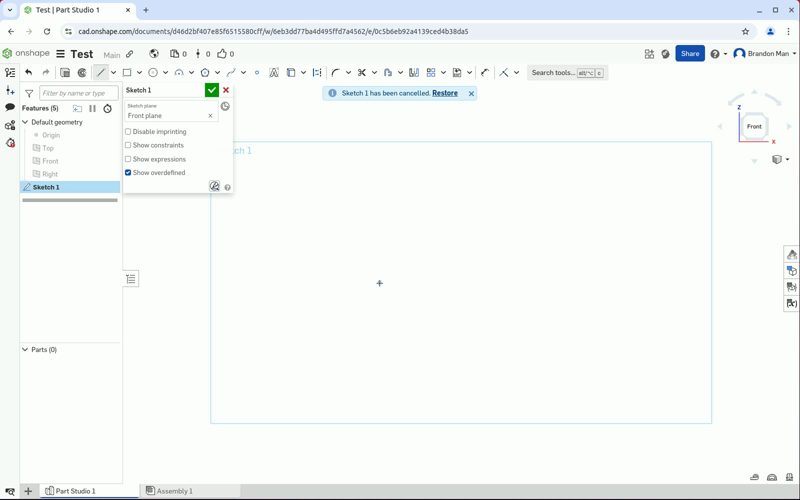
key_down(shift)
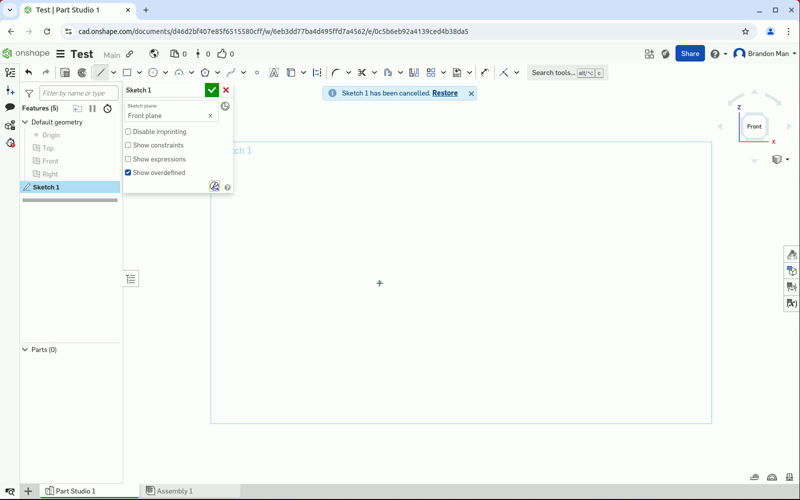
mouse_move(409, 282)
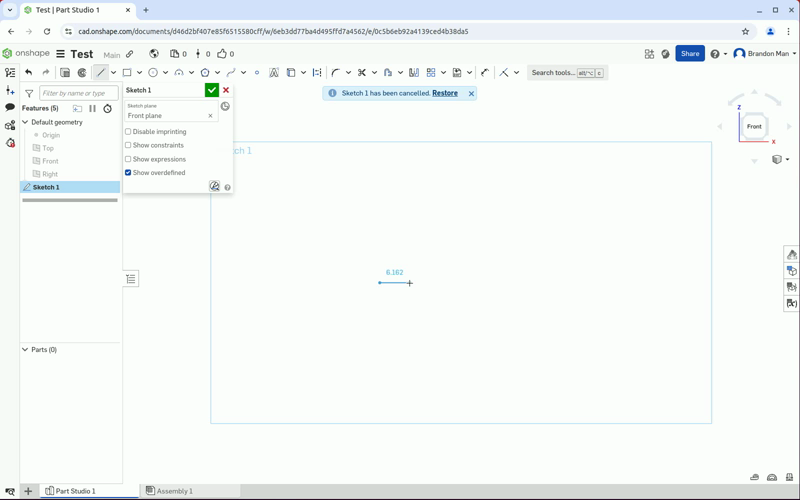
mouse_move(420, 282)
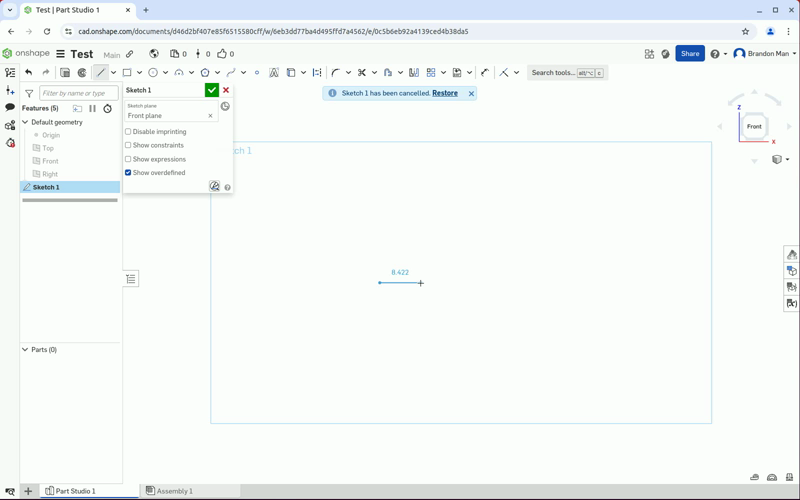
click(420, 282)
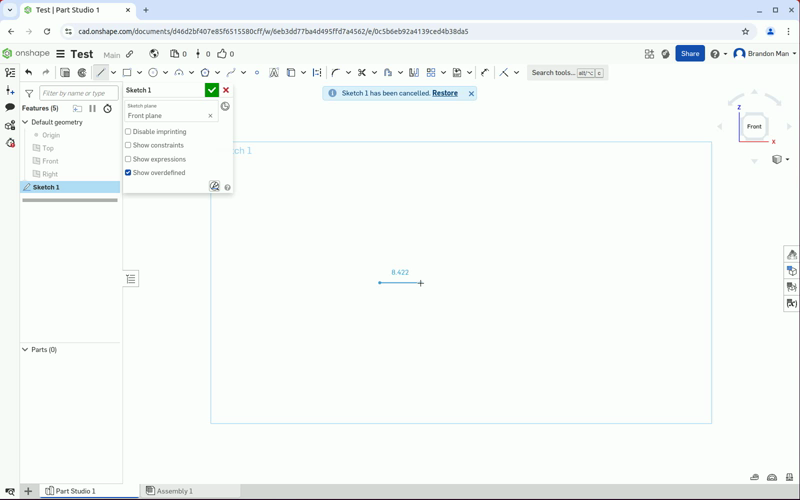
key_up(shift)
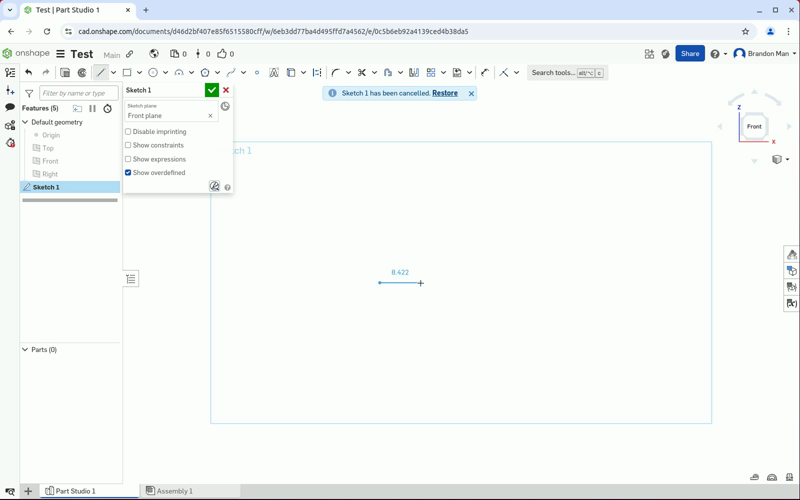
key_down(shift)
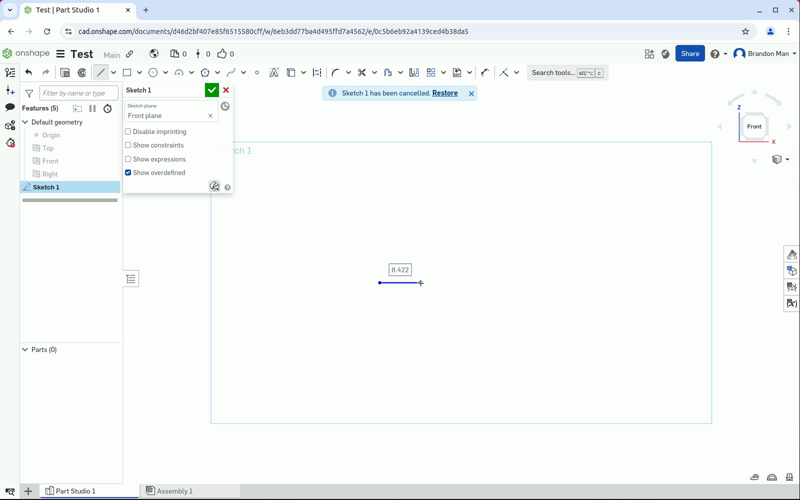
mouse_move(450, 282)
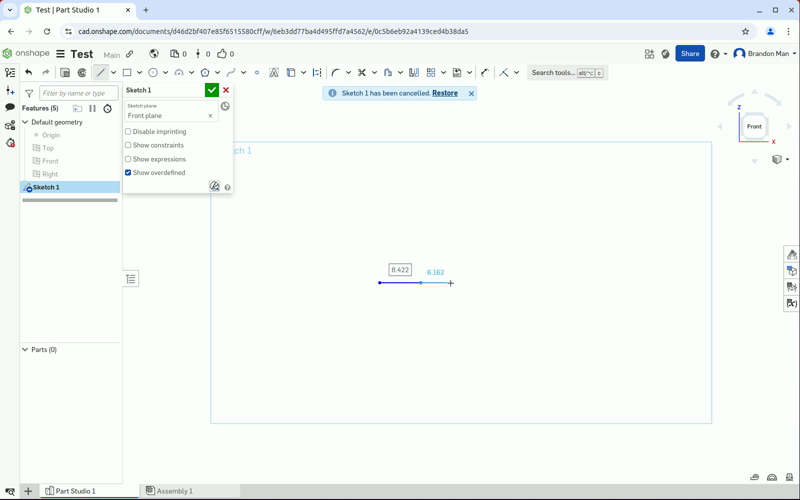
mouse_move(420, 242)
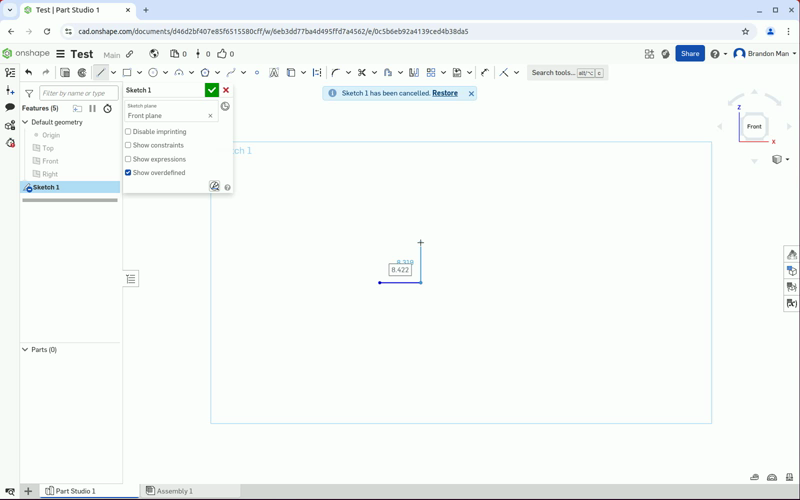
click(420, 242)
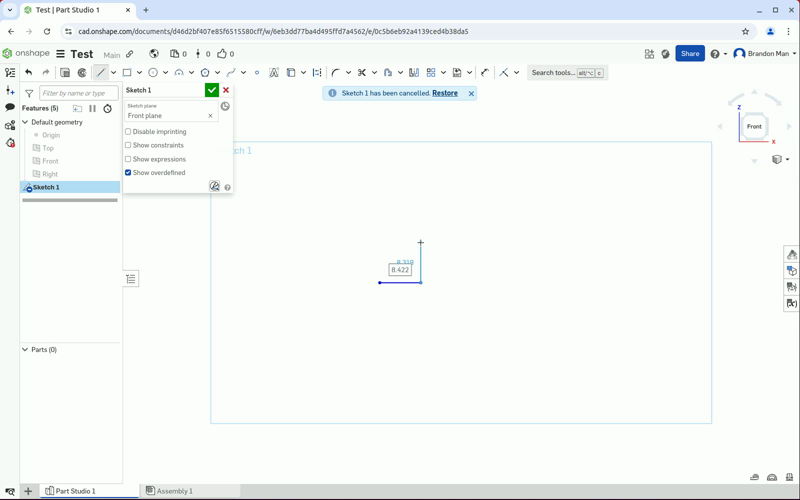
key_up(shift)
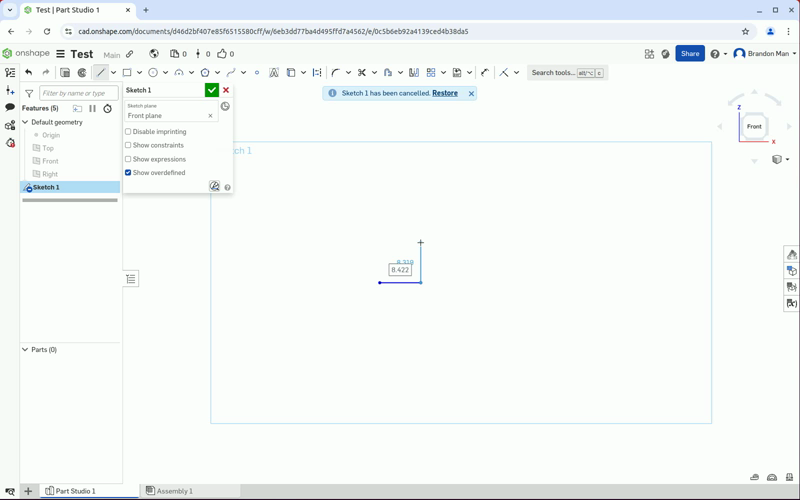
key_down(shift)
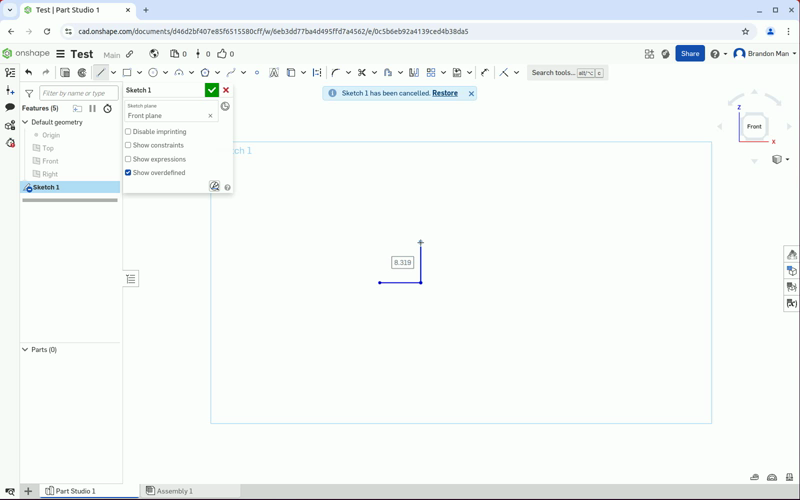
mouse_move(450, 242)
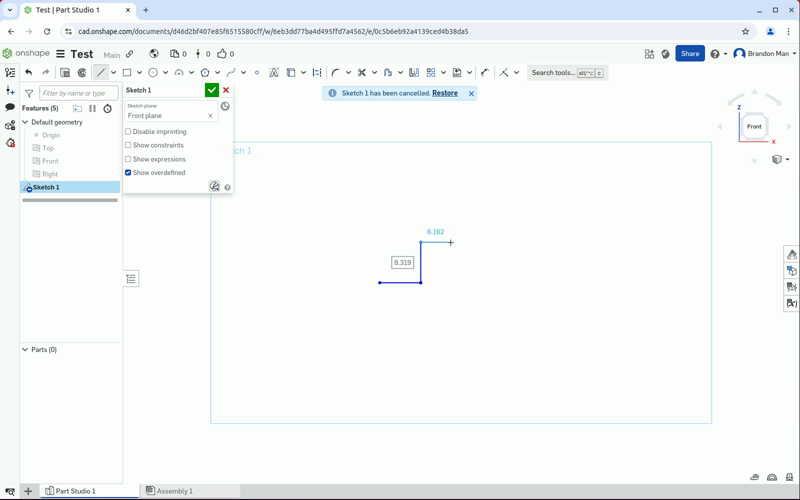
mouse_move(379, 242)
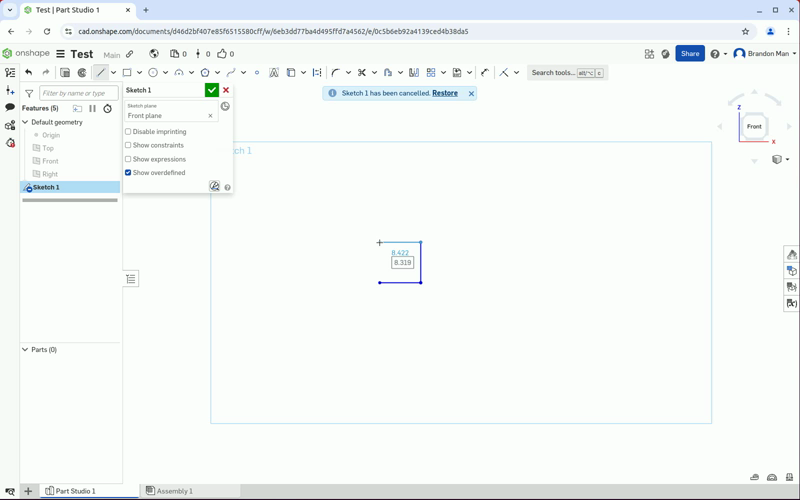
click(379, 242)
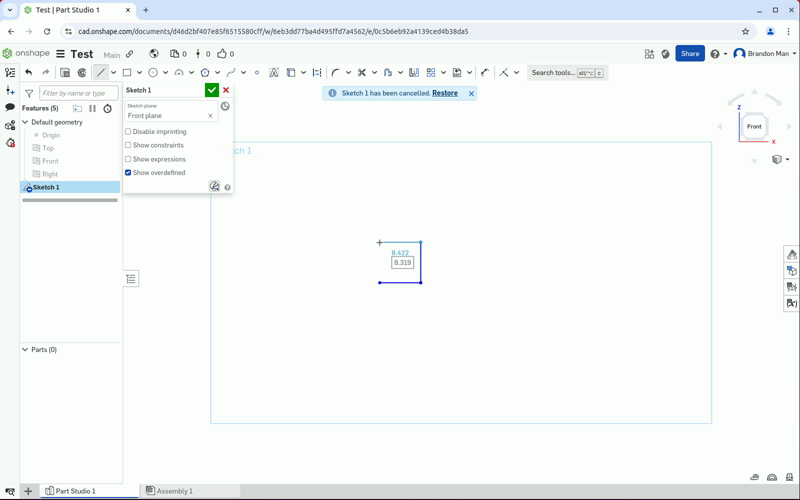
key_up(shift)
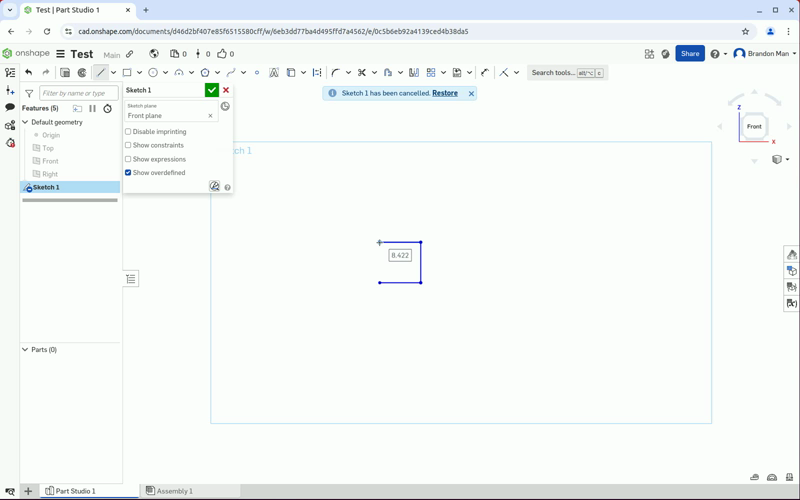
mouse_move(409, 242)
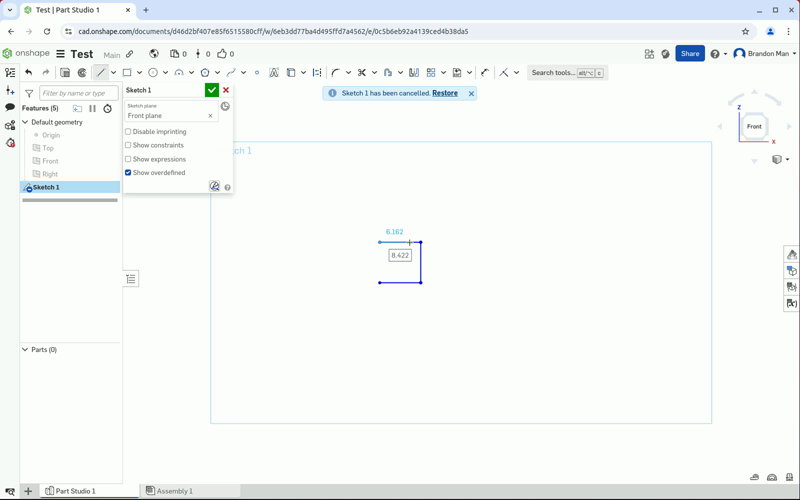
key_down(shift)
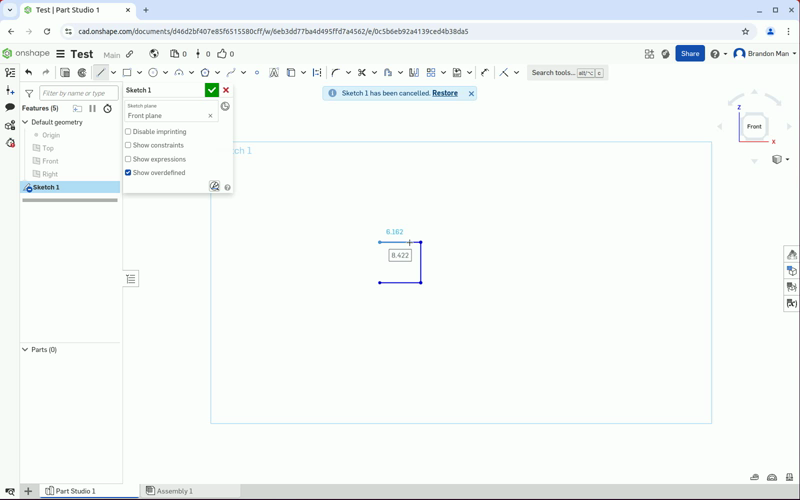
mouse_move(379, 282)
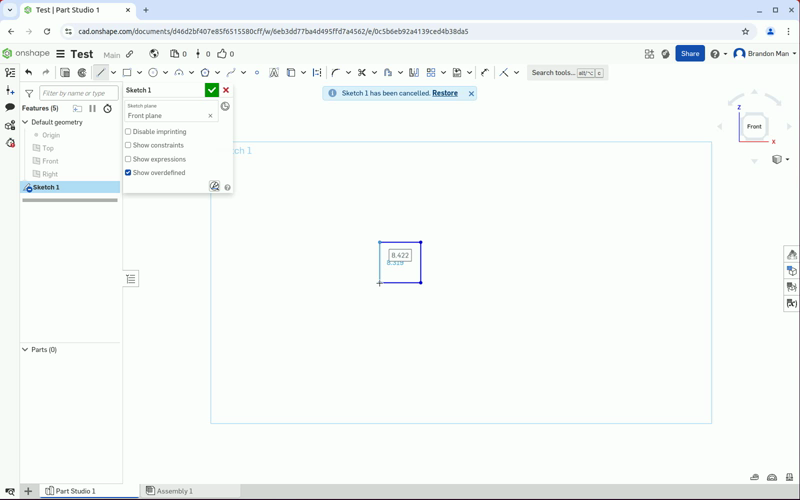
key_up(shift)
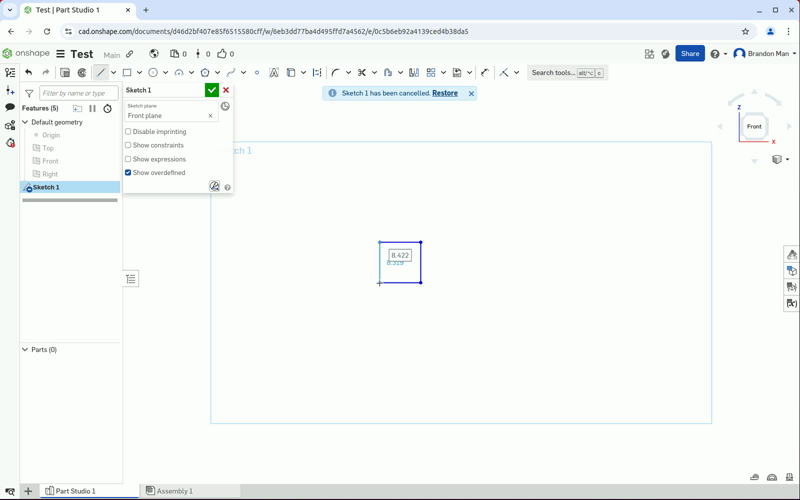
click(379, 282)
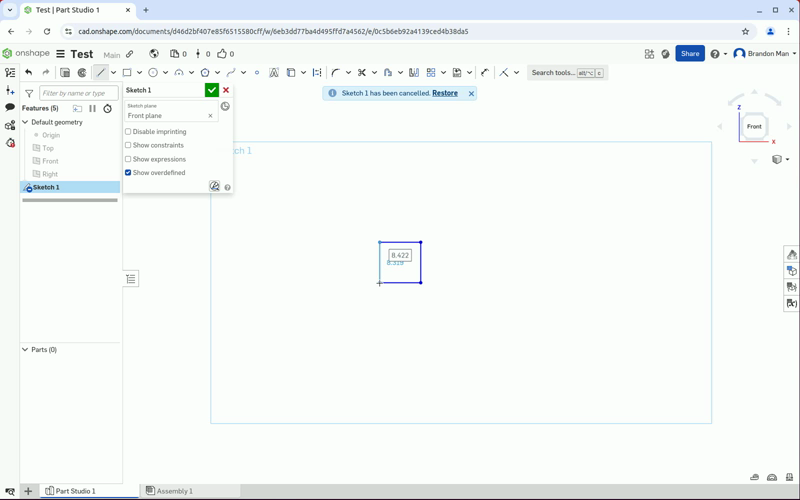
key(esc)
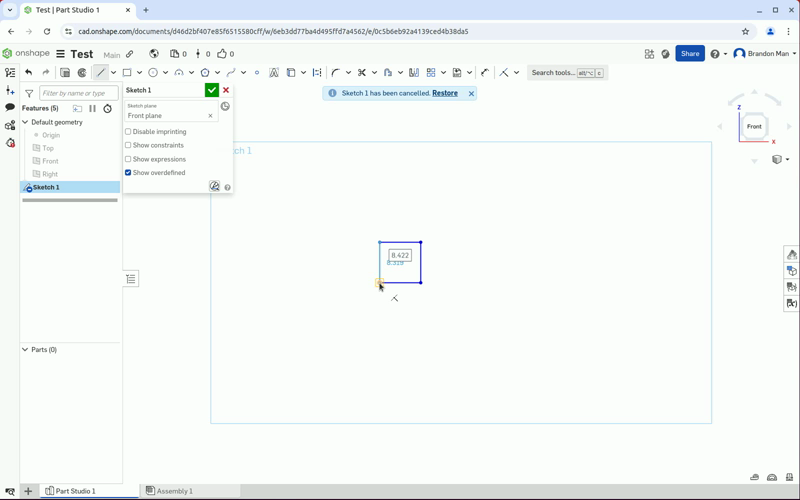
mouse_move(385, 268)
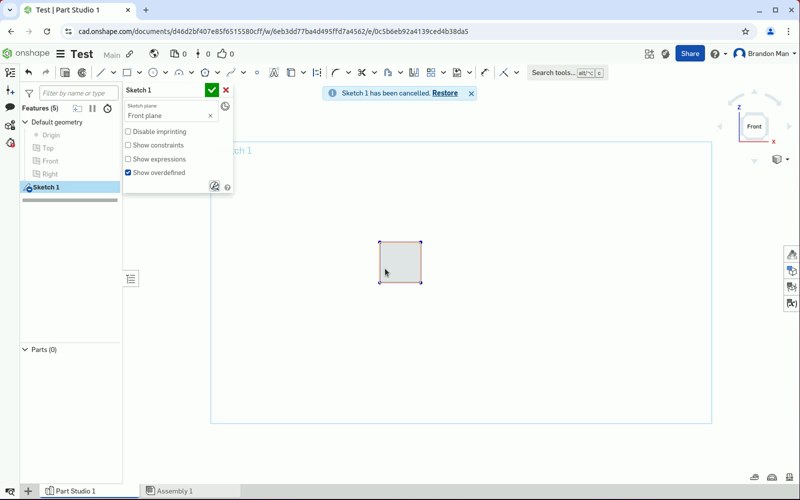
scroll(6)
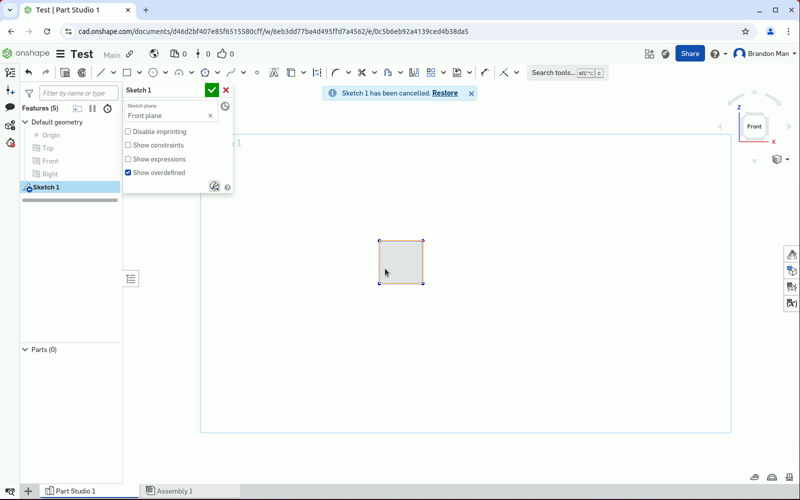
scroll(6)
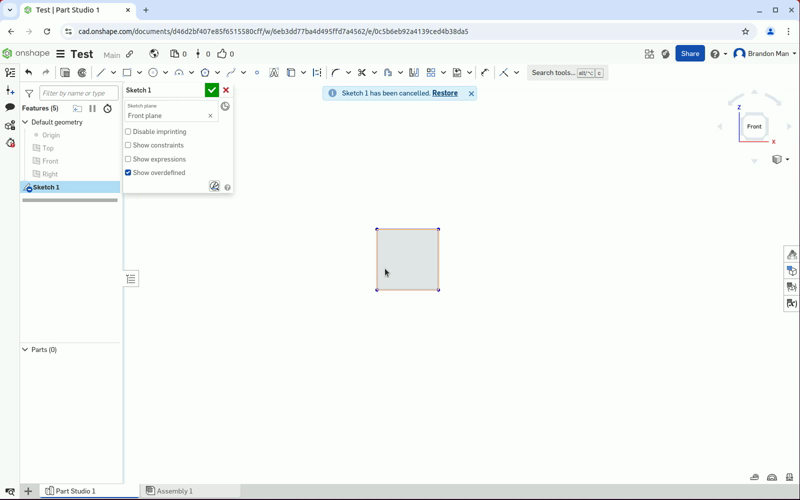
scroll(6)
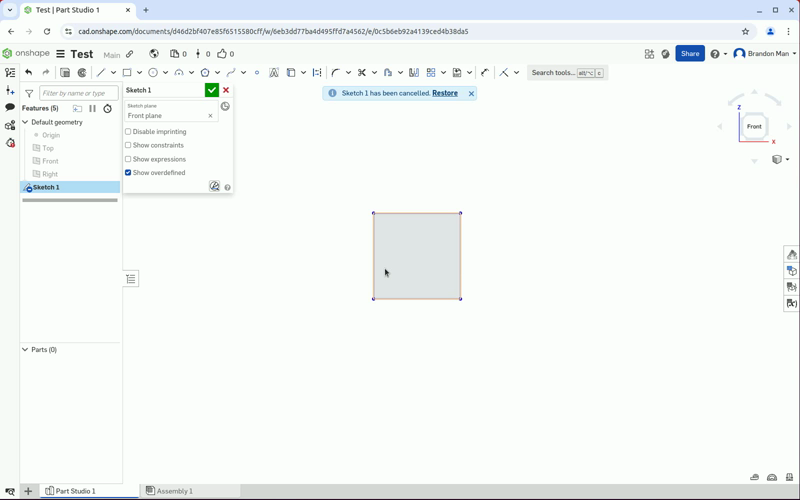
scroll(6)
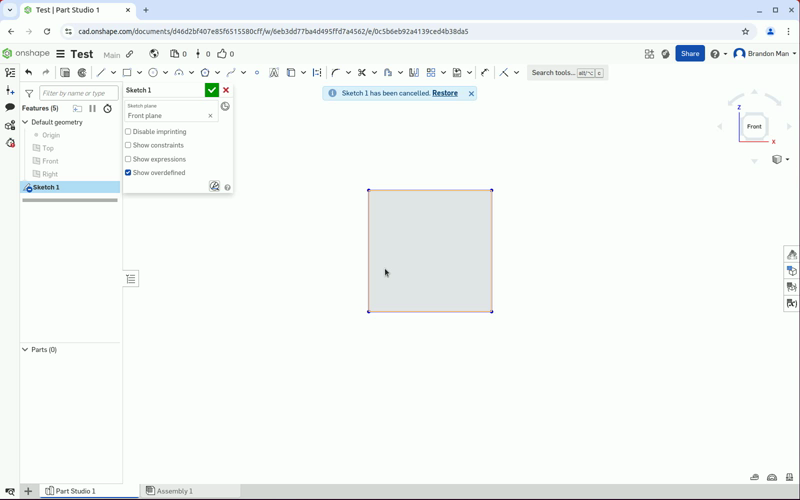
scroll(6)
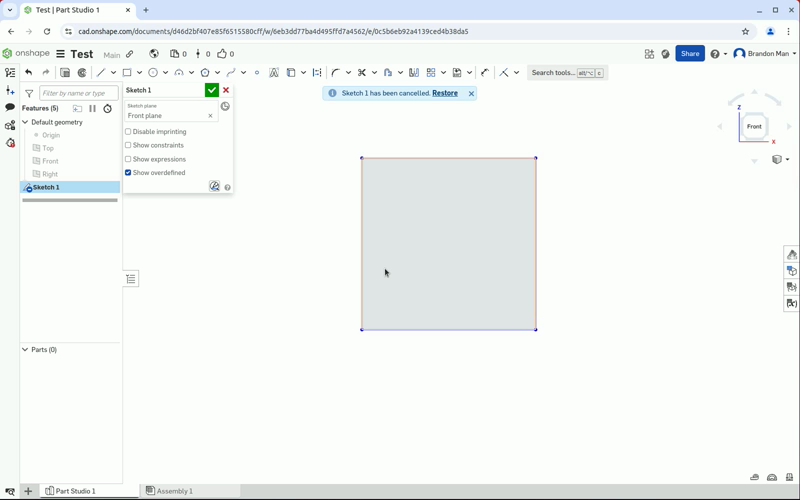
scroll(6)
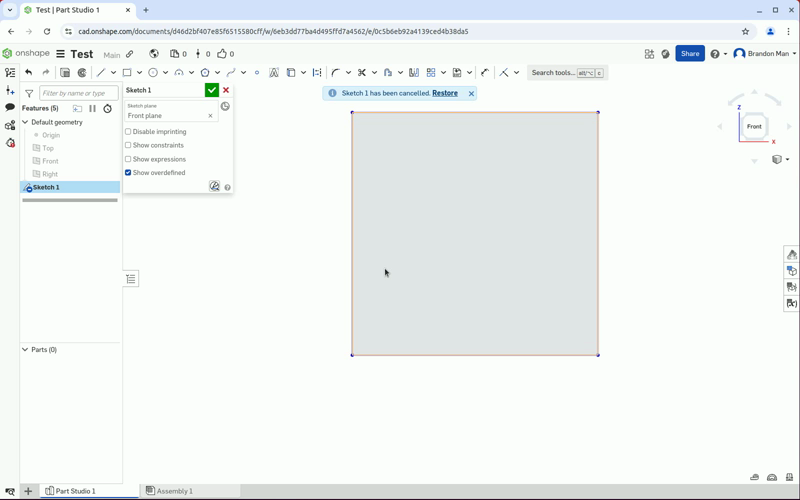
scroll(6)
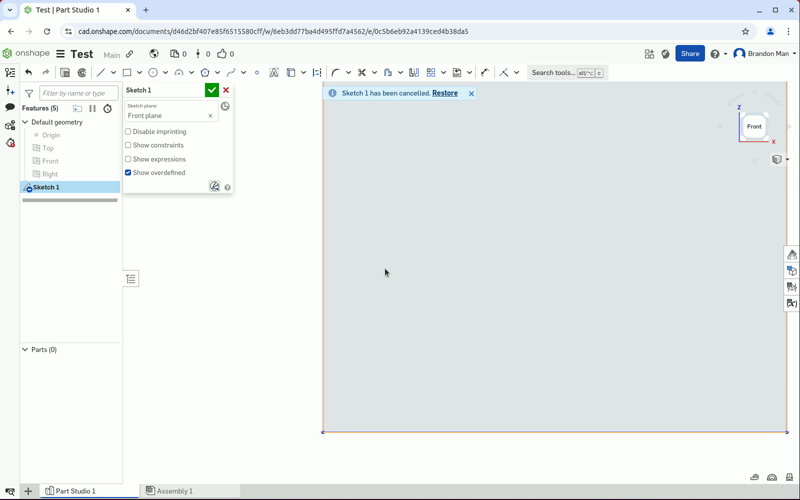
click(385, 268)
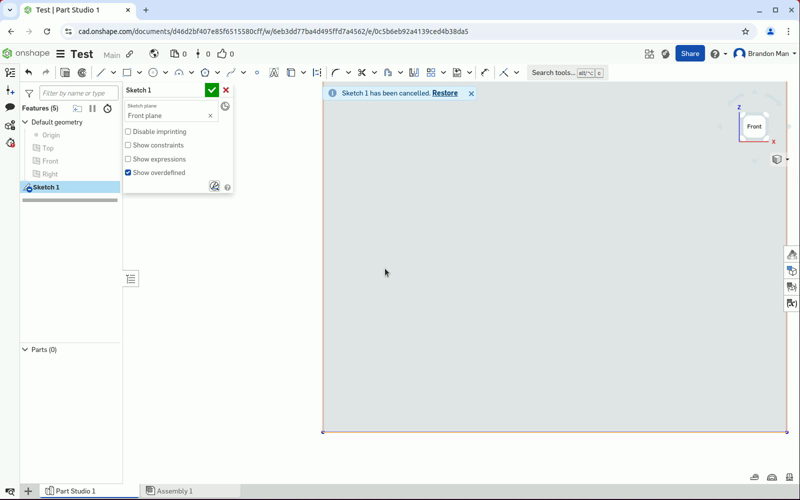
scroll(-6)
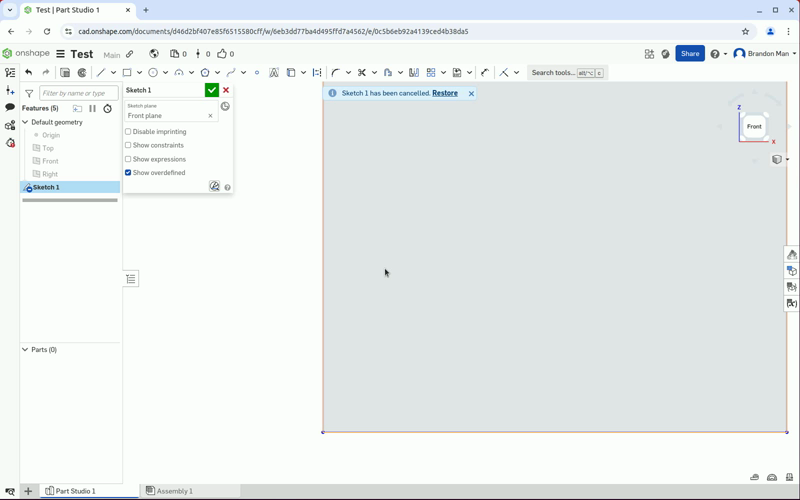
scroll(-6)
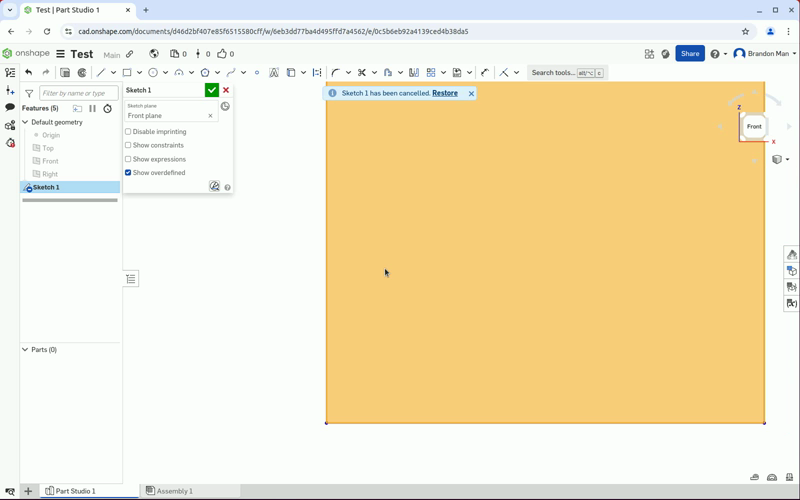
scroll(-6)
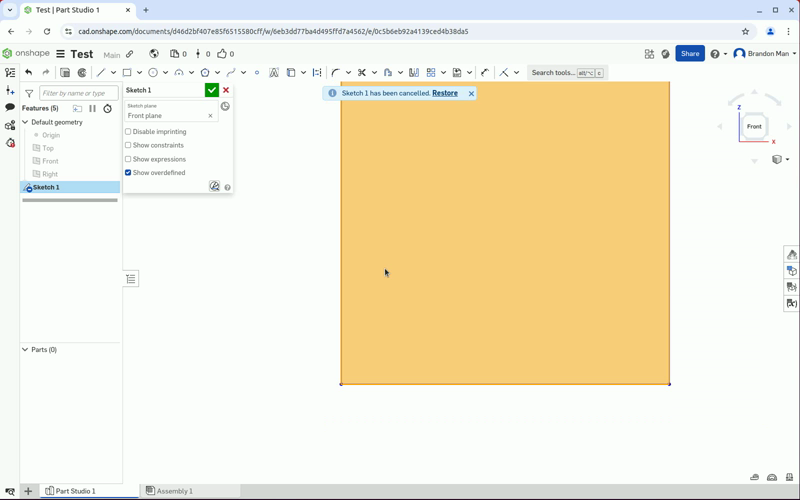
scroll(-6)
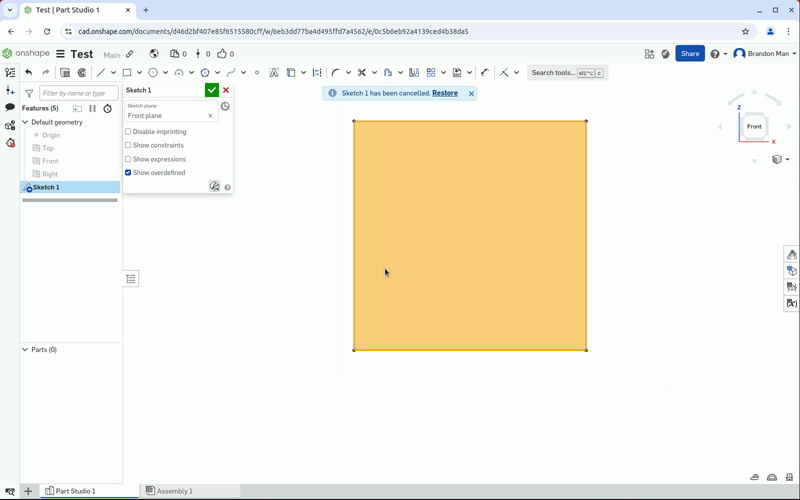
scroll(-6)
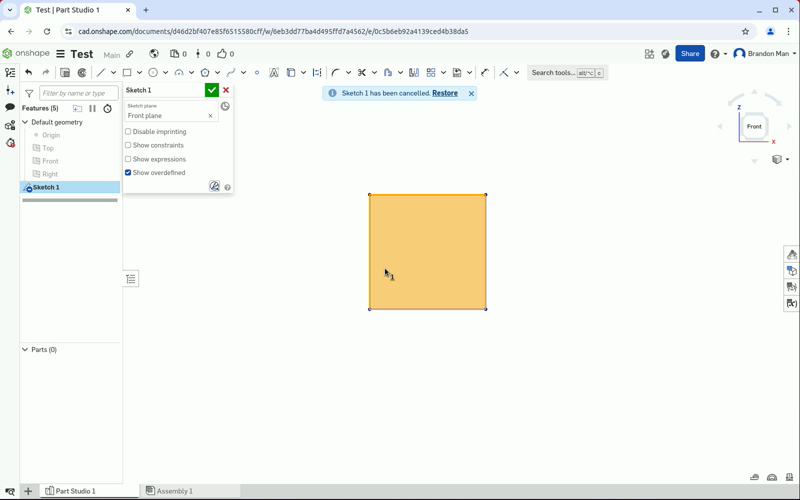
scroll(-6)
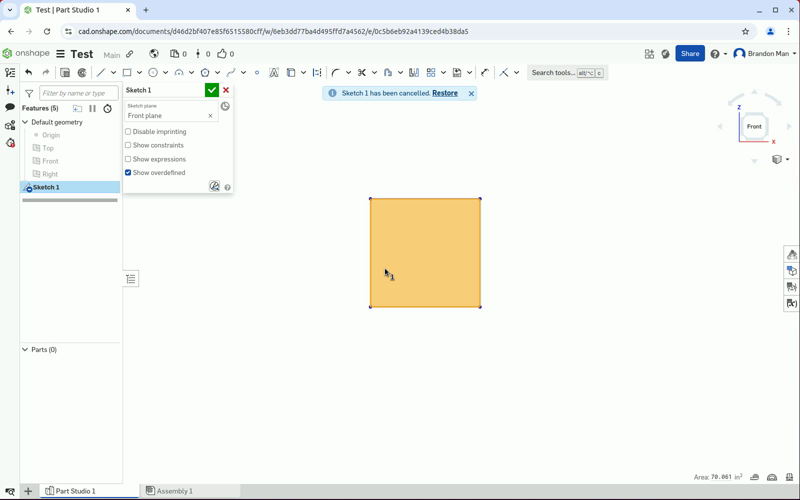
scroll(-6)
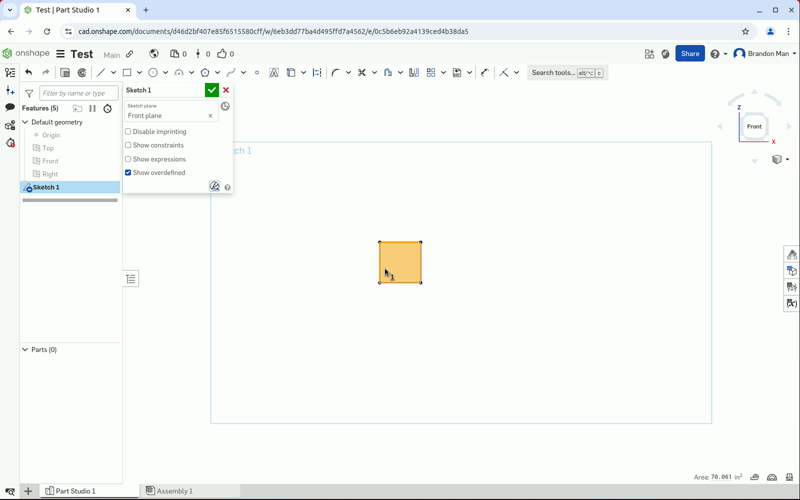
mouse_move(73, 352)
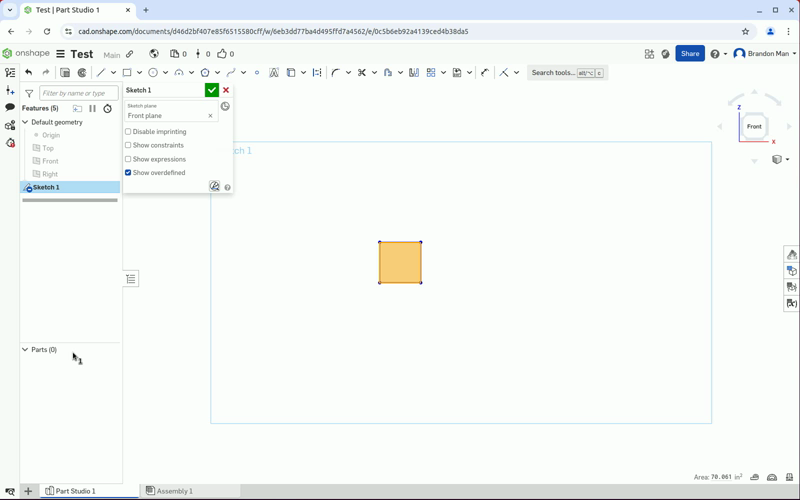
key(shift+y)
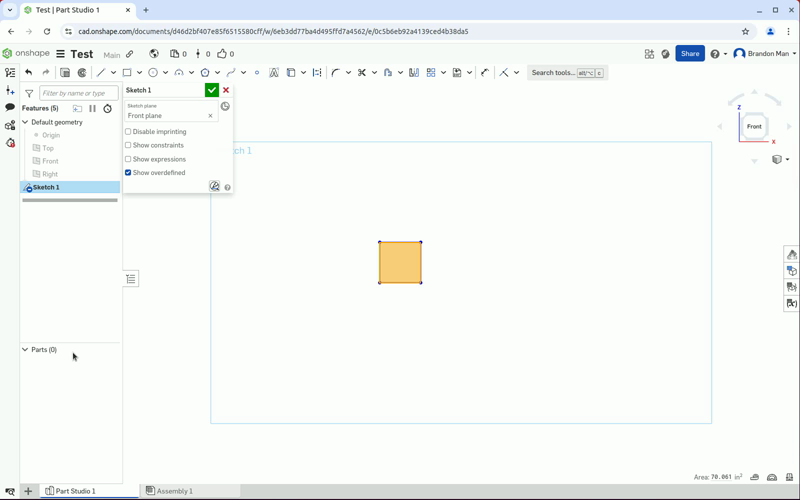
key(shift+e)
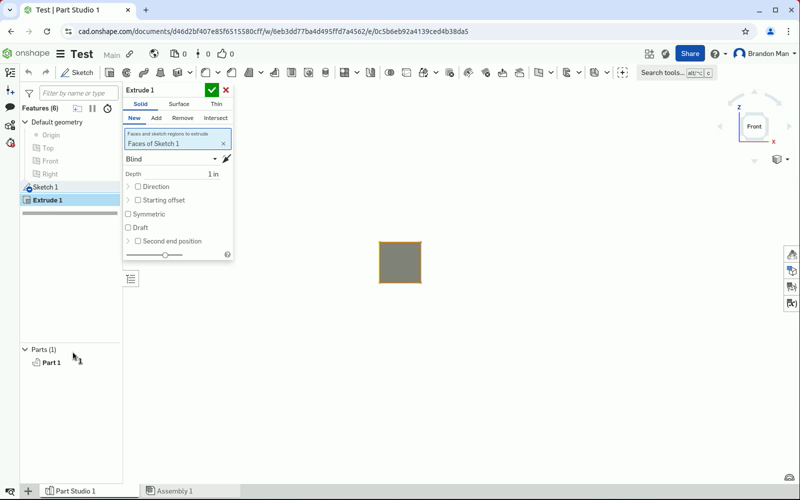
mouse_move(143, 106)
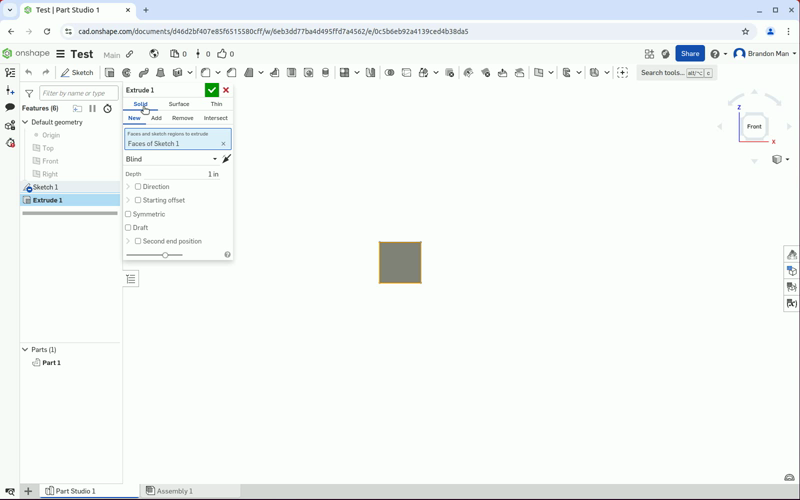
click(143, 106)
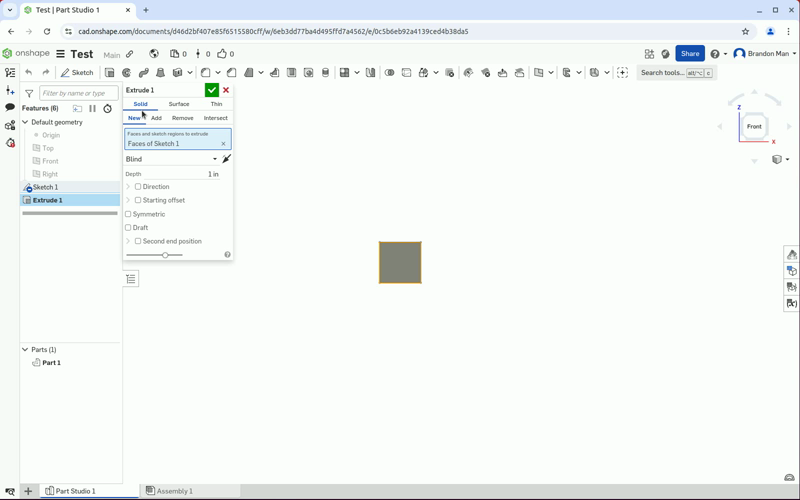
mouse_move(137, 120)
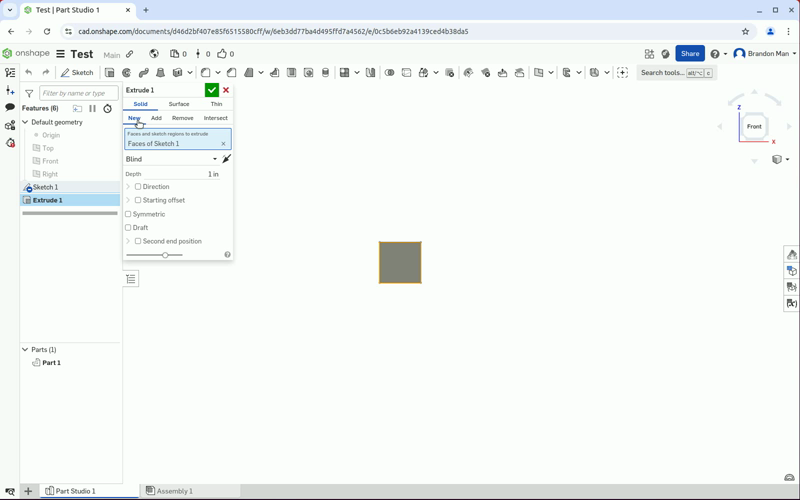
click(137, 120)
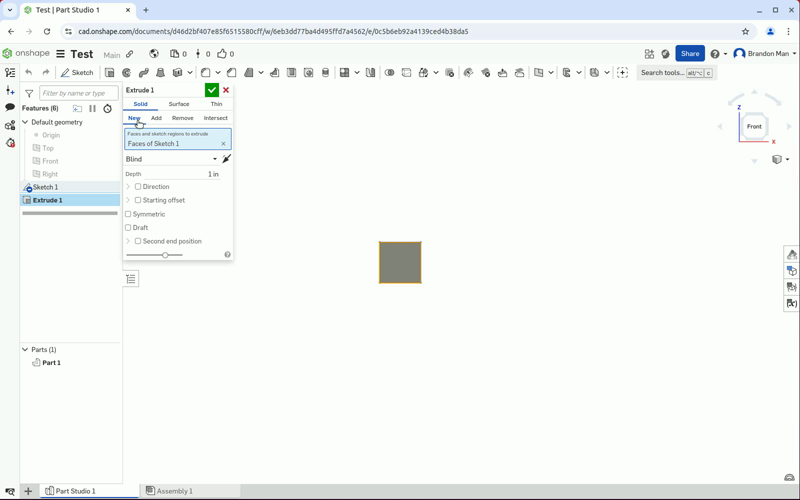
key(tab, 4)
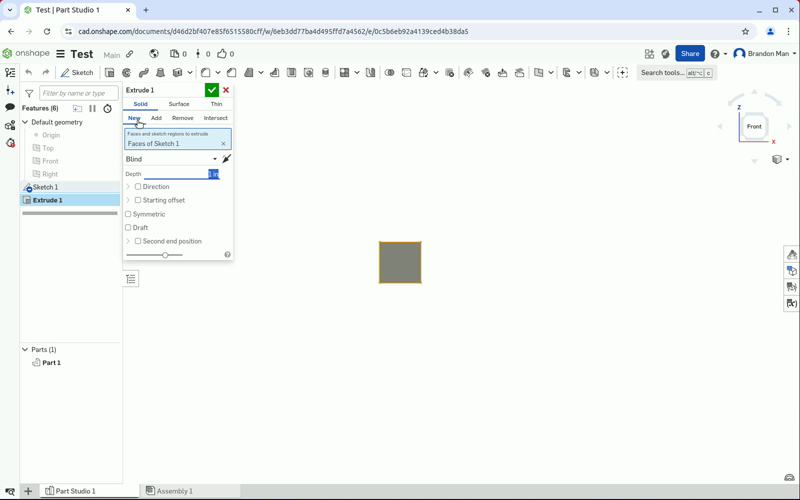
text(41.402)
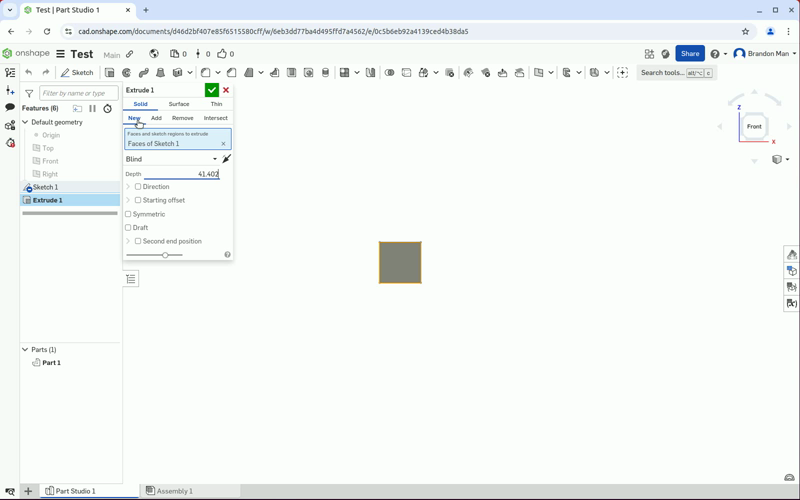
key(tab, 3)
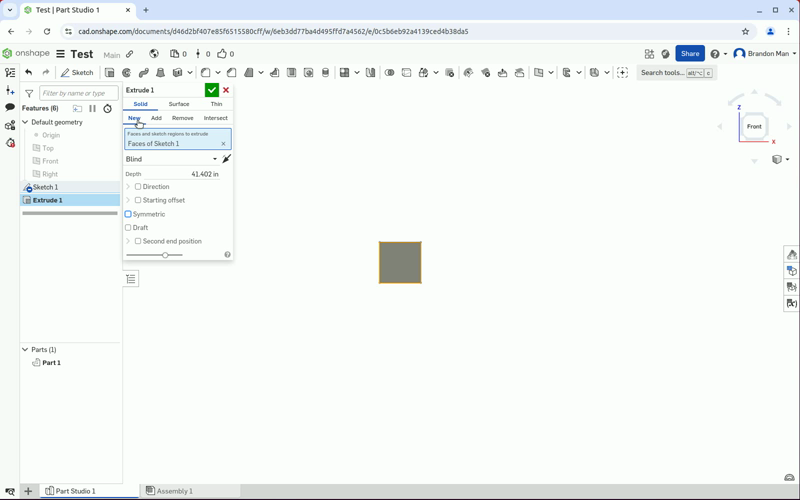
key(space)
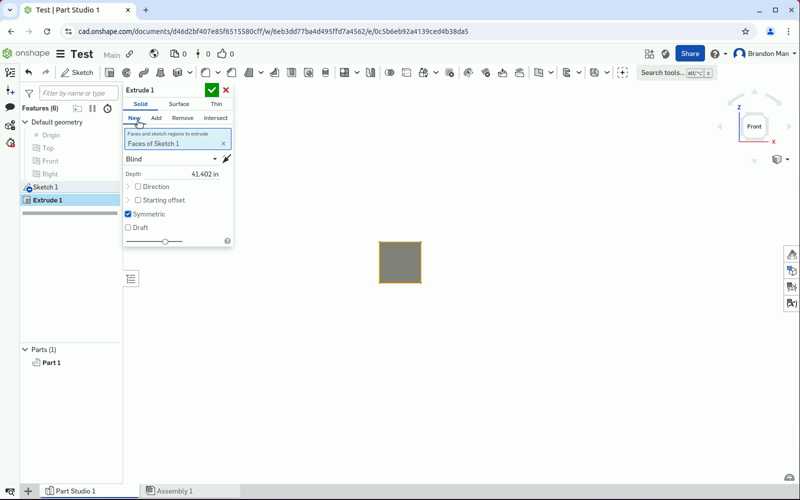
key(enter)
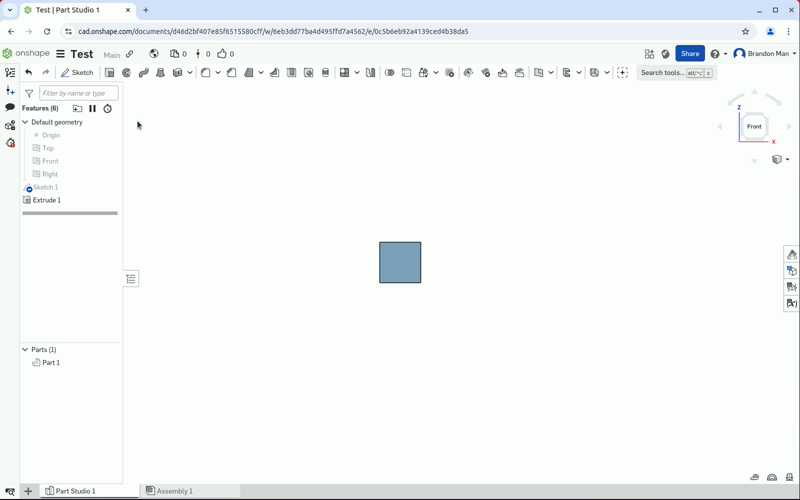
key(shift+h)
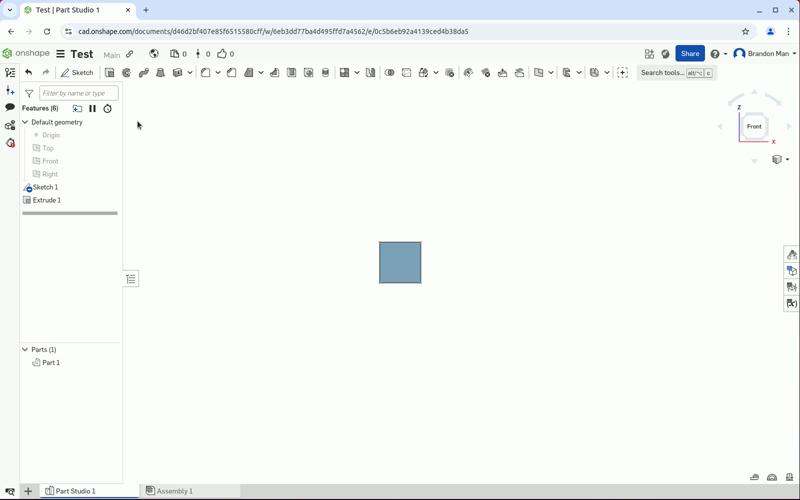
key(shift+h)
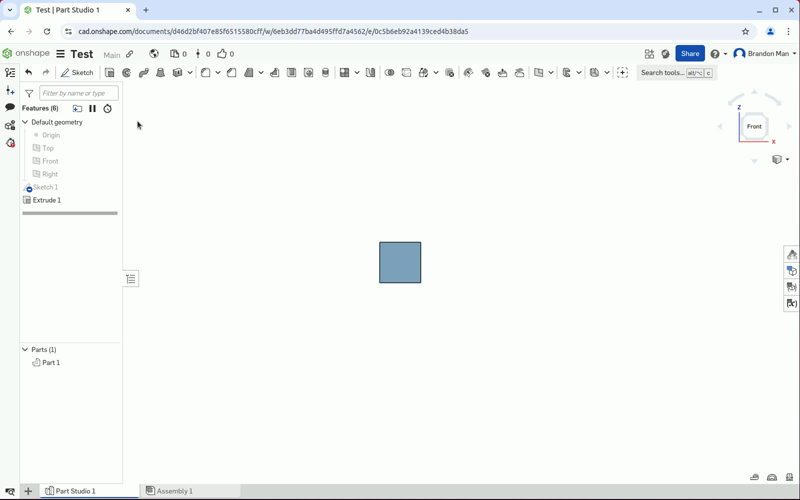
mouse_move(73, 189)
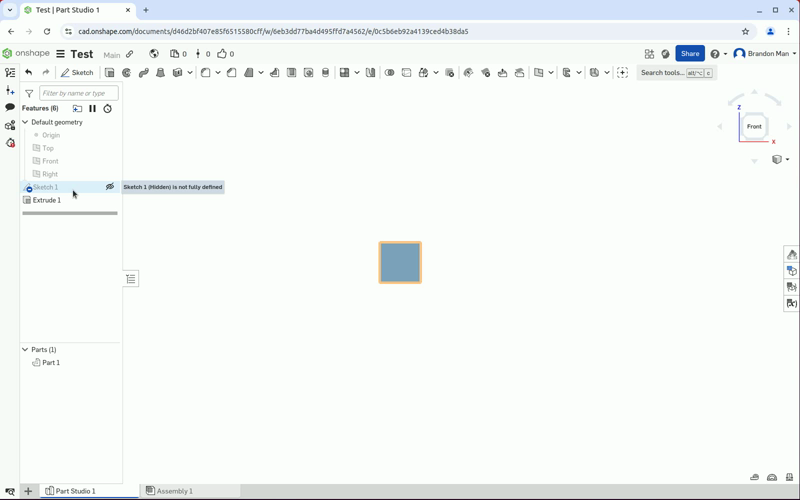
click(73, 189)
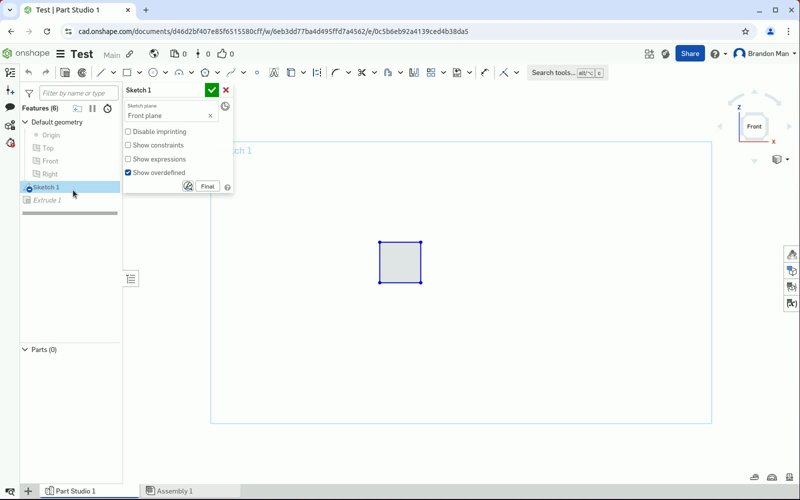
mouse_move(229, 92)
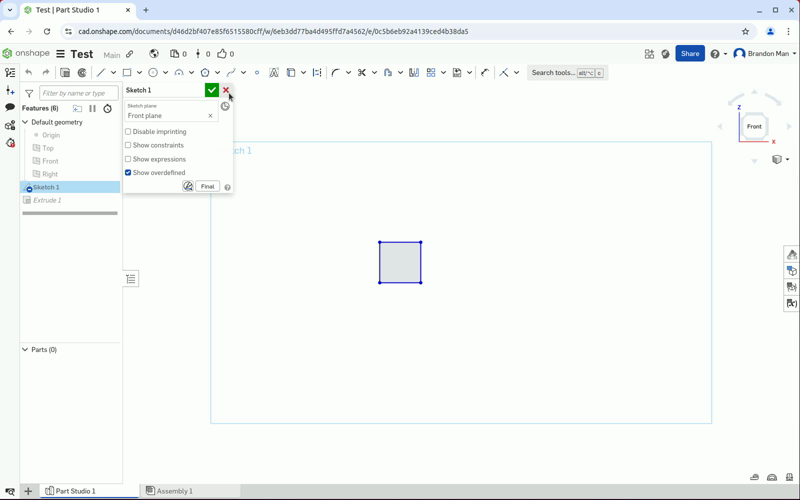
click(229, 92)
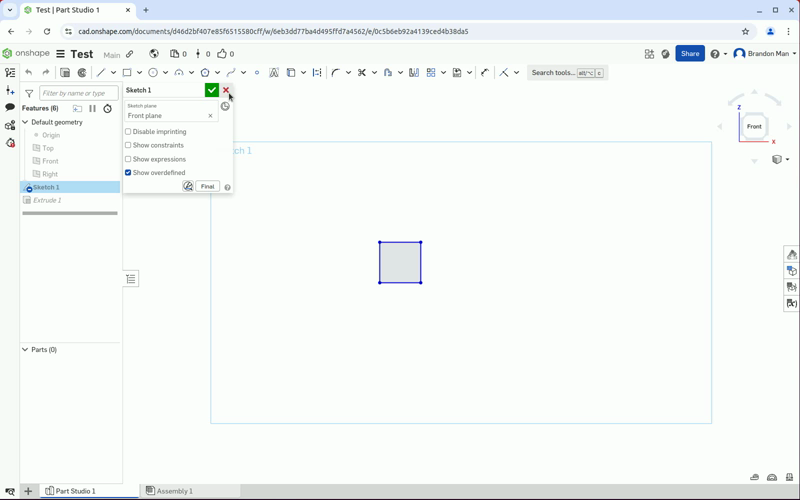
key(shift+s)
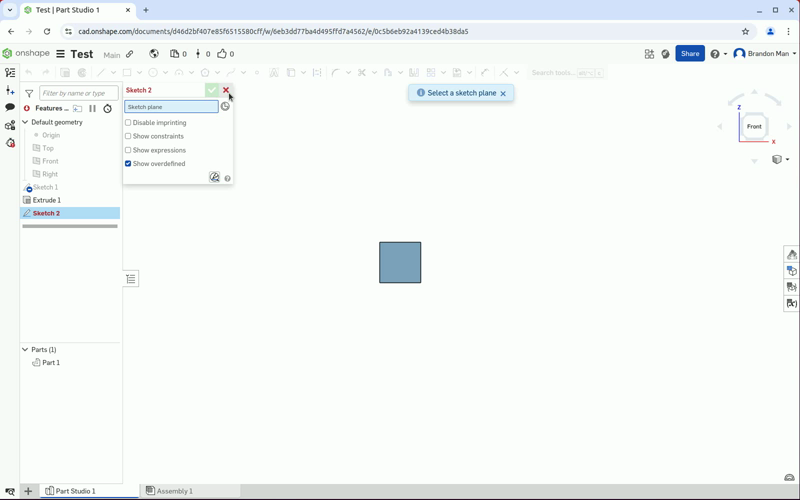
mouse_move(73, 163)
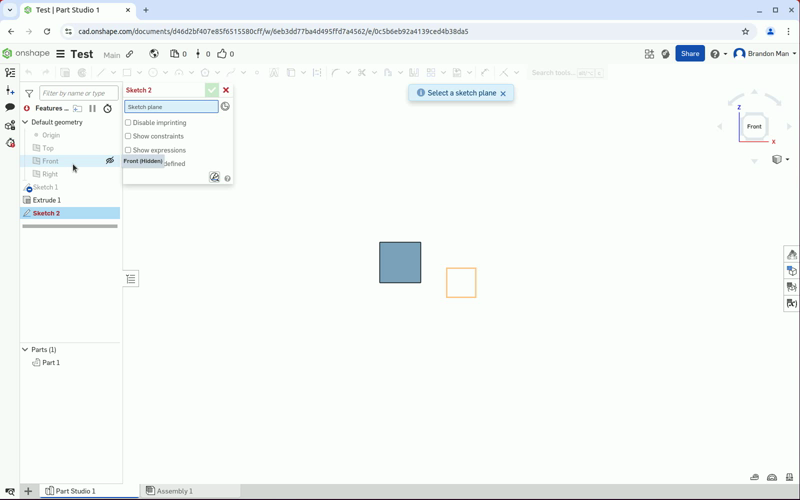
click(73, 163)
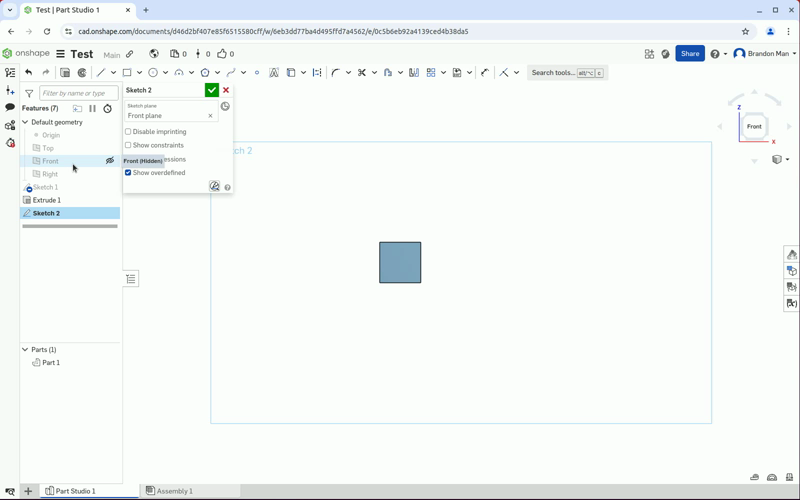
mouse_move(73, 352)
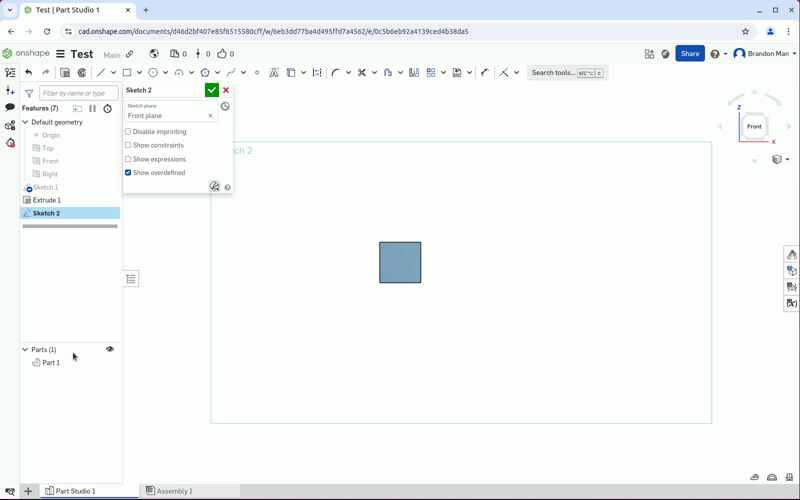
key(y)
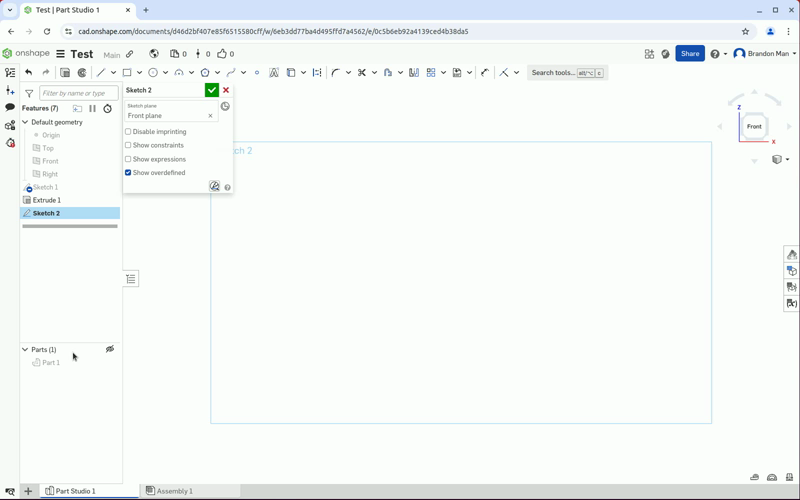
key(l)
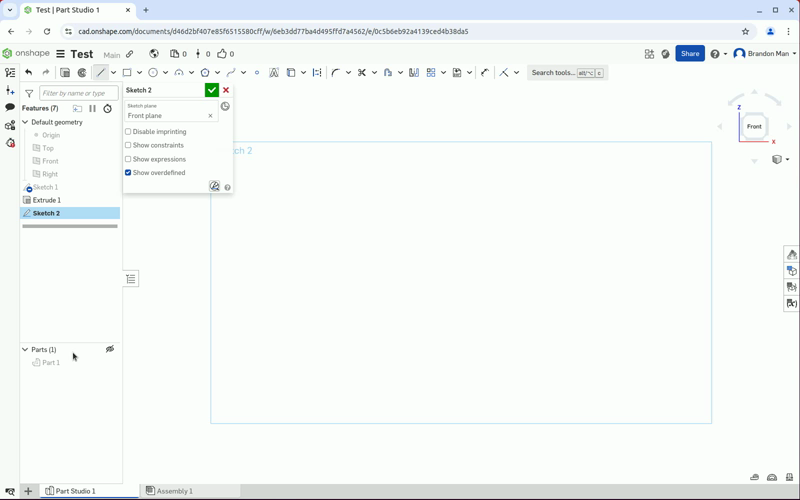
key_down(shift)
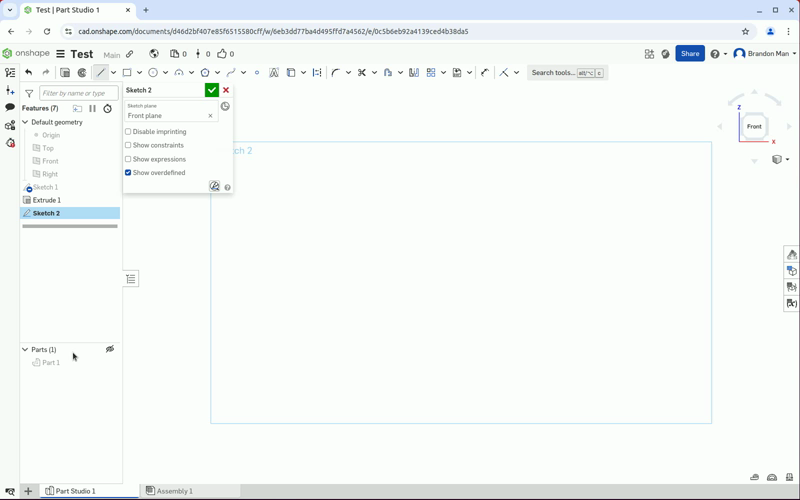
mouse_move(460, 282)
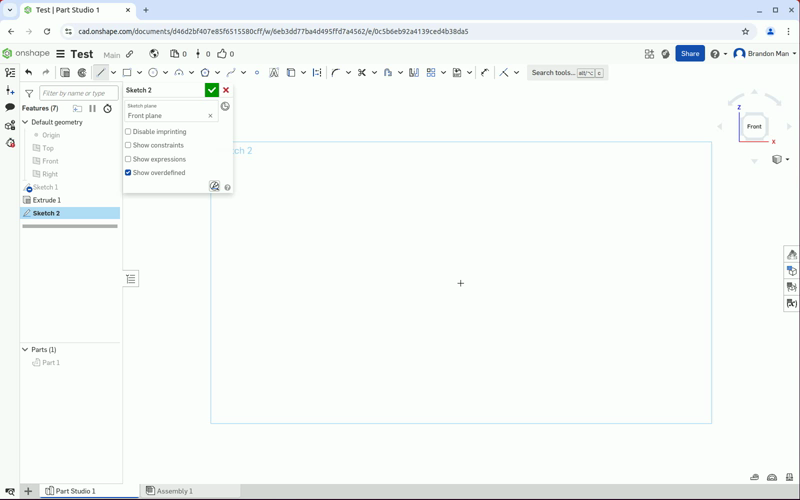
click(460, 282)
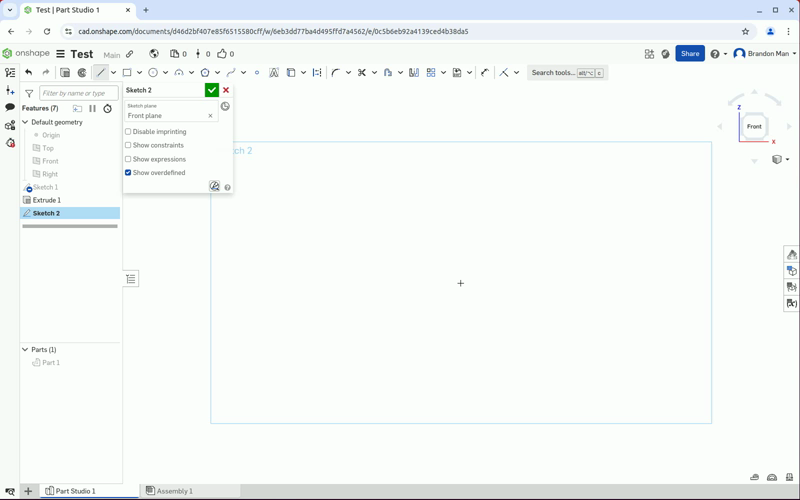
key_up(shift)
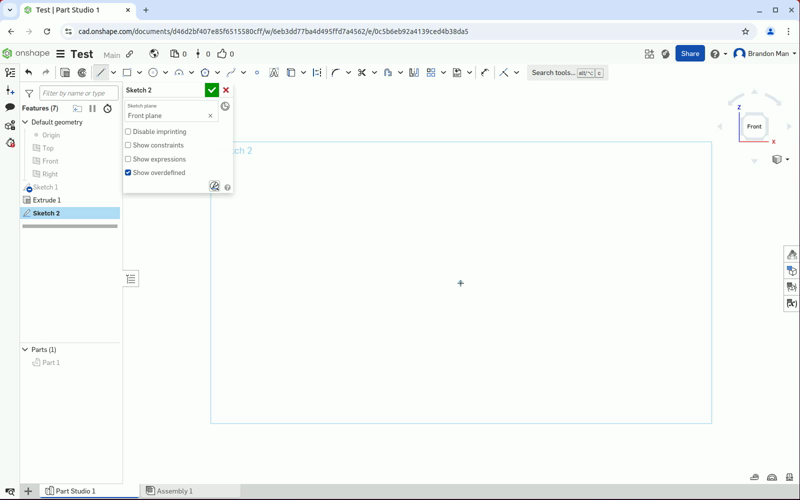
key_down(shift)
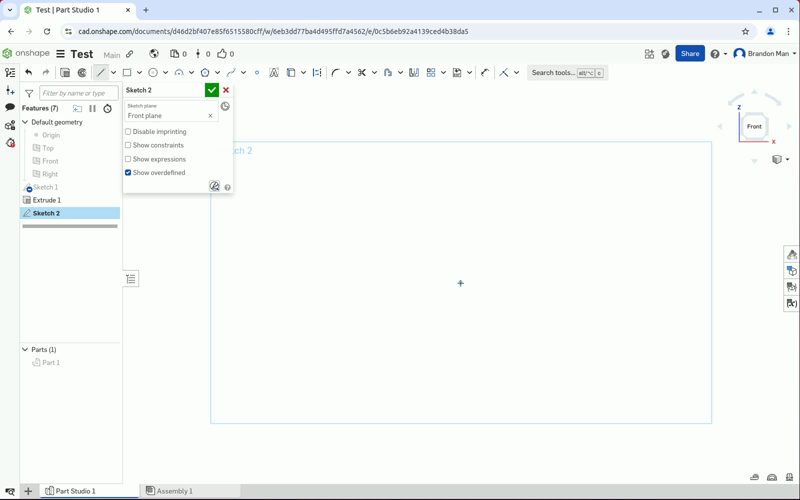
mouse_move(490, 282)
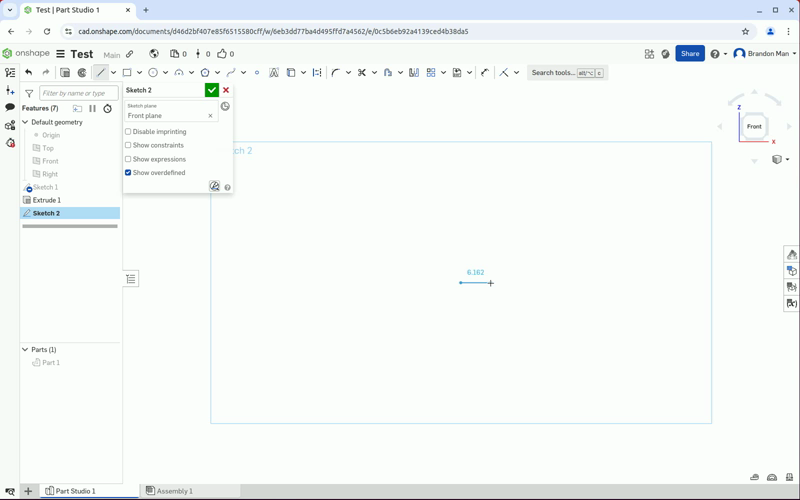
mouse_move(501, 282)
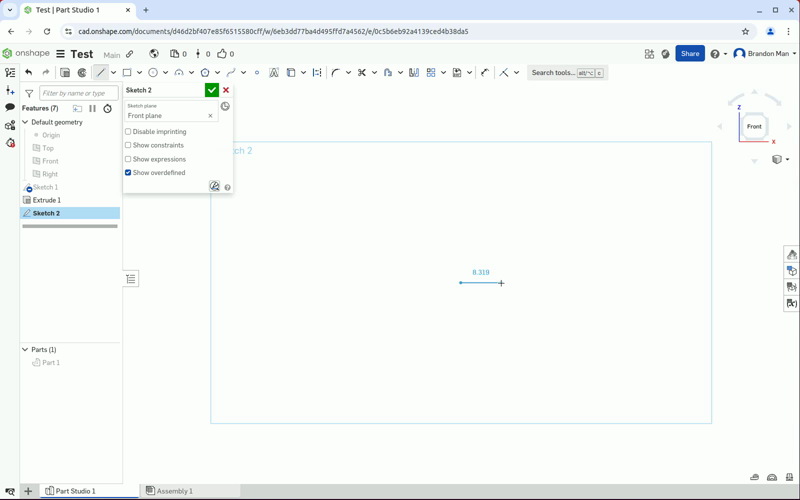
click(501, 282)
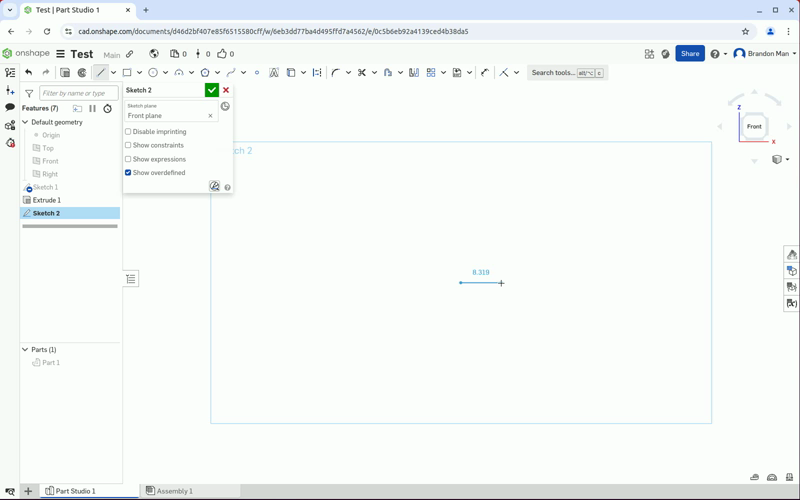
key_up(shift)
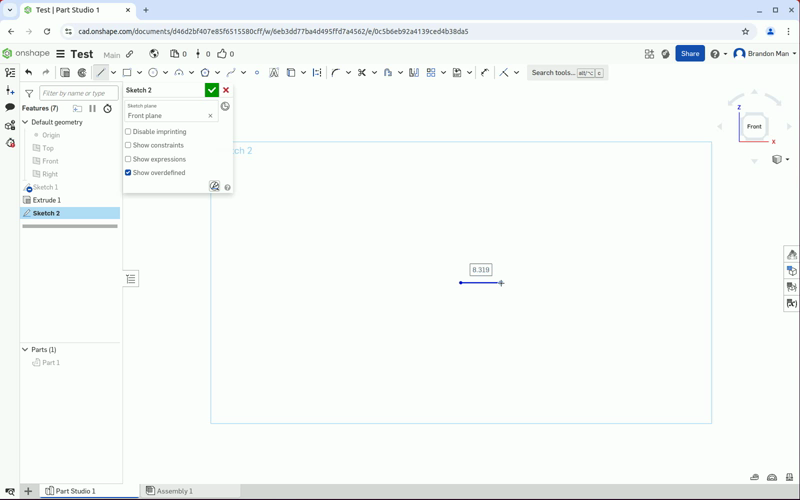
key_down(shift)
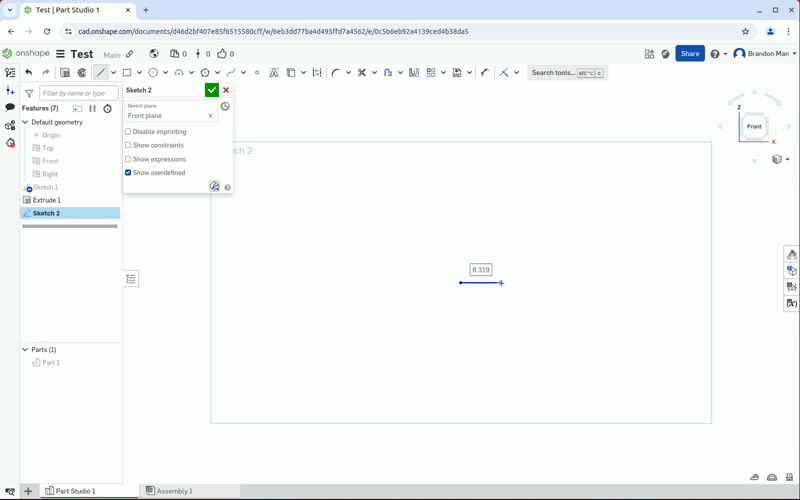
mouse_move(531, 282)
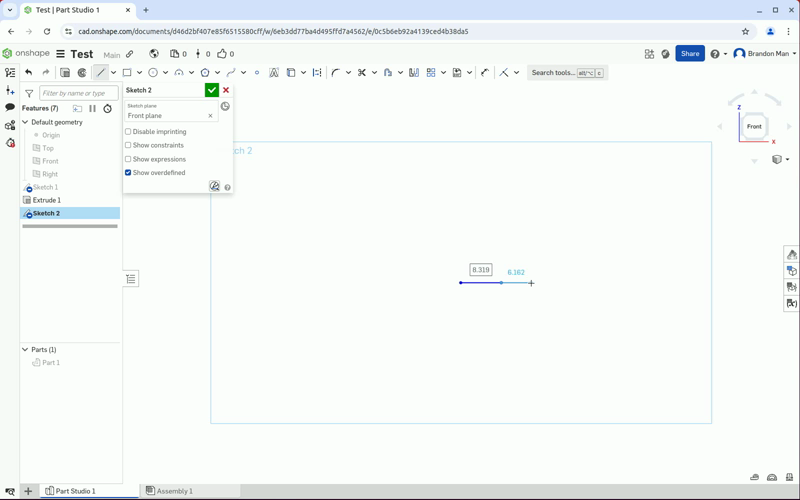
mouse_move(501, 242)
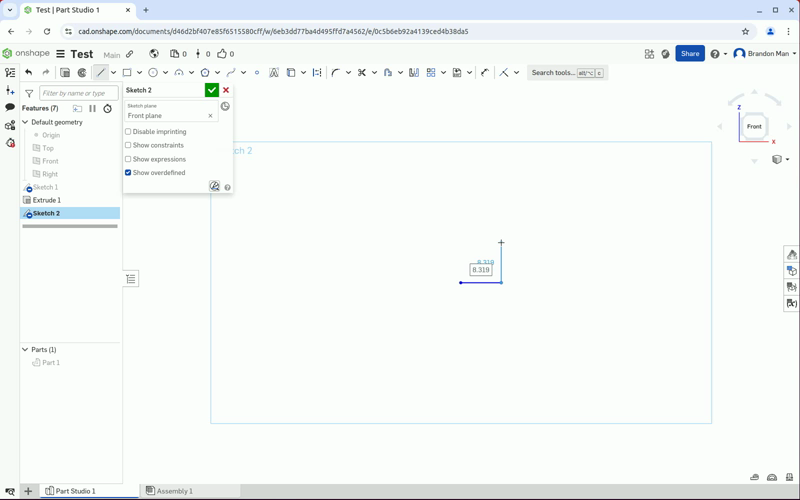
click(501, 242)
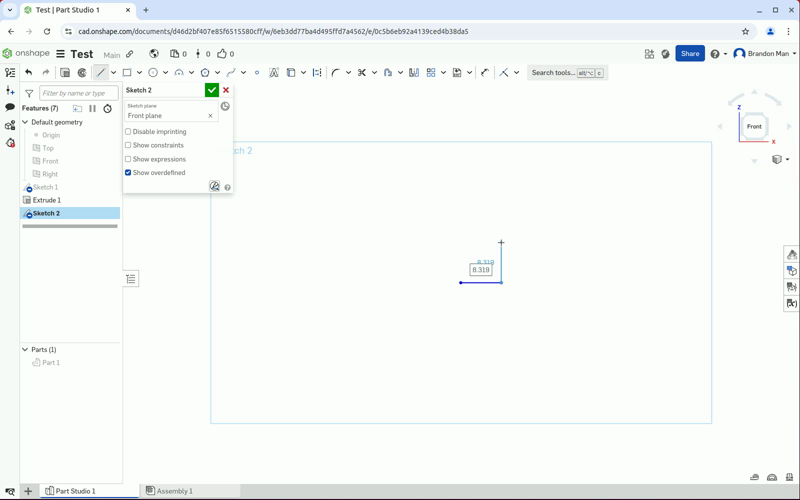
key_up(shift)
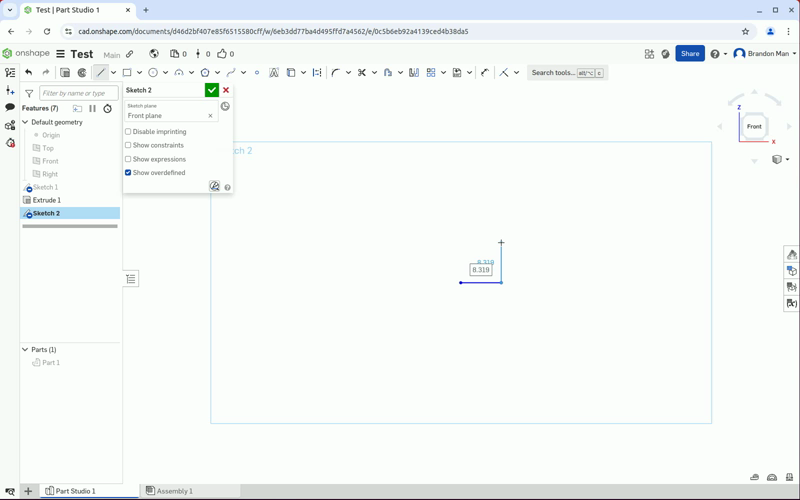
key_down(shift)
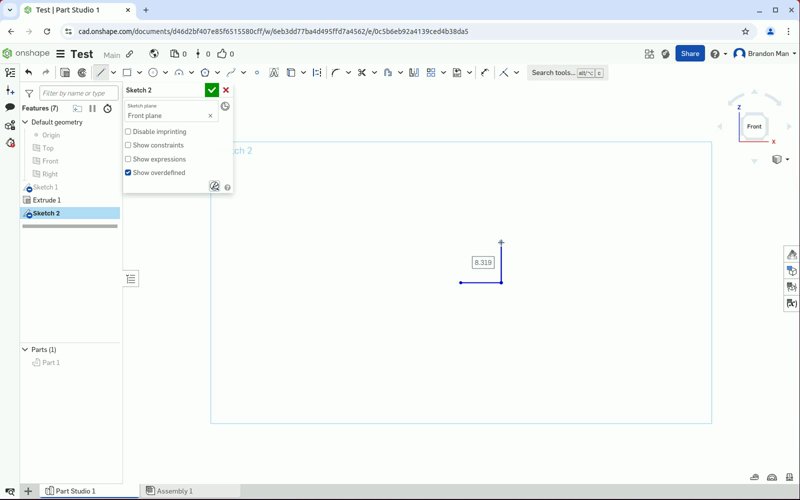
mouse_move(531, 242)
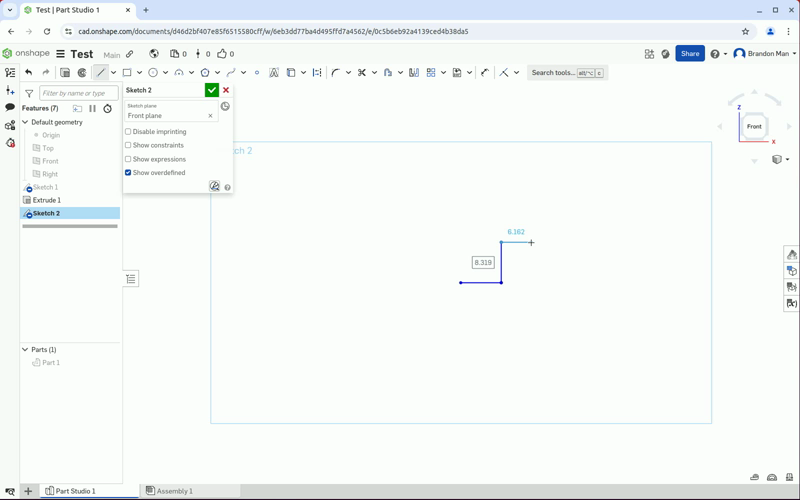
mouse_move(460, 242)
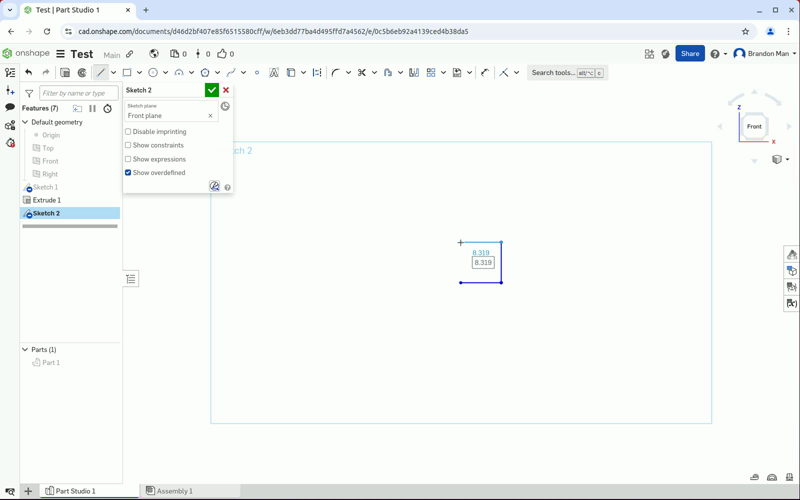
click(460, 242)
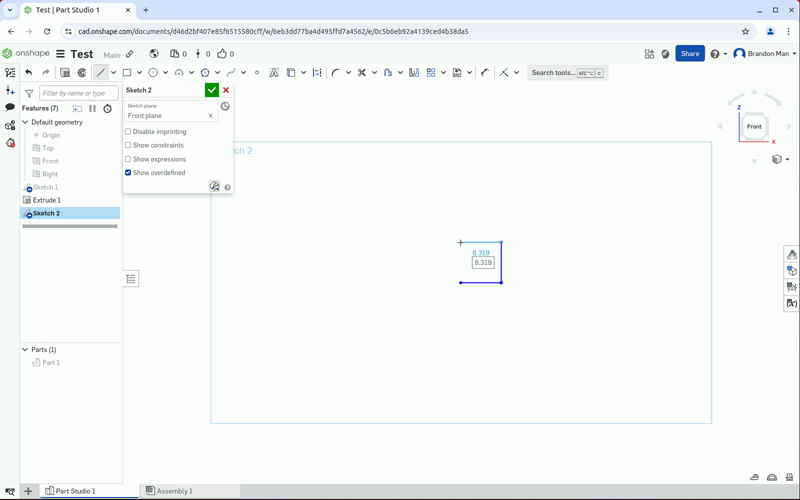
key_up(shift)
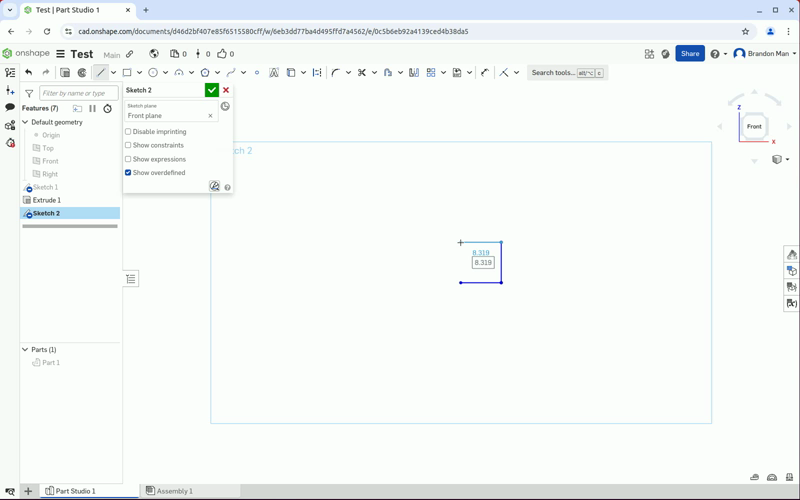
mouse_move(490, 242)
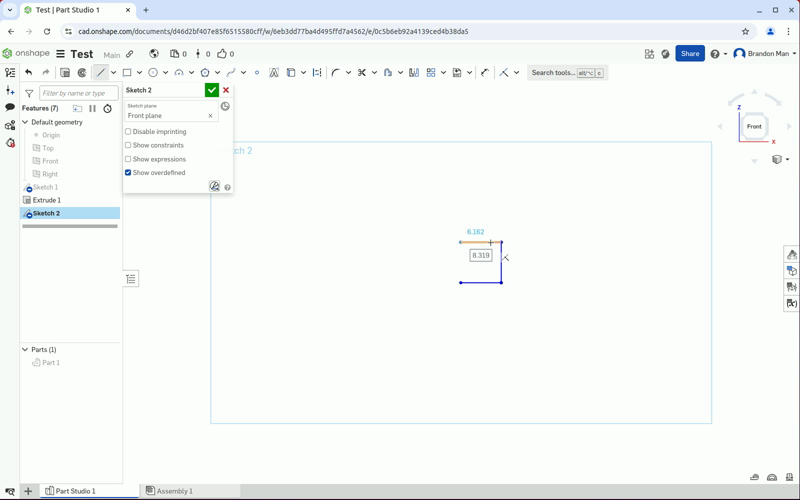
key_down(shift)
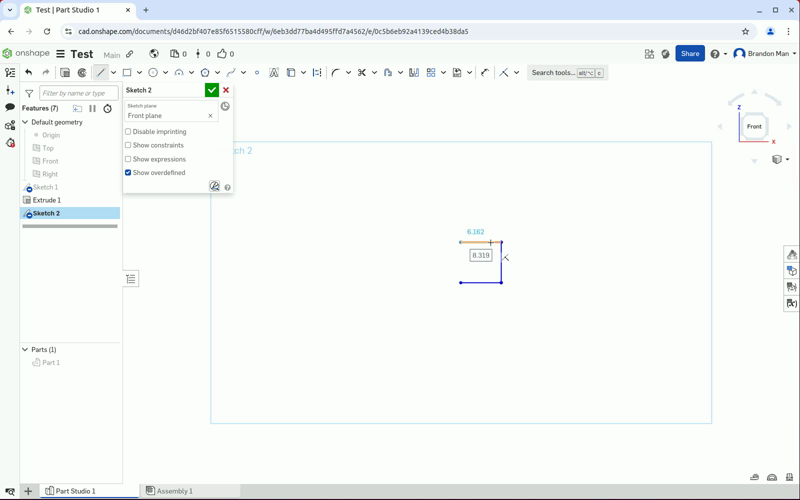
mouse_move(460, 282)
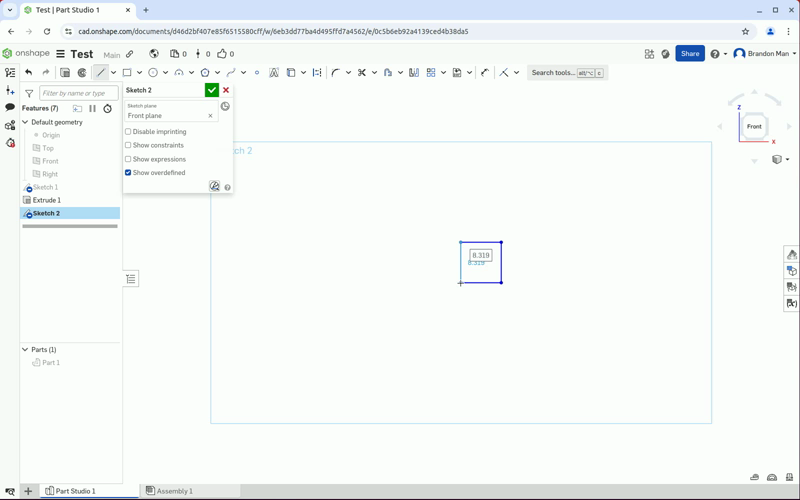
key_up(shift)
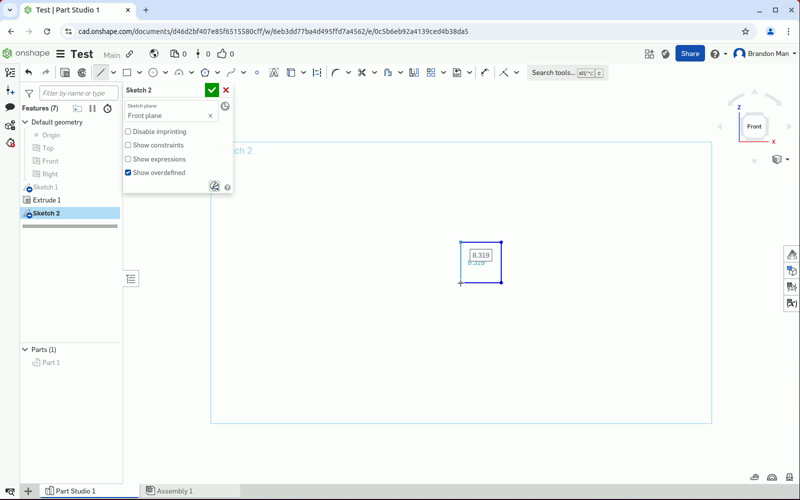
click(460, 282)
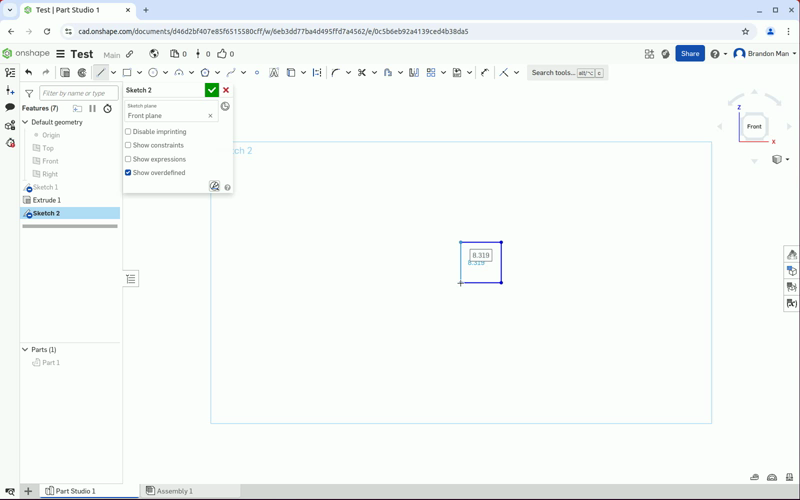
key(esc)
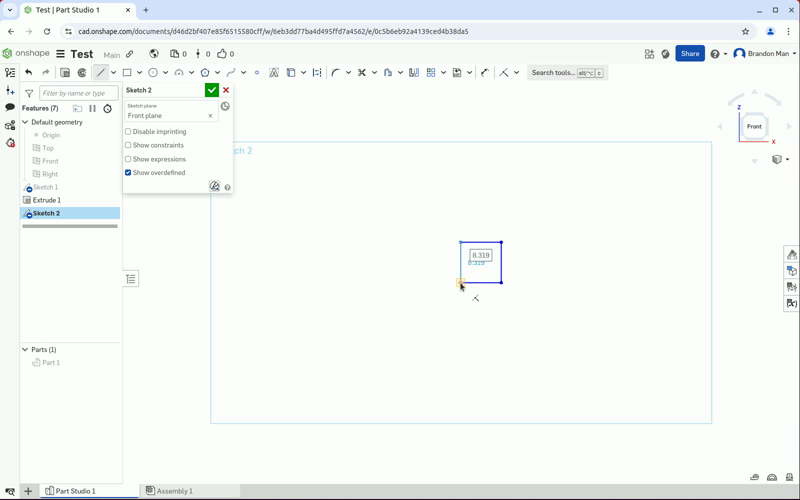
mouse_move(471, 266)
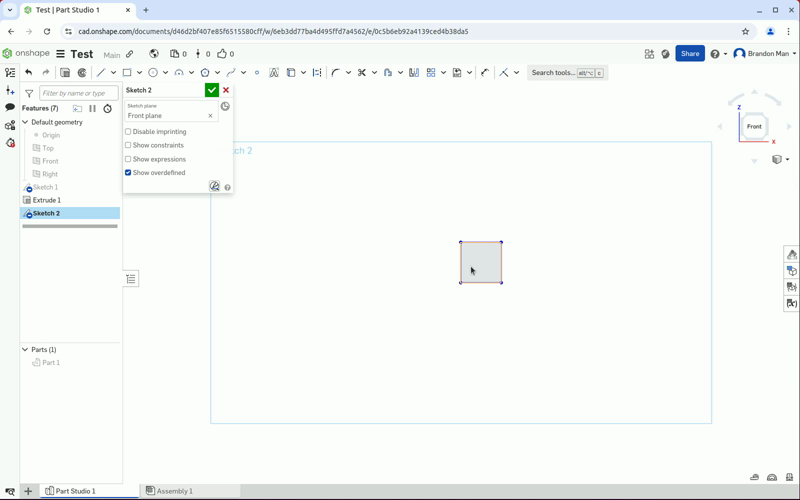
scroll(6)
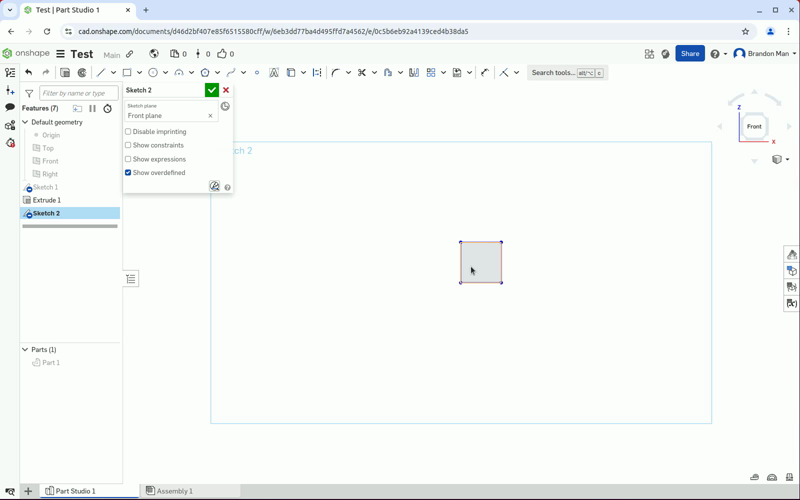
scroll(6)
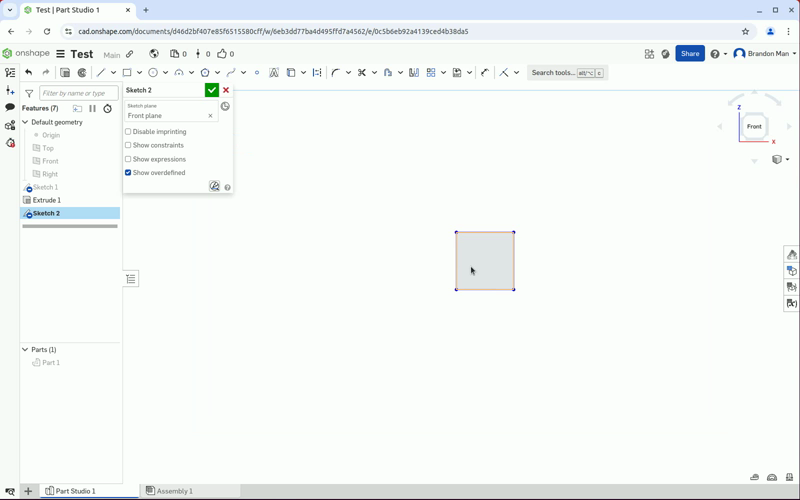
scroll(6)
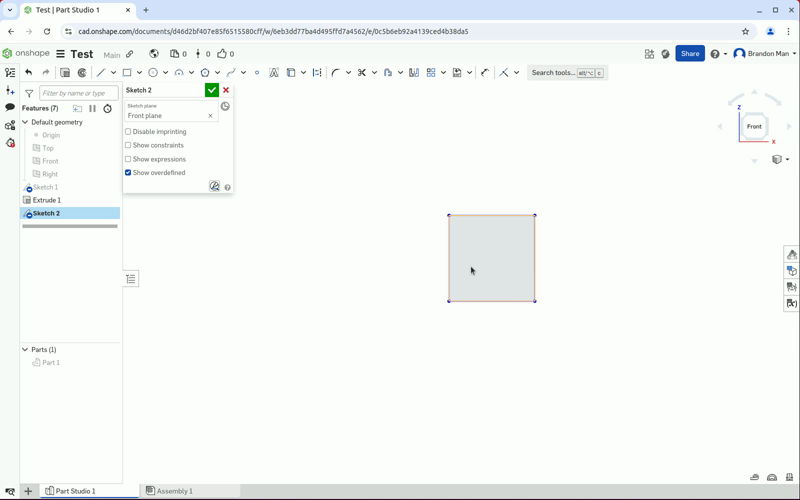
scroll(6)
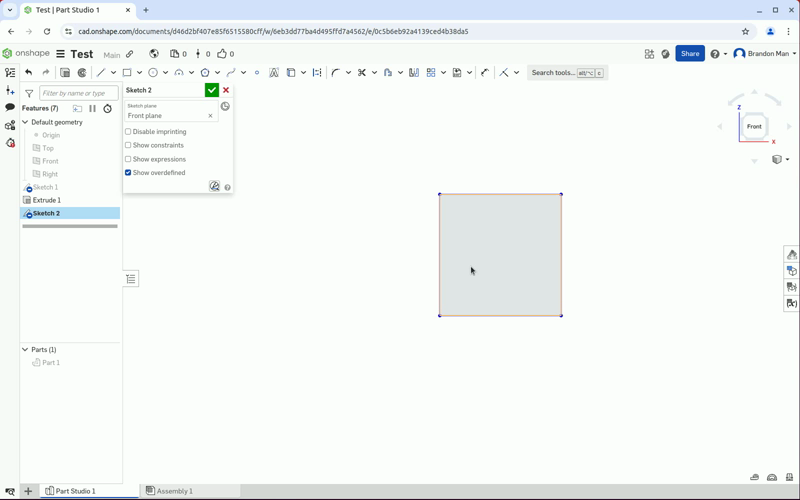
scroll(6)
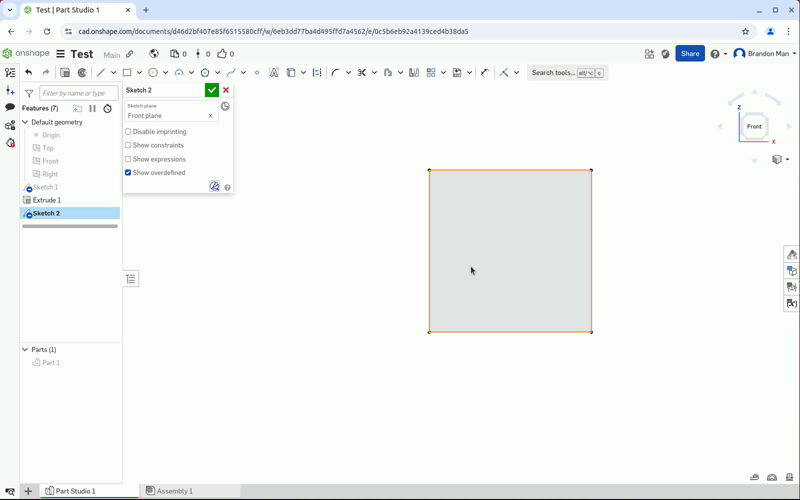
scroll(6)
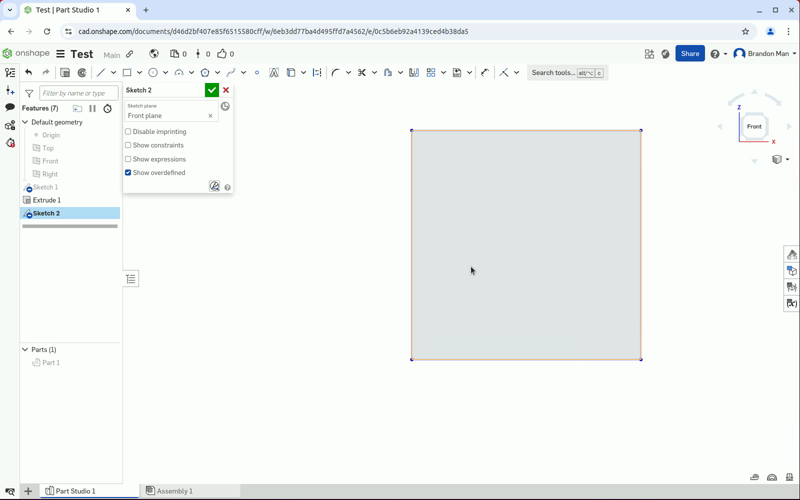
scroll(6)
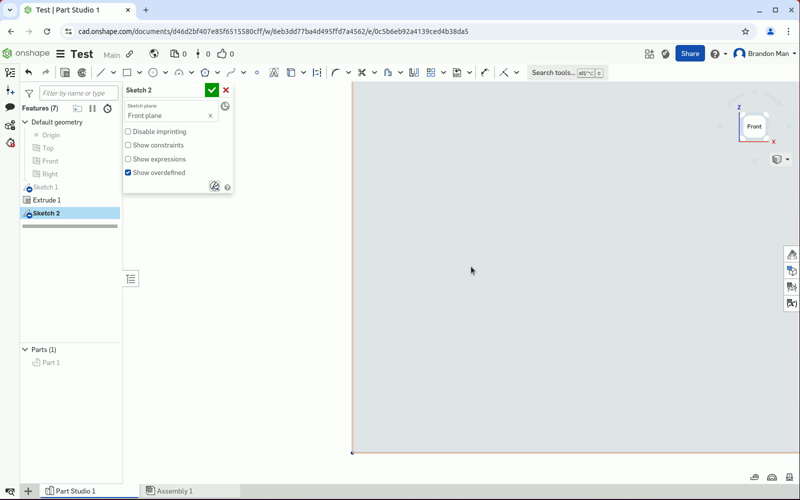
click(471, 266)
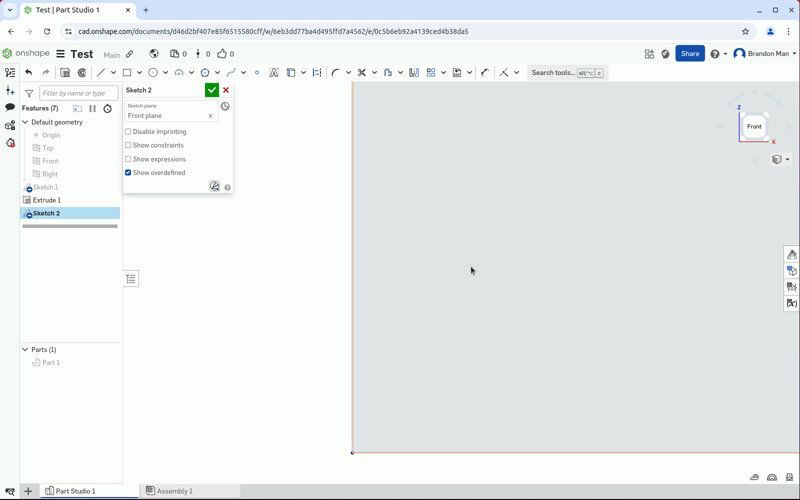
scroll(-6)
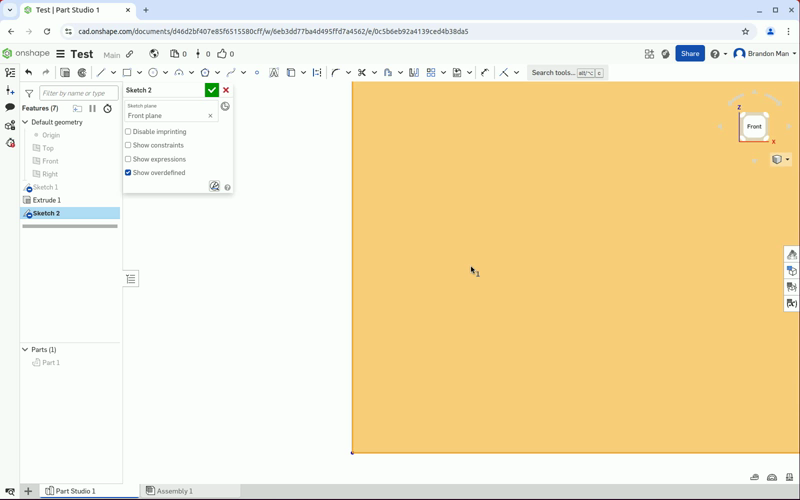
scroll(-6)
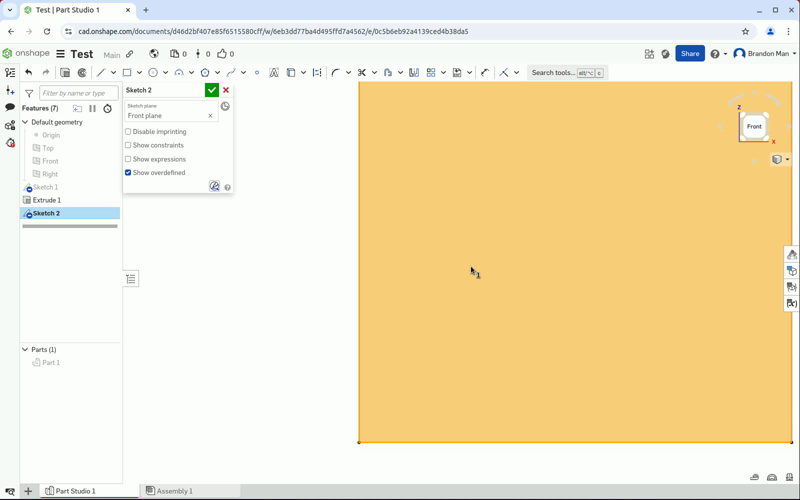
scroll(-6)
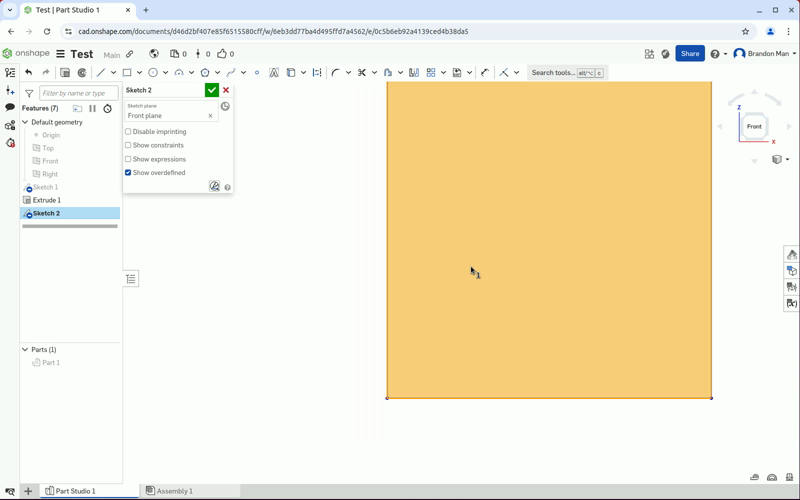
scroll(-6)
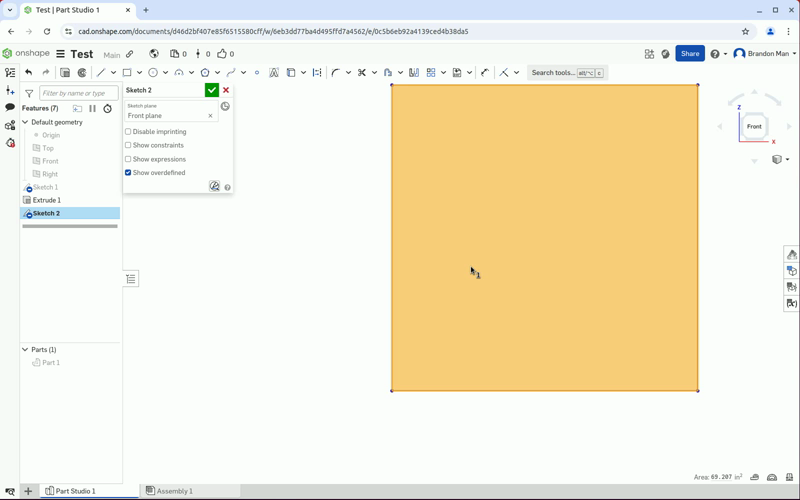
scroll(-6)
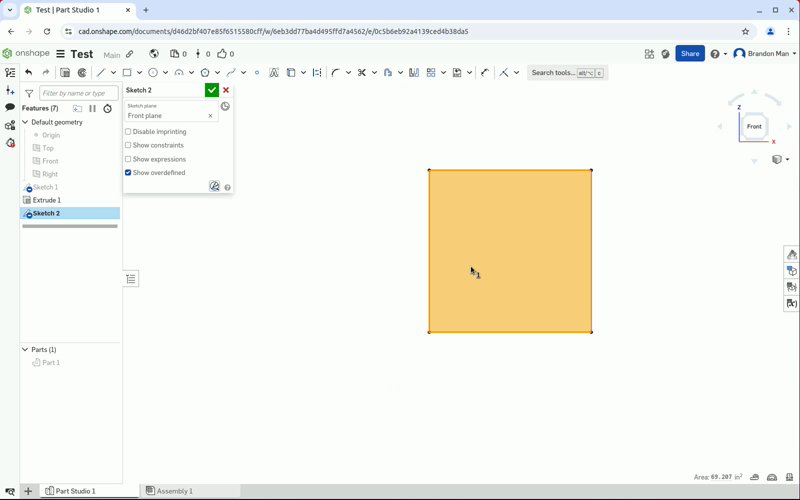
scroll(-6)
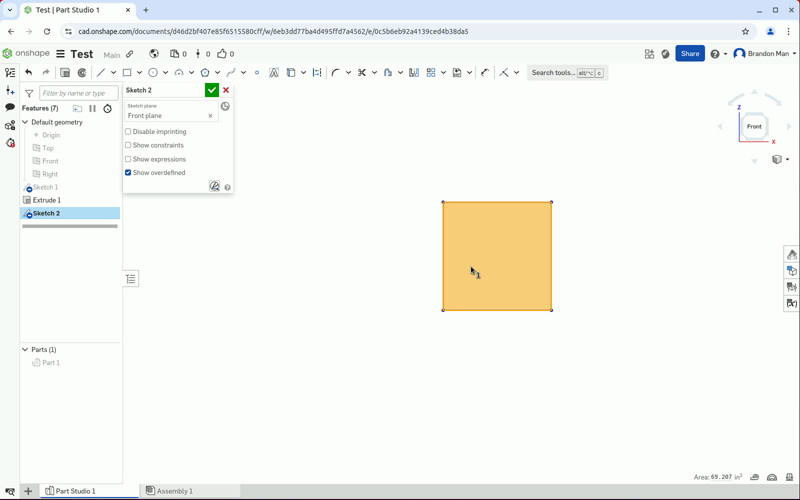
scroll(-6)
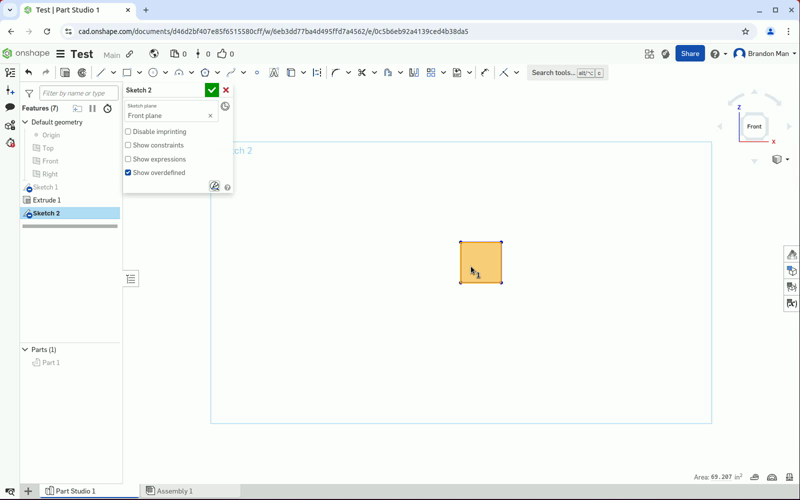
mouse_move(73, 352)
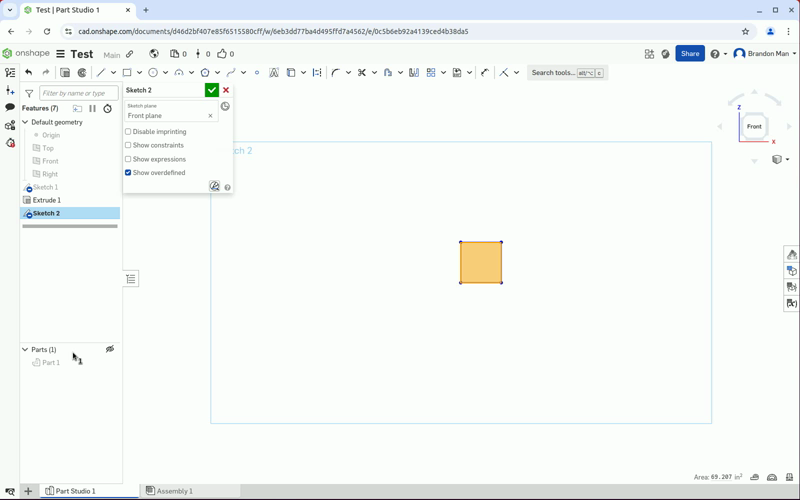
key(shift+y)
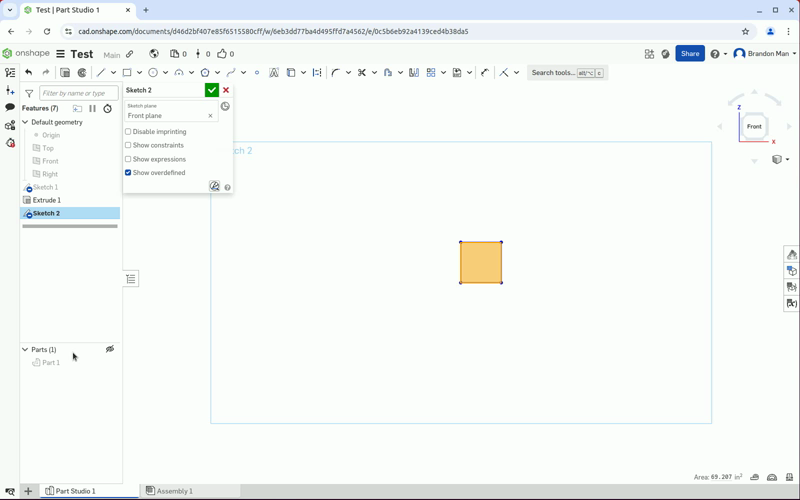
key(shift+e)
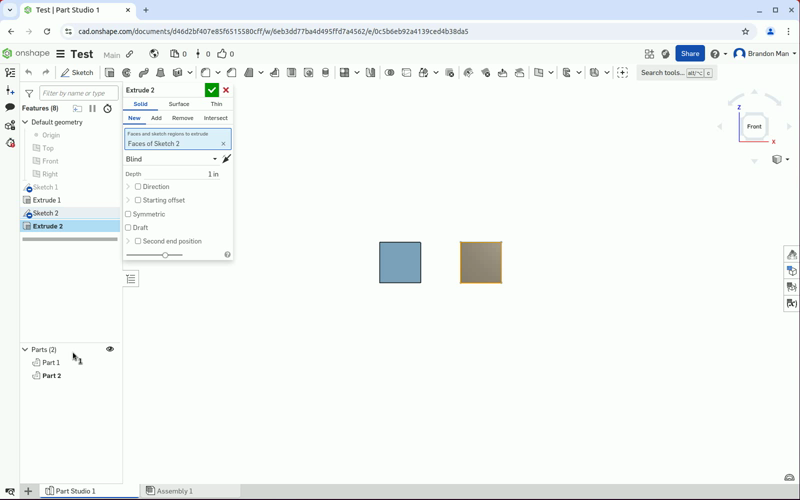
mouse_move(143, 106)
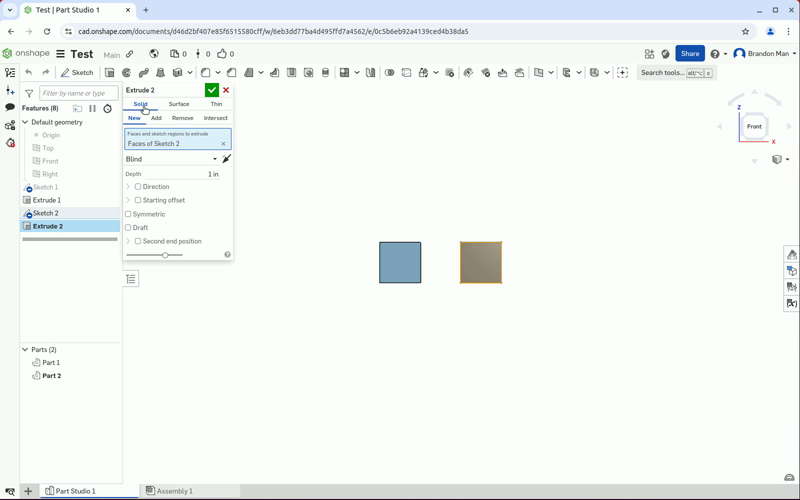
click(143, 106)
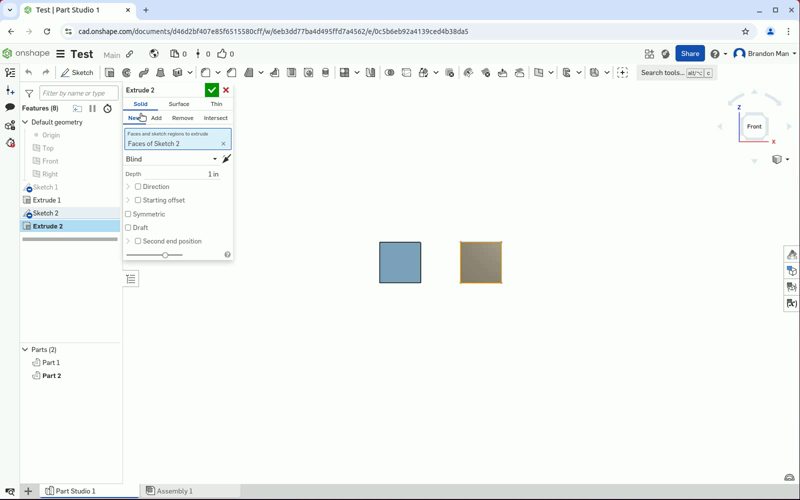
mouse_move(137, 120)
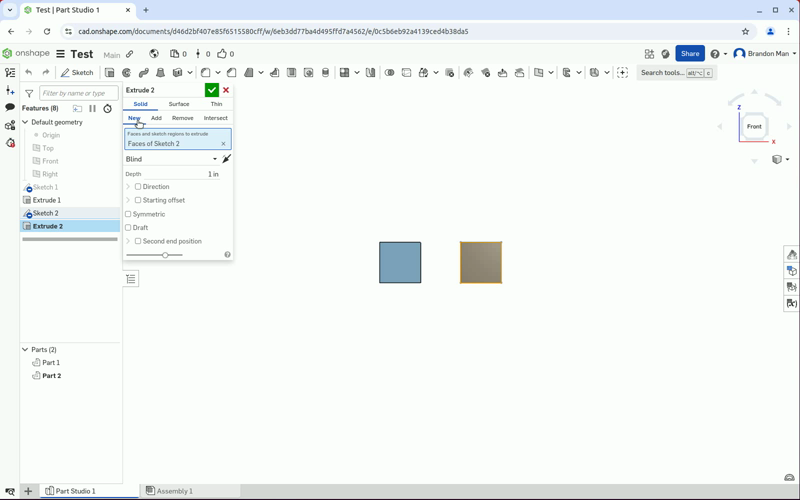
click(137, 120)
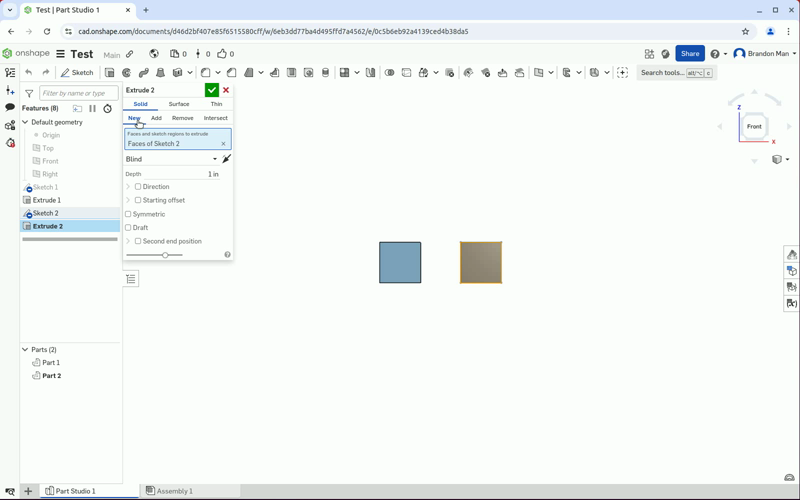
key(tab, 4)
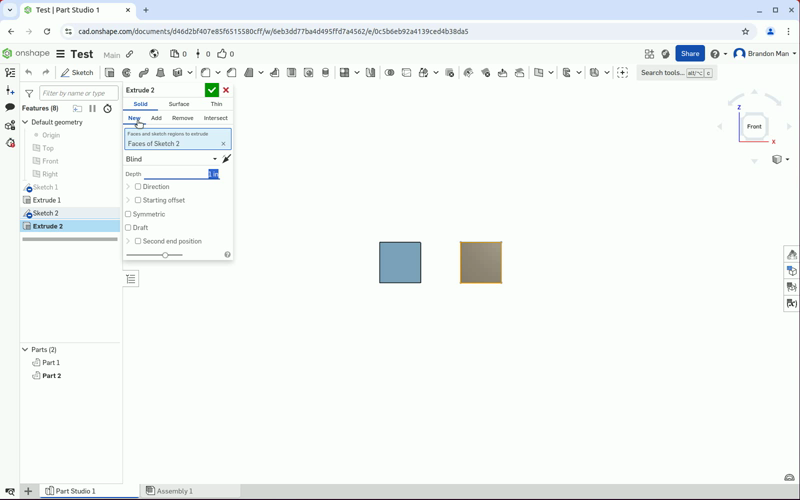
text(41.402)
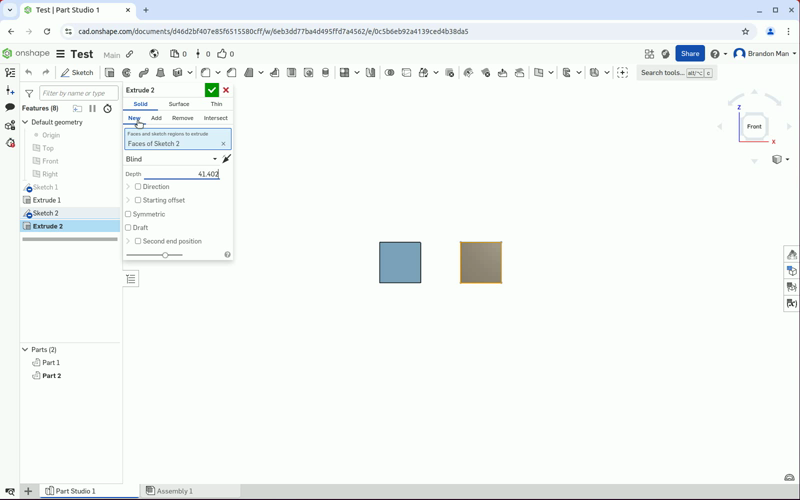
key(tab, 3)
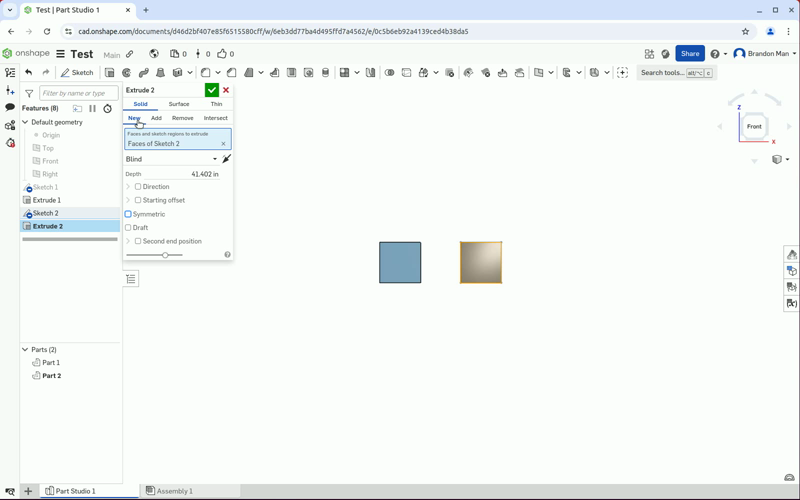
key(space)
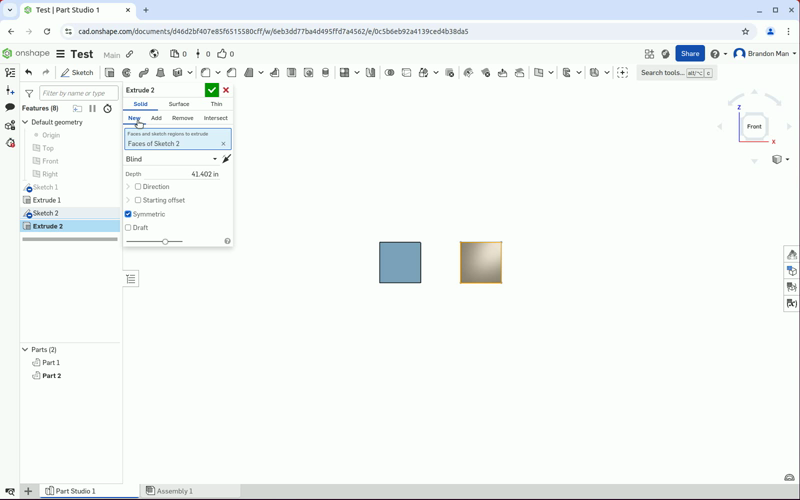
key(enter)
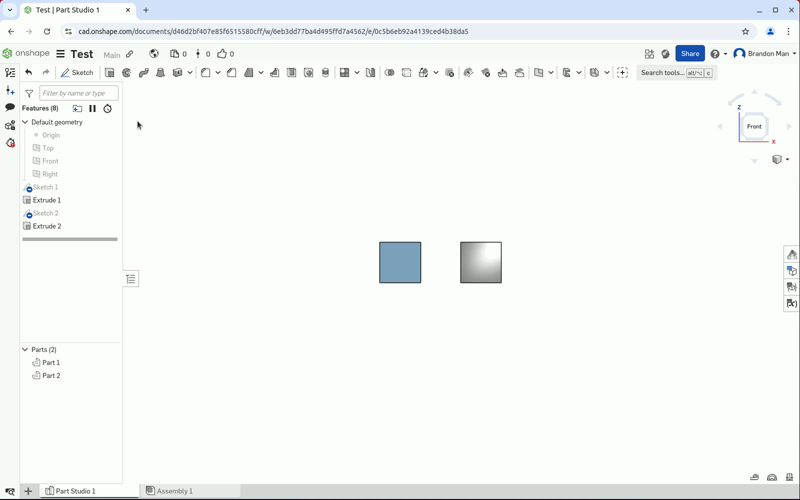
key(shift+h)
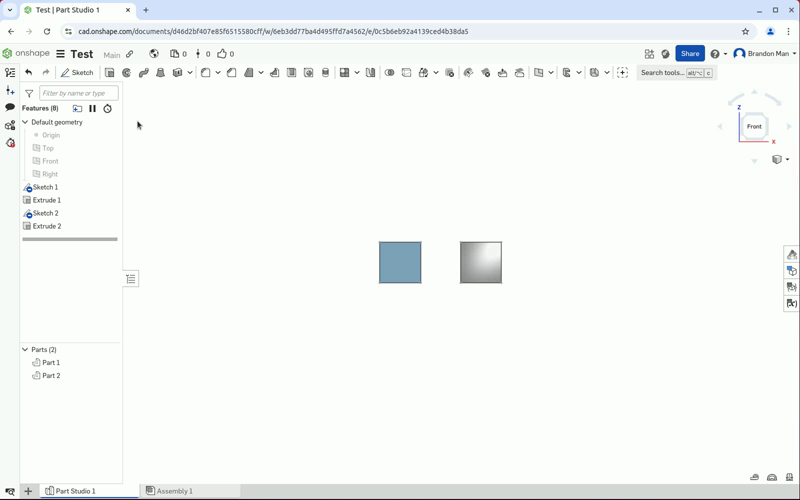
key(shift+h)
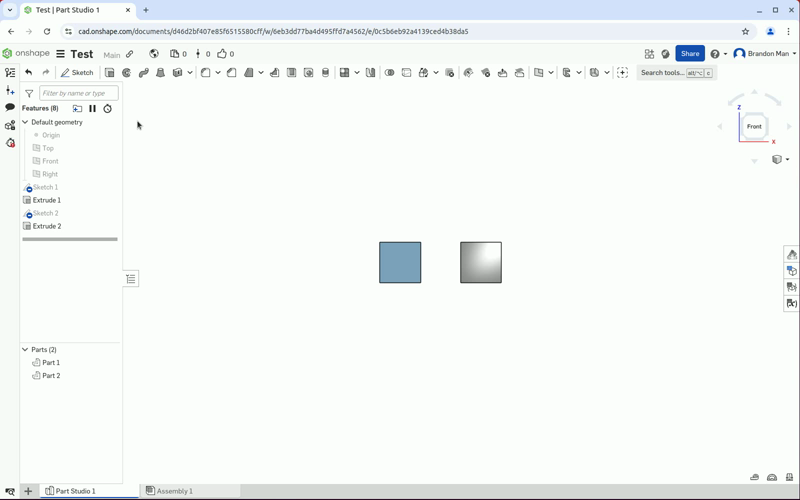
mouse_move(73, 189)
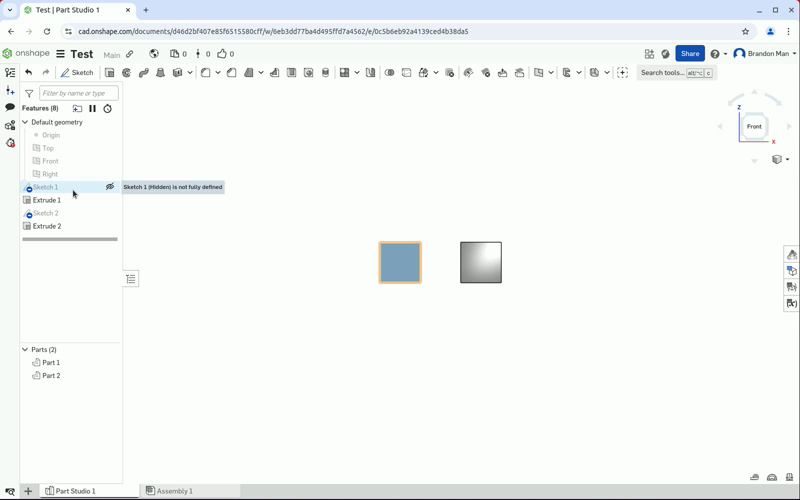
click(73, 189)
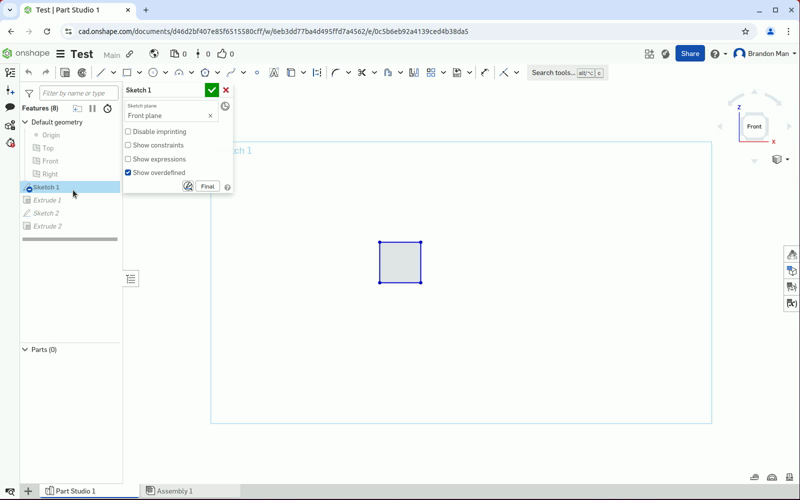
mouse_move(229, 92)
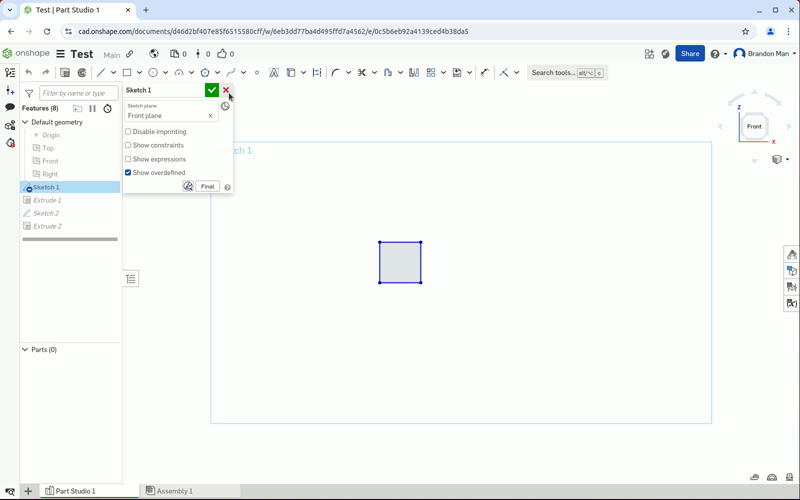
click(229, 92)
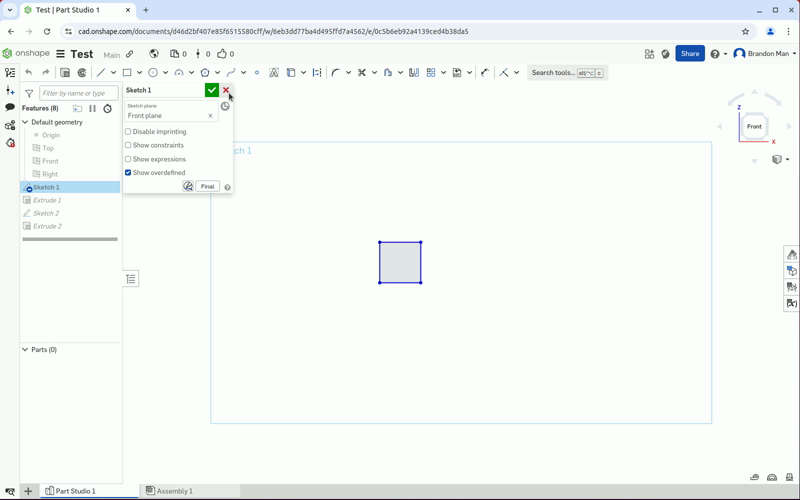
key(shift+s)
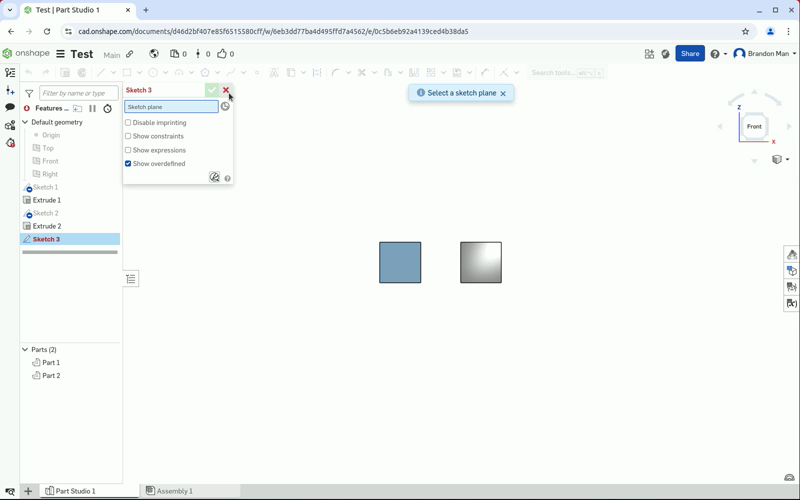
mouse_move(73, 163)
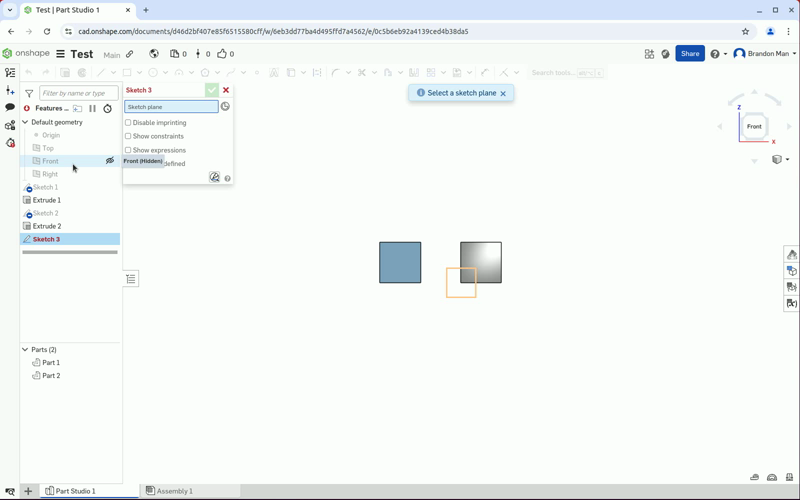
click(73, 163)
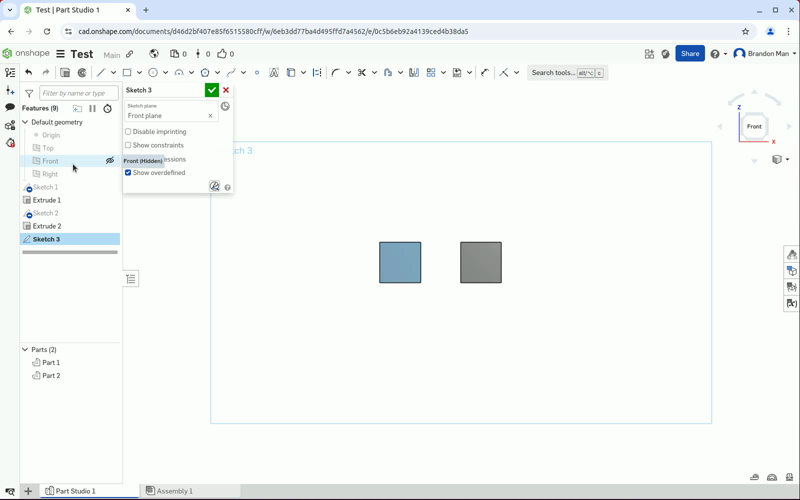
mouse_move(73, 352)
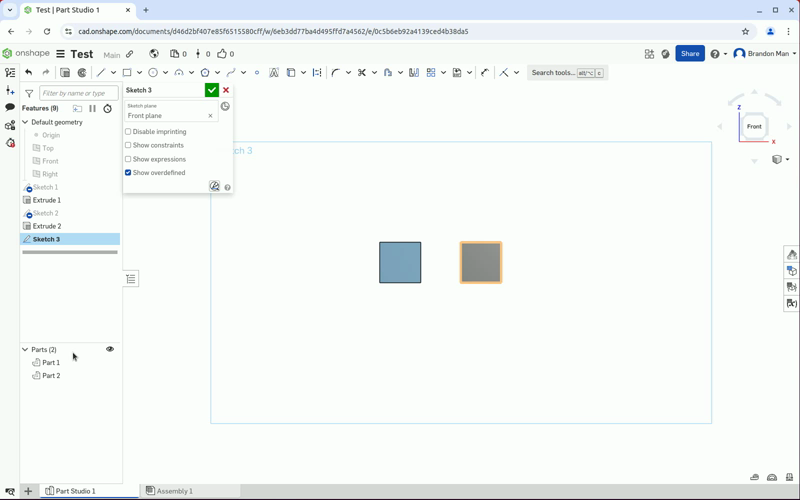
key(y)
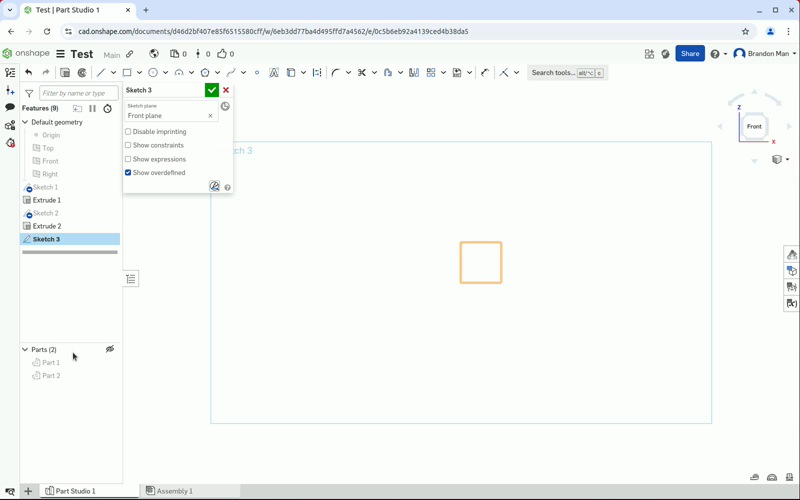
key(l)
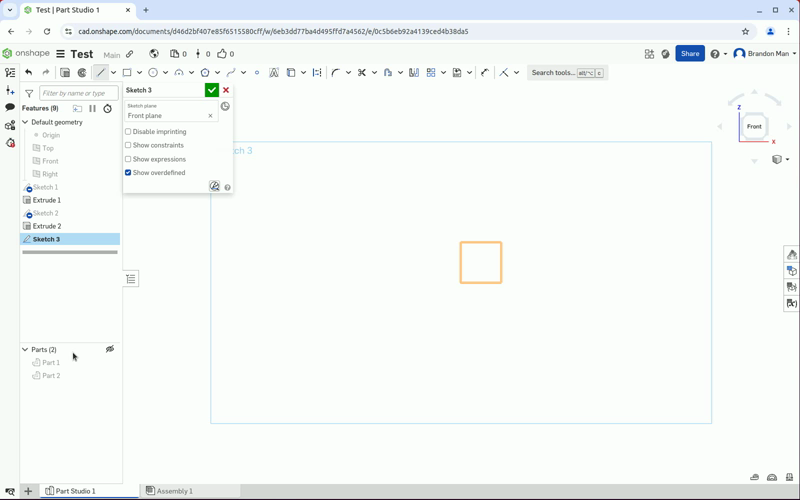
key_down(shift)
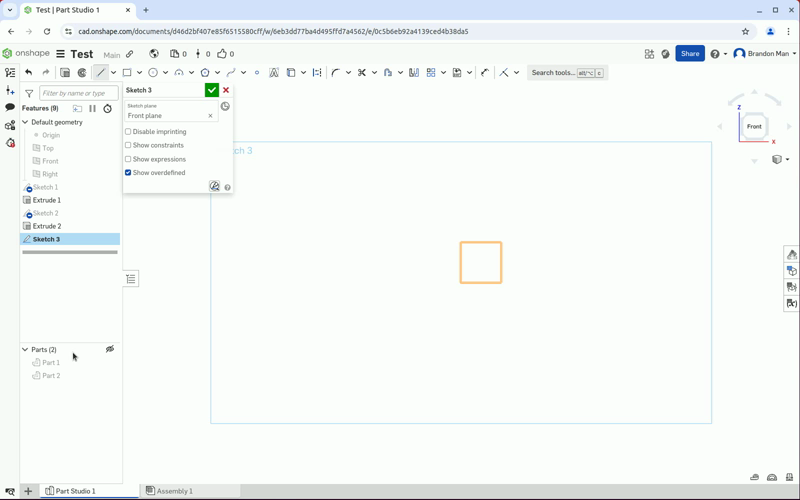
mouse_move(533, 282)
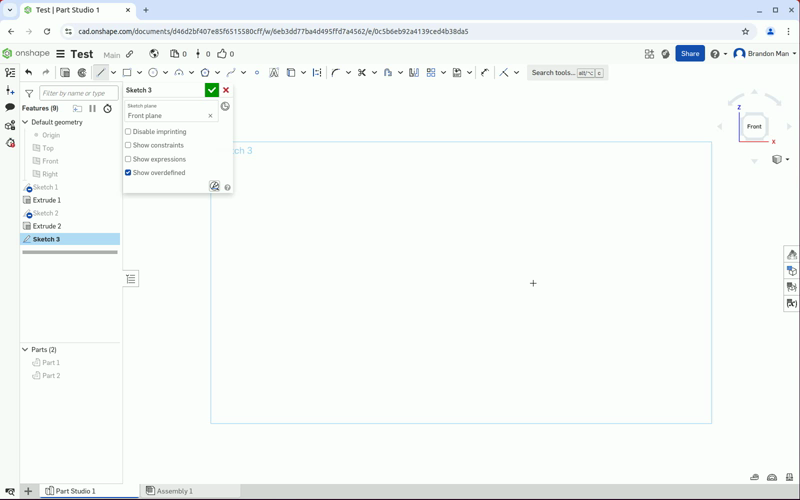
click(533, 282)
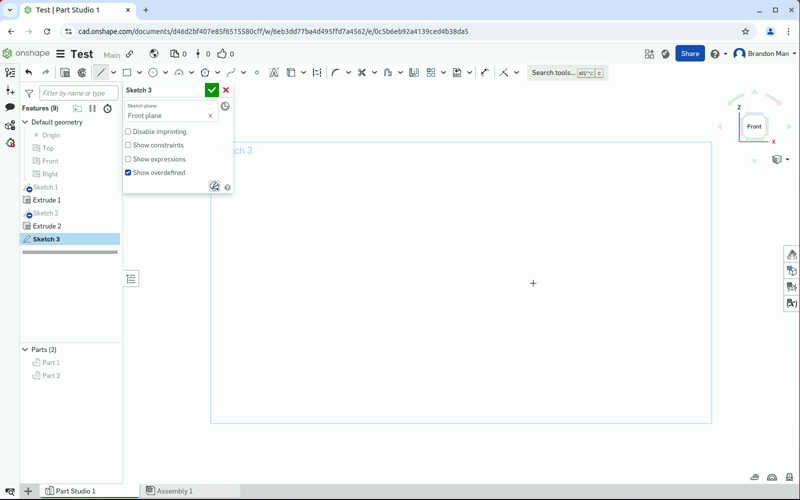
key_up(shift)
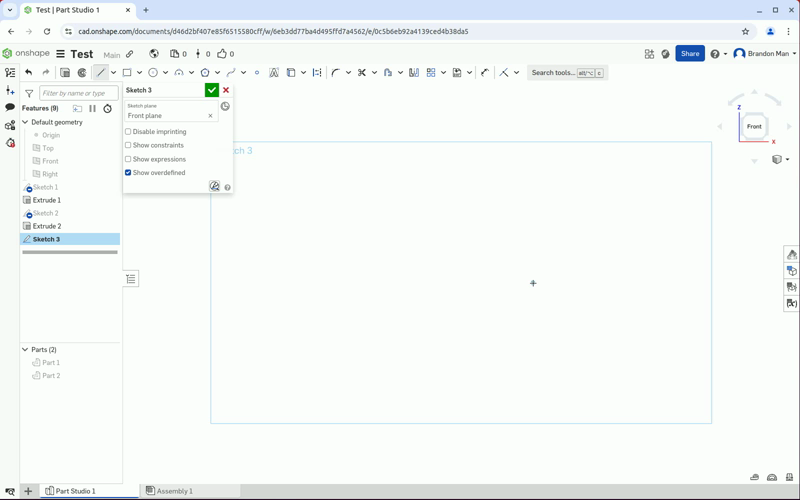
key_down(shift)
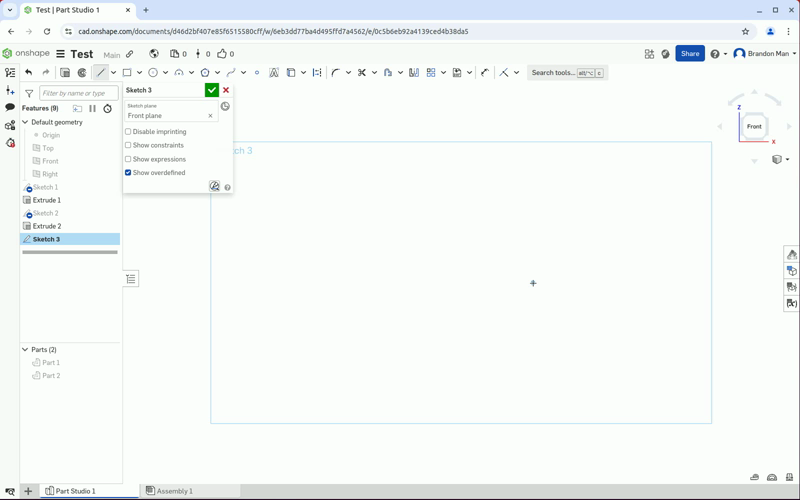
mouse_move(563, 282)
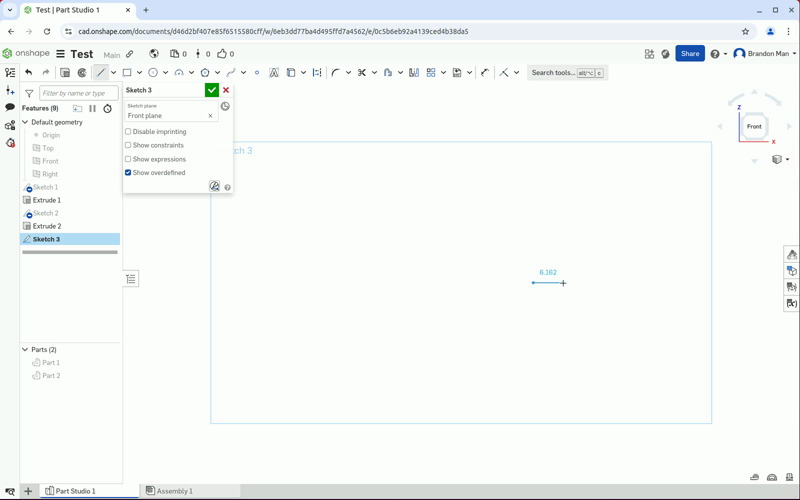
mouse_move(573, 282)
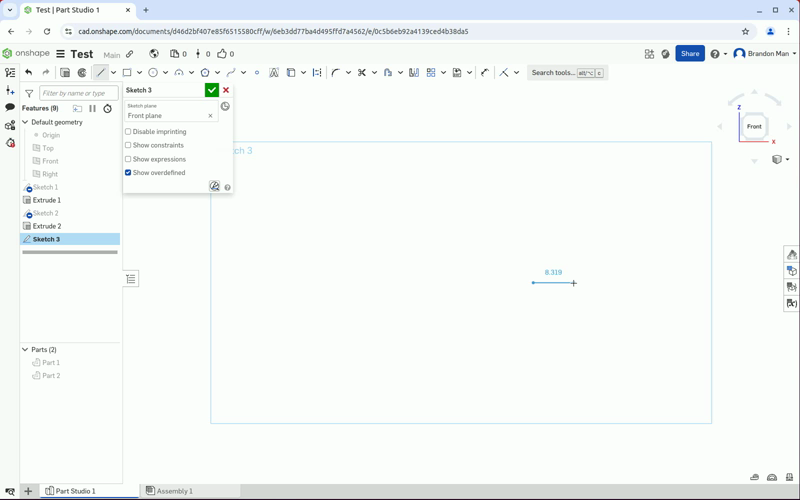
click(573, 282)
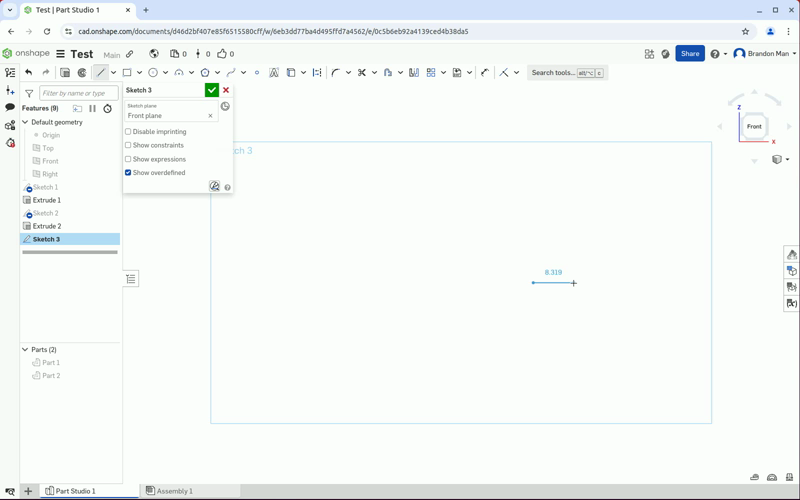
key_up(shift)
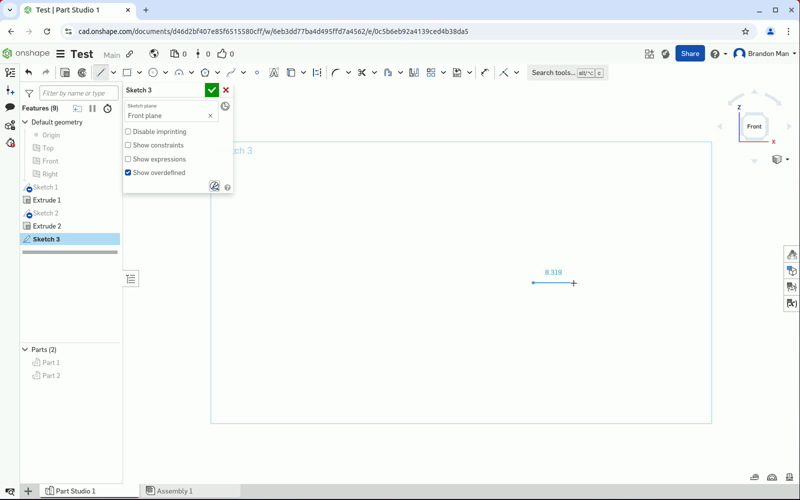
key_down(shift)
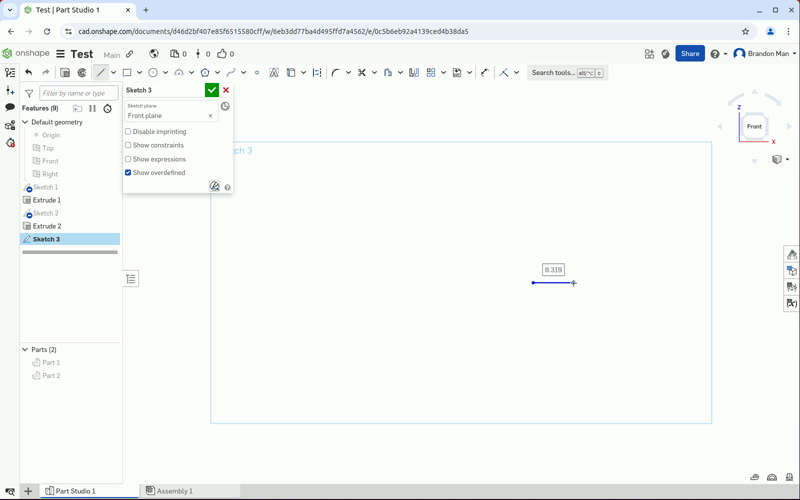
mouse_move(589, 282)
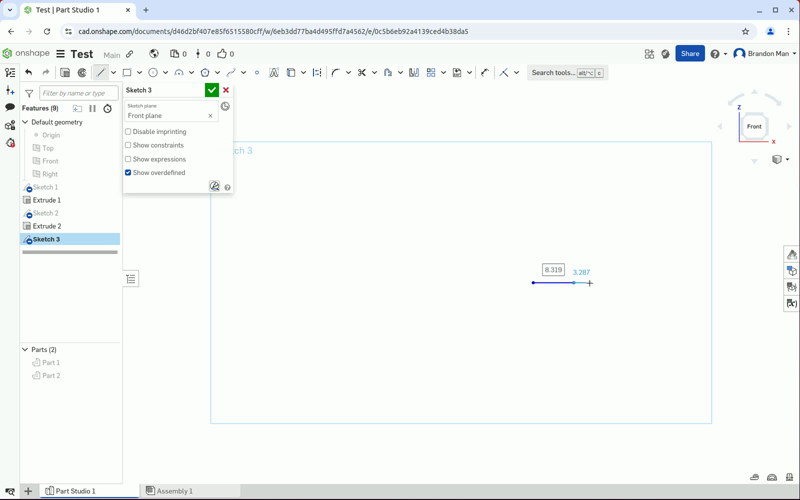
mouse_move(573, 242)
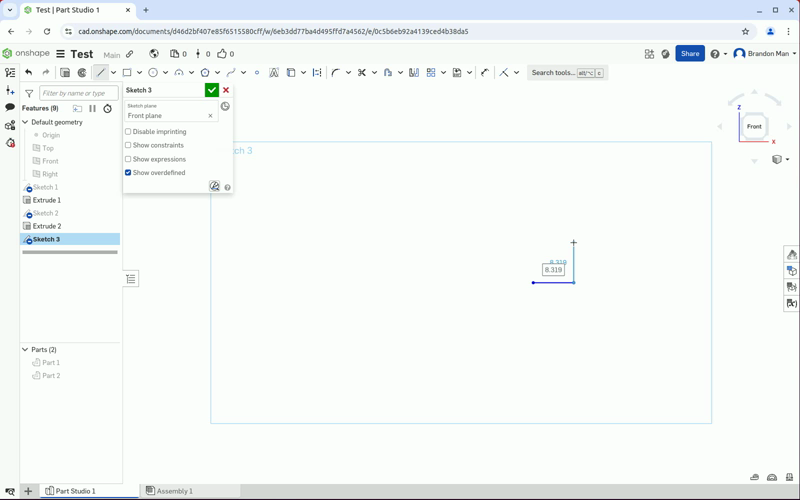
click(573, 242)
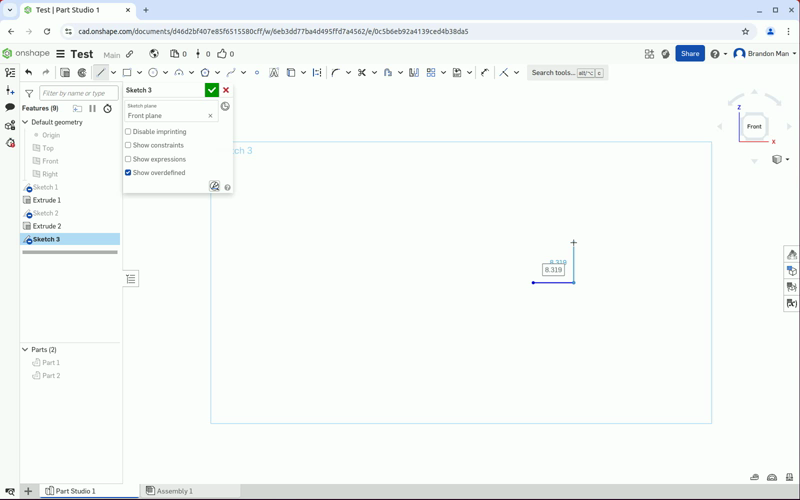
key_up(shift)
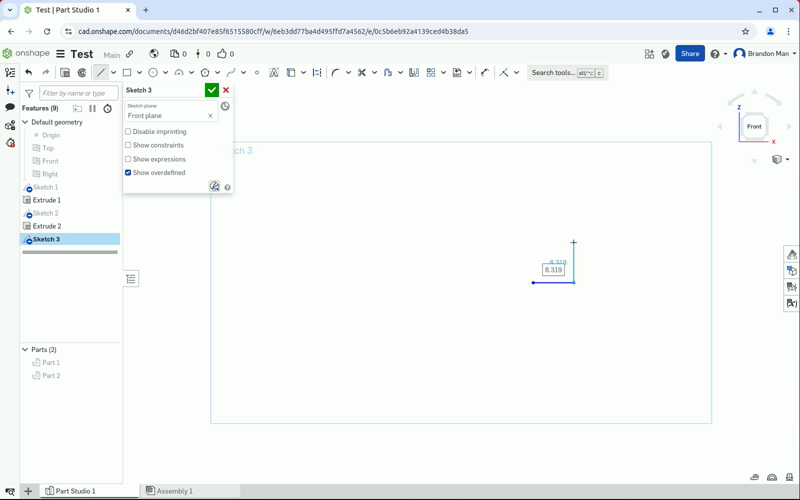
key_down(shift)
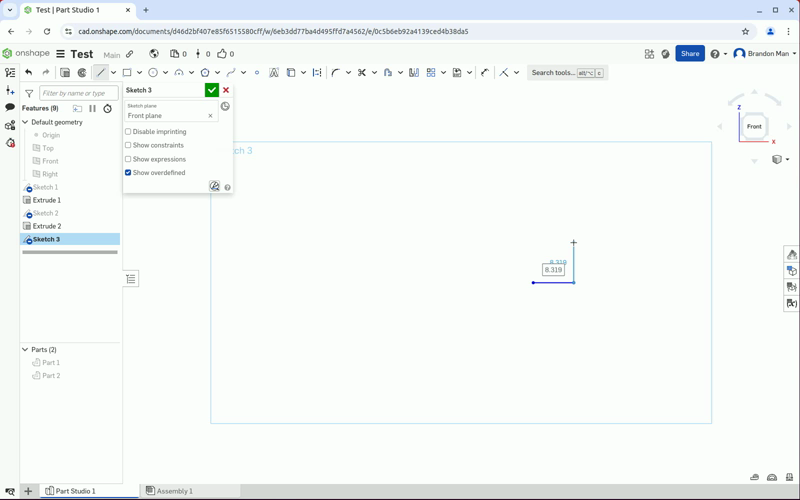
mouse_move(589, 242)
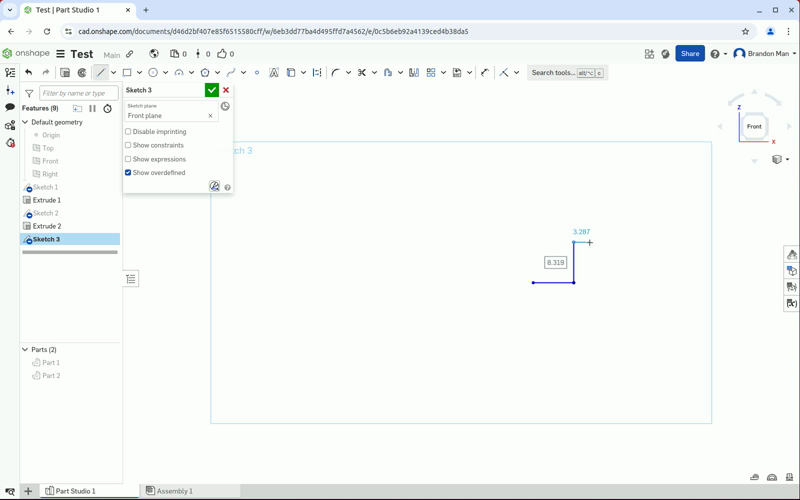
mouse_move(533, 242)
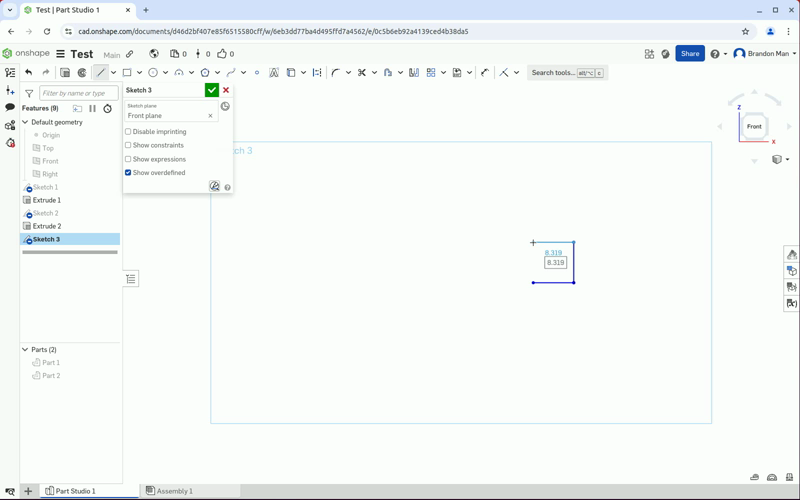
click(533, 242)
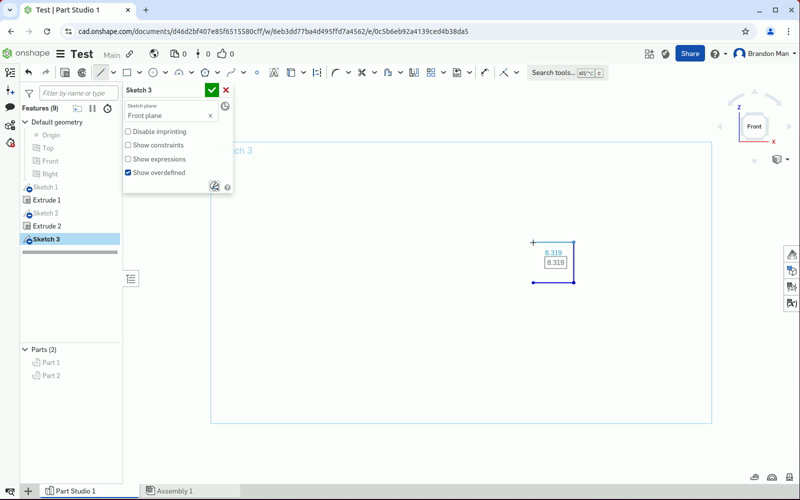
key_up(shift)
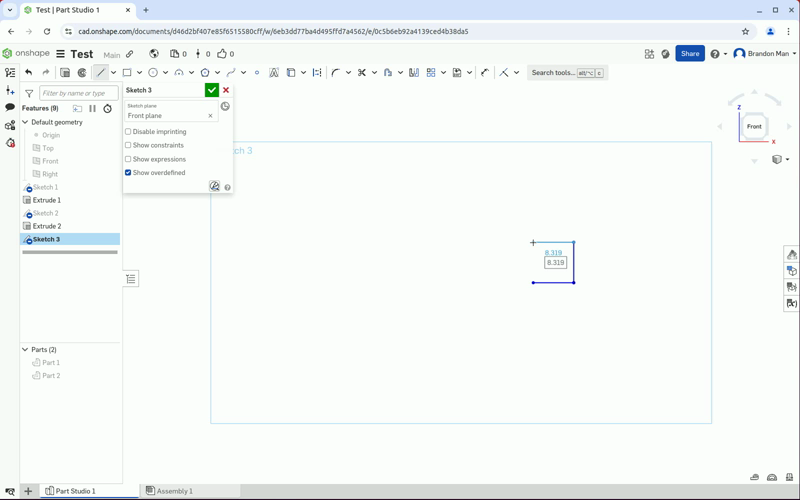
mouse_move(563, 242)
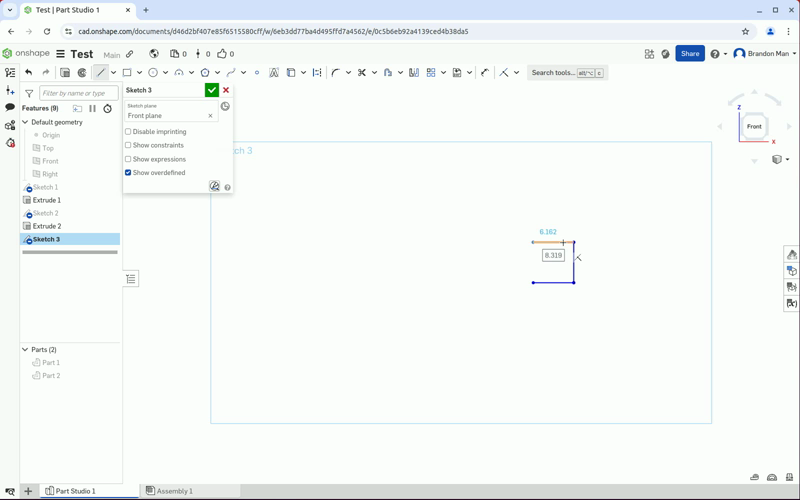
key_down(shift)
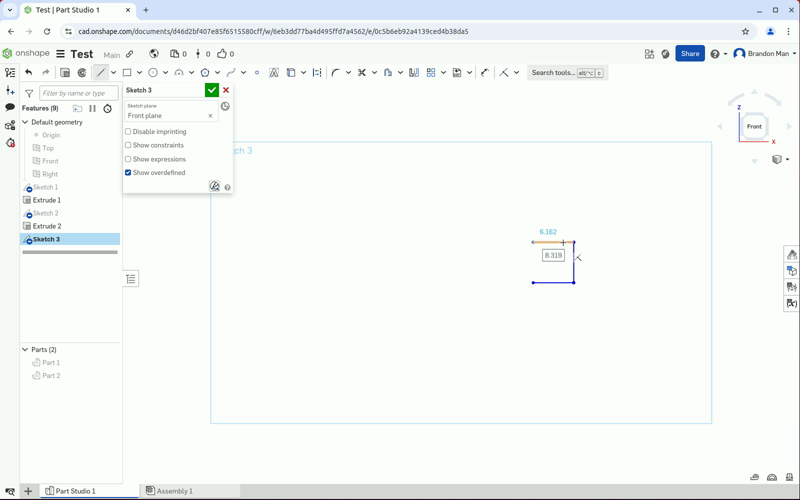
mouse_move(533, 282)
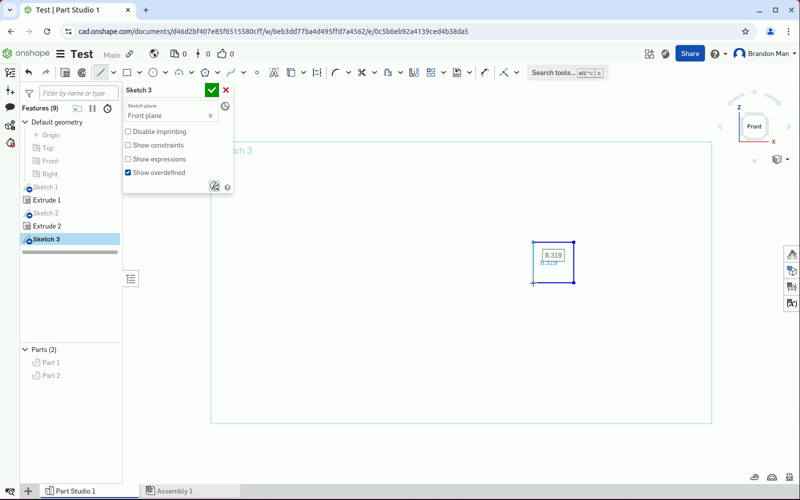
key_up(shift)
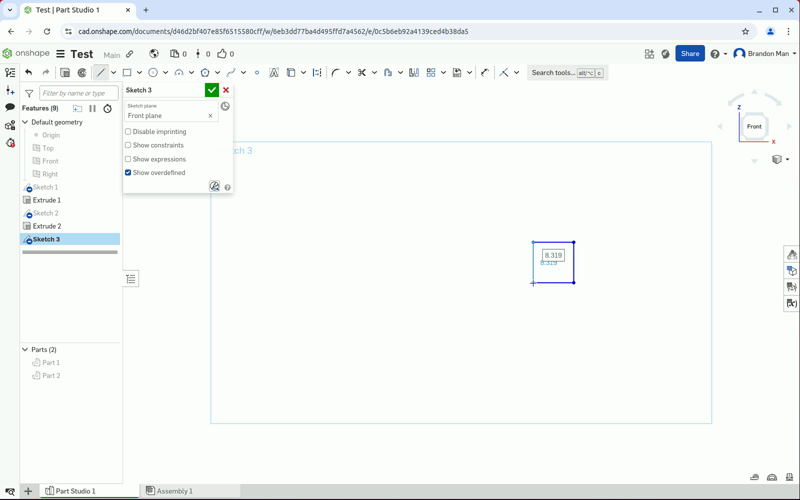
click(533, 282)
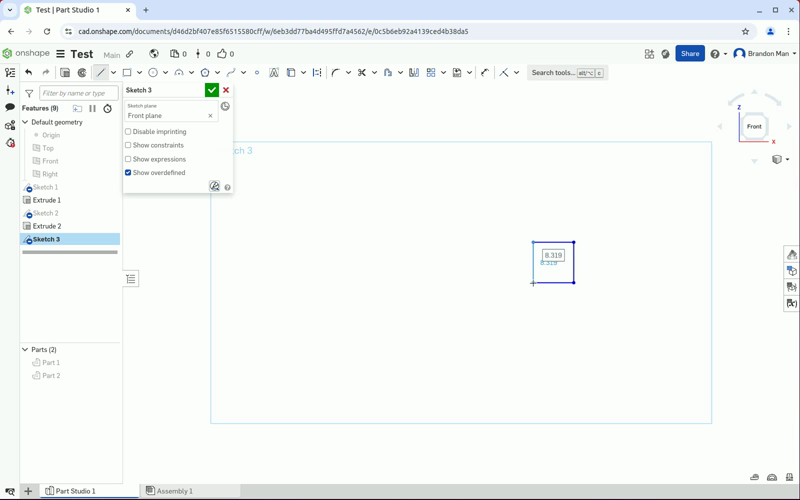
key(esc)
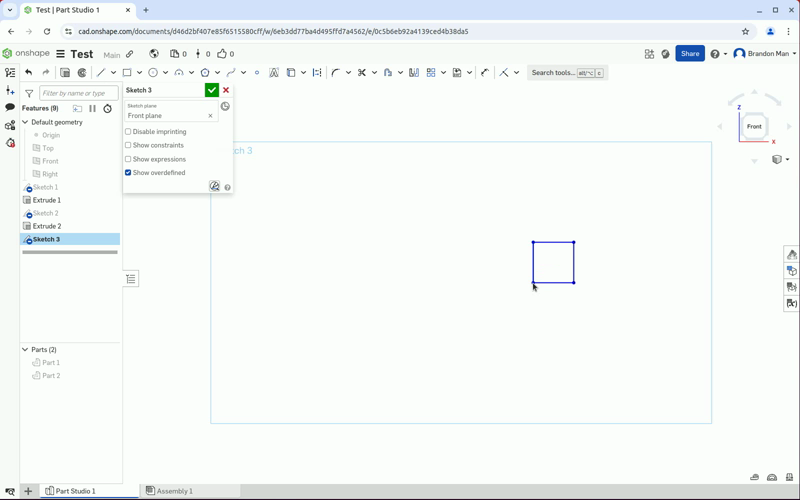
mouse_move(543, 264)
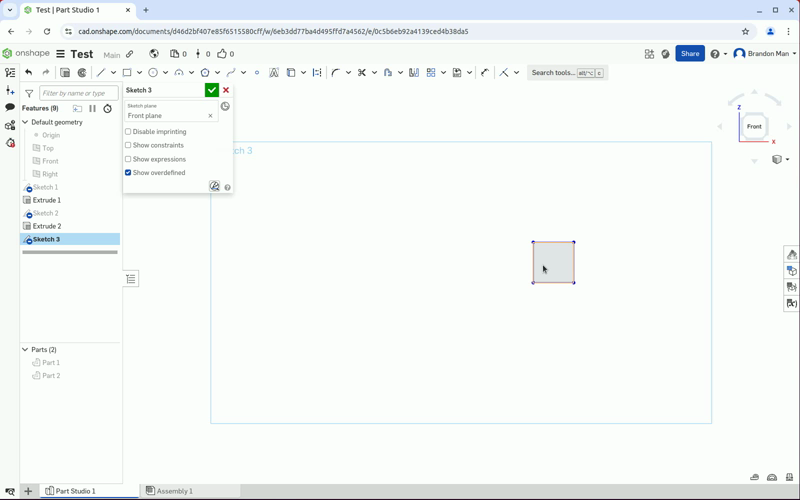
scroll(6)
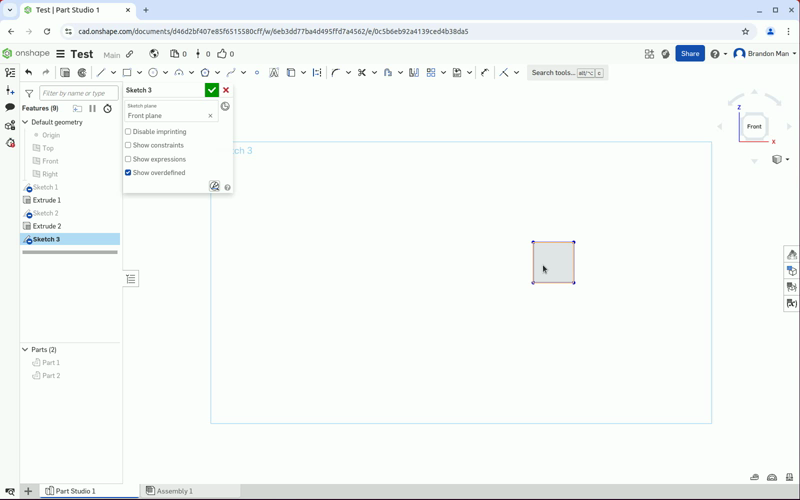
scroll(6)
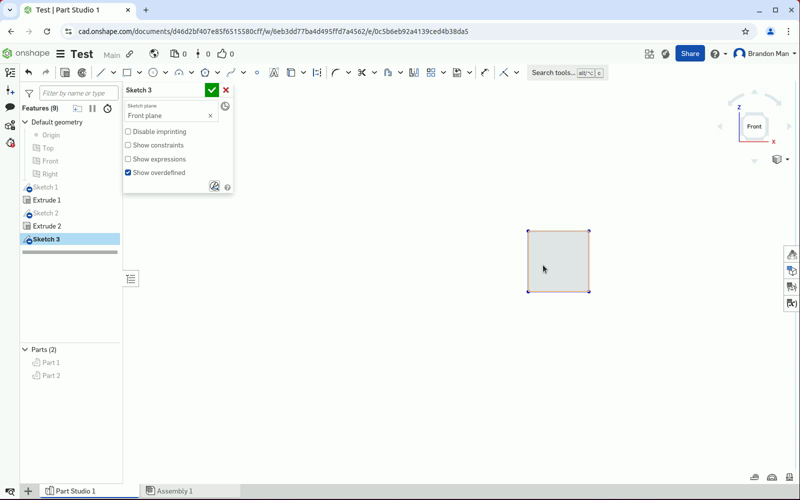
scroll(6)
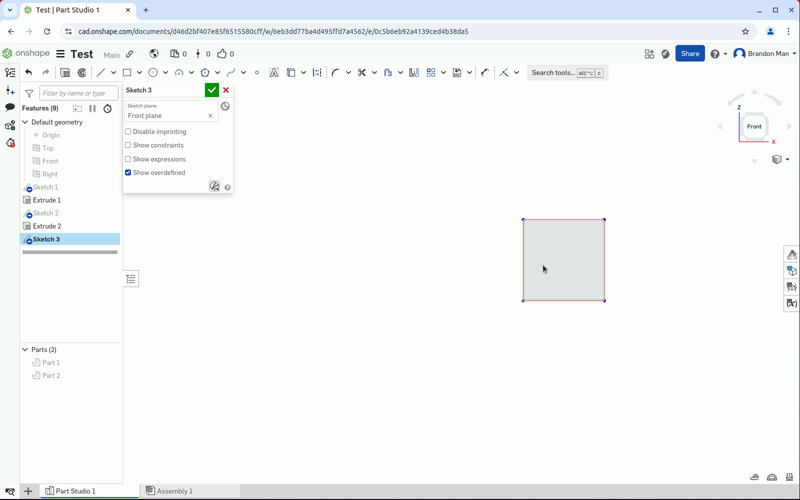
scroll(6)
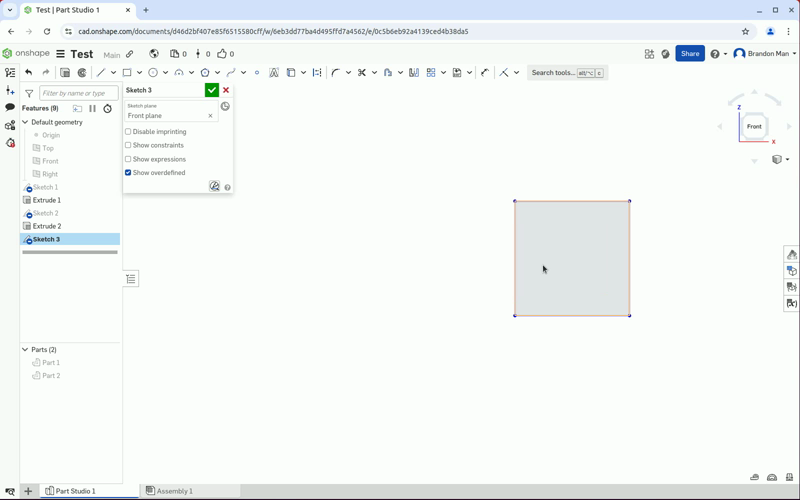
scroll(6)
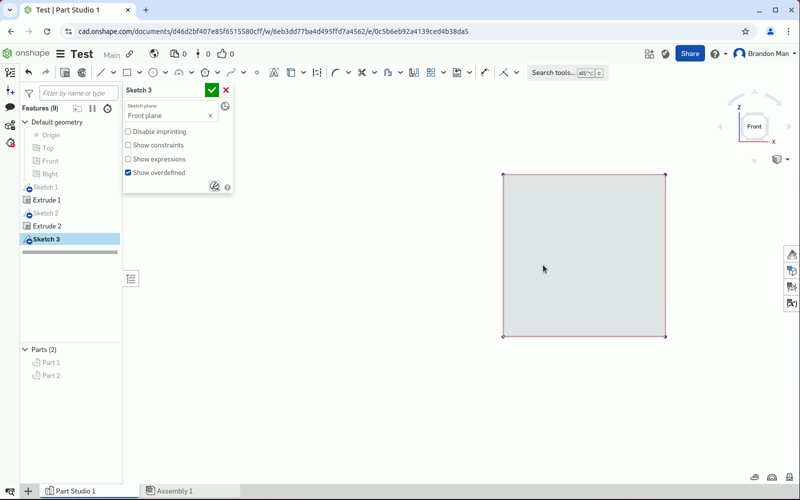
scroll(6)
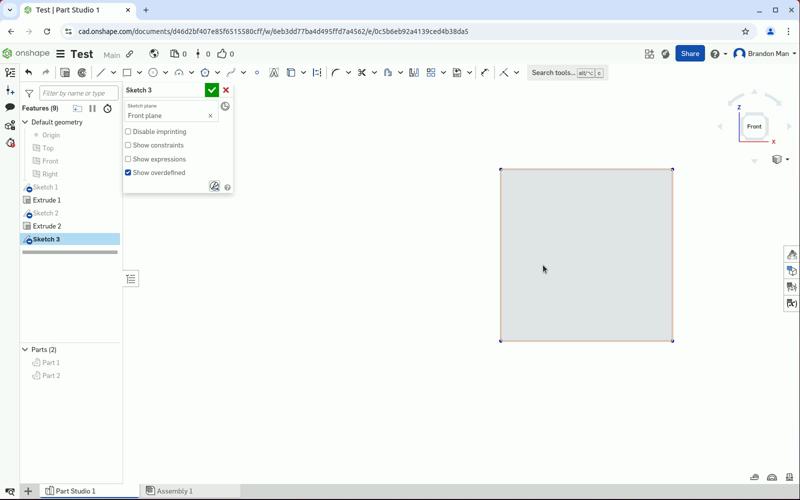
scroll(6)
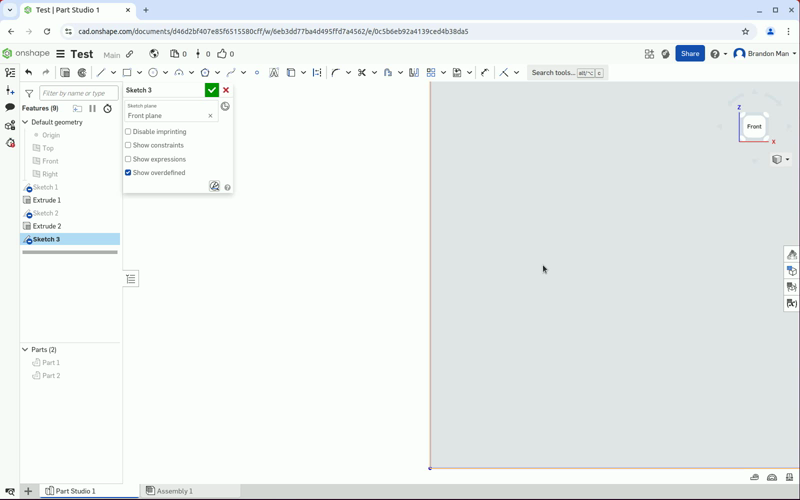
click(543, 264)
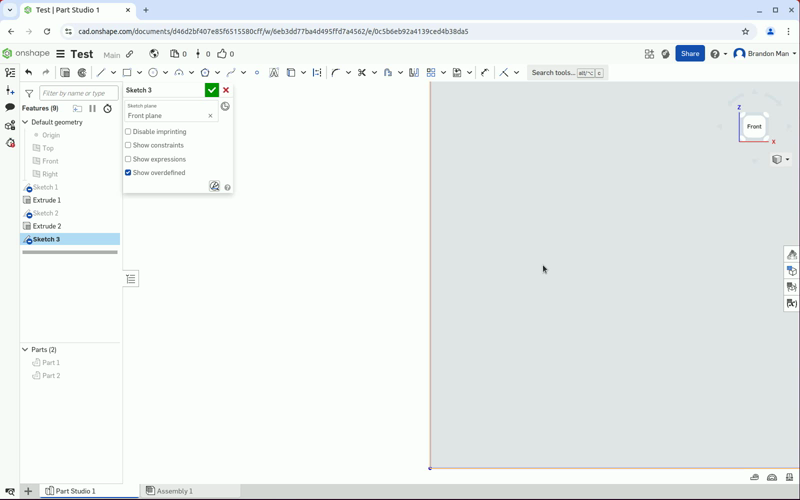
scroll(-6)
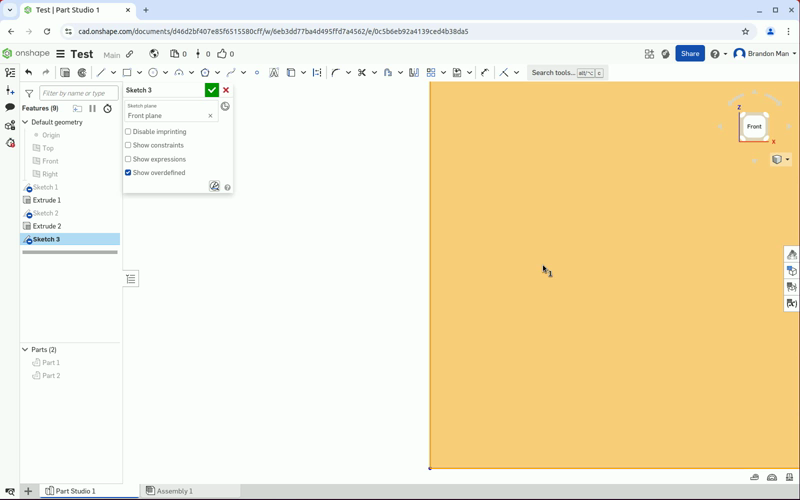
scroll(-6)
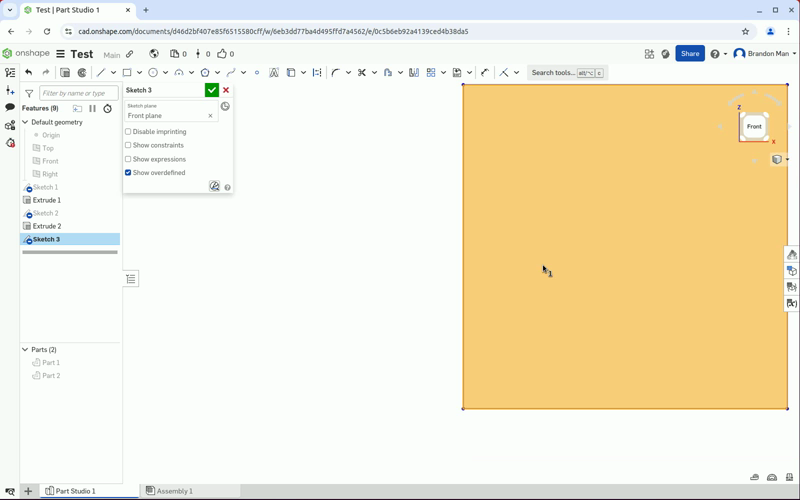
scroll(-6)
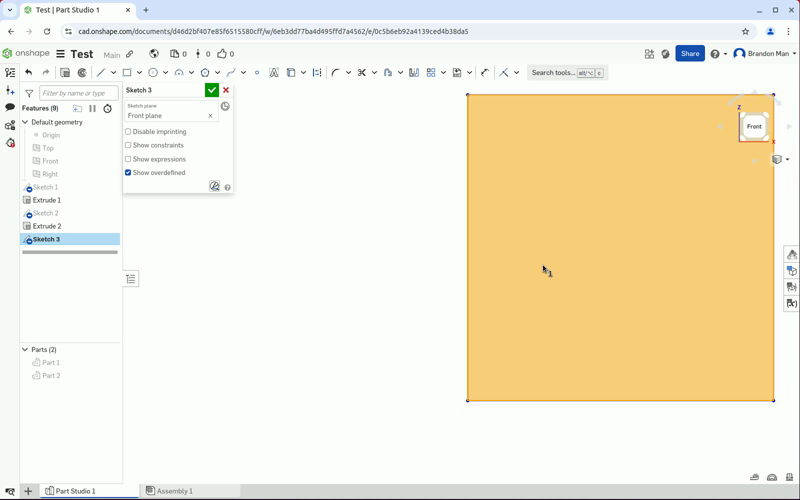
scroll(-6)
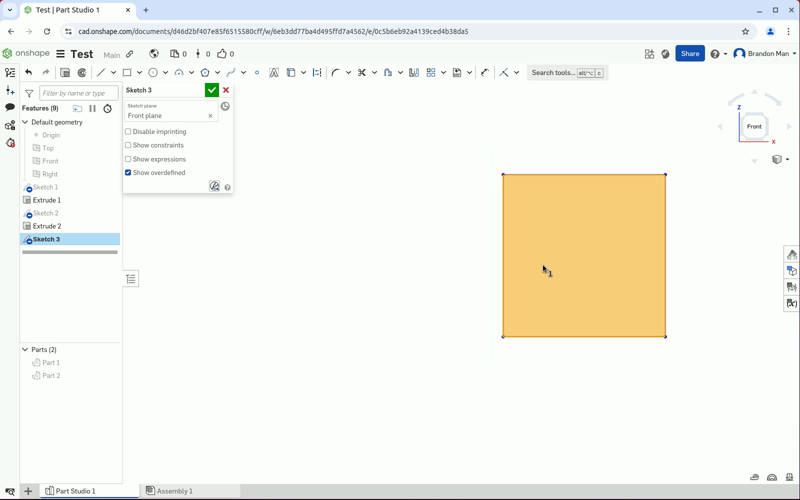
scroll(-6)
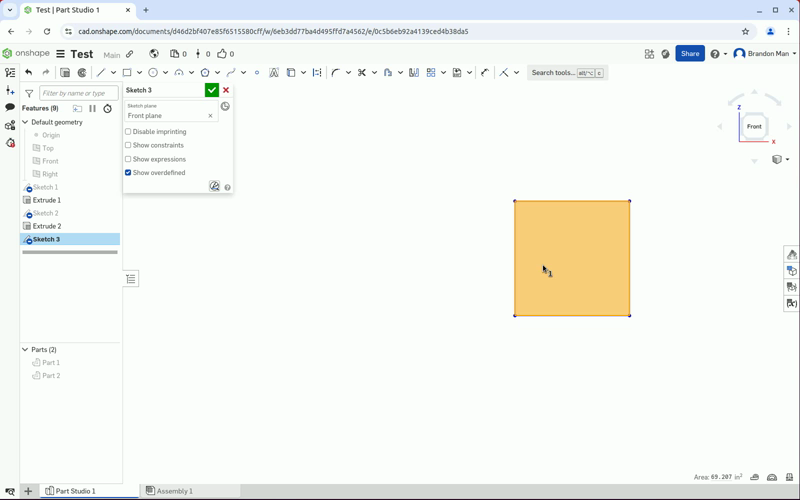
scroll(-6)
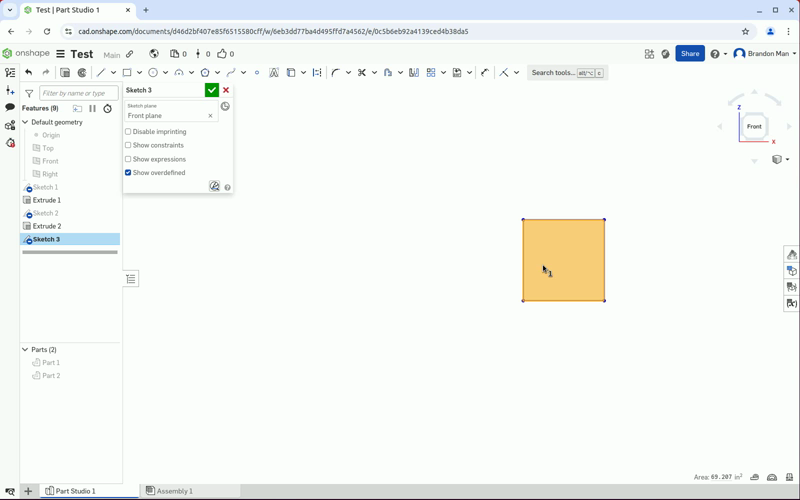
scroll(-6)
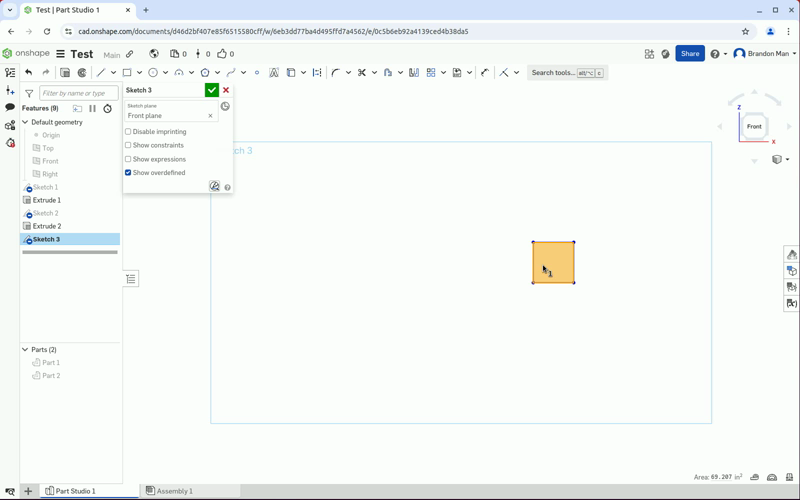
mouse_move(73, 352)
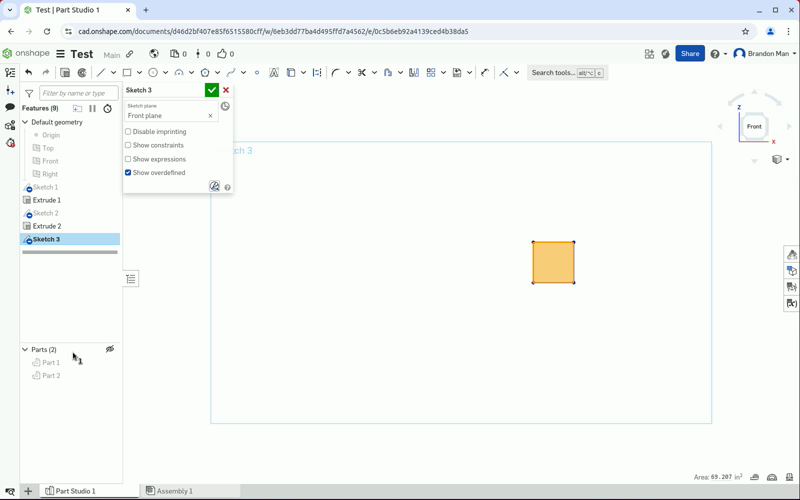
key(shift+y)
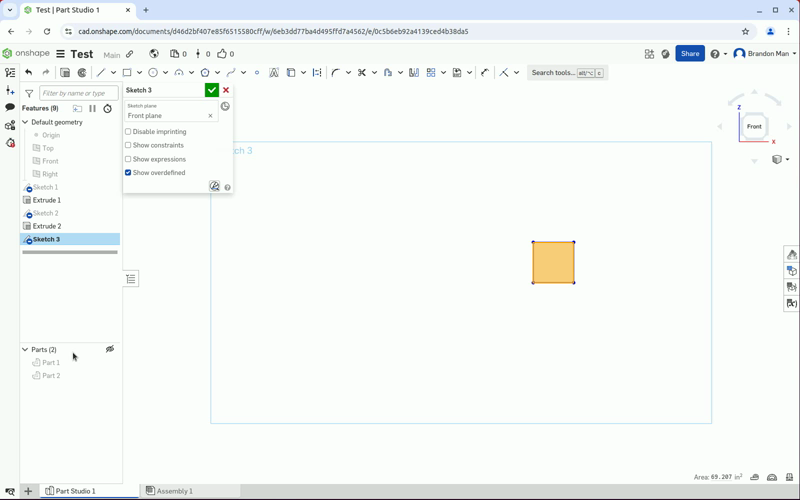
key(shift+e)
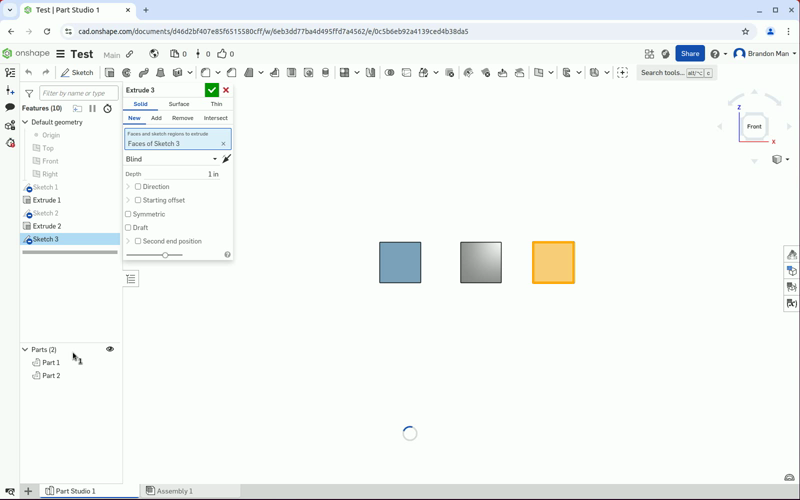
mouse_move(143, 106)
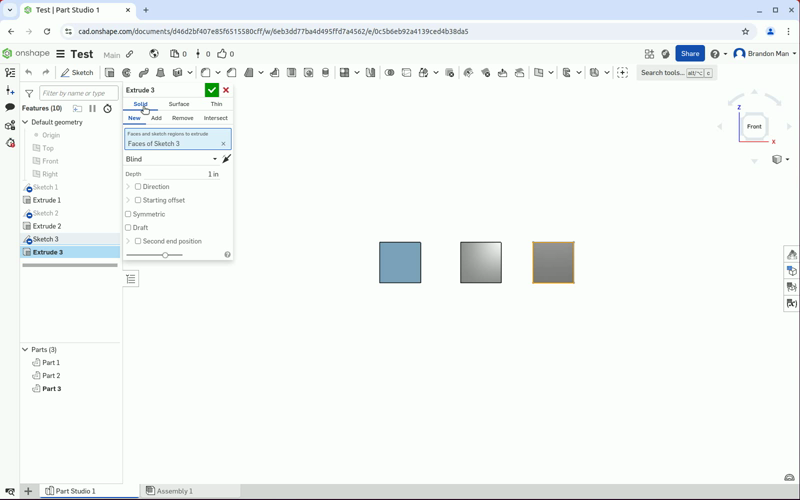
click(143, 106)
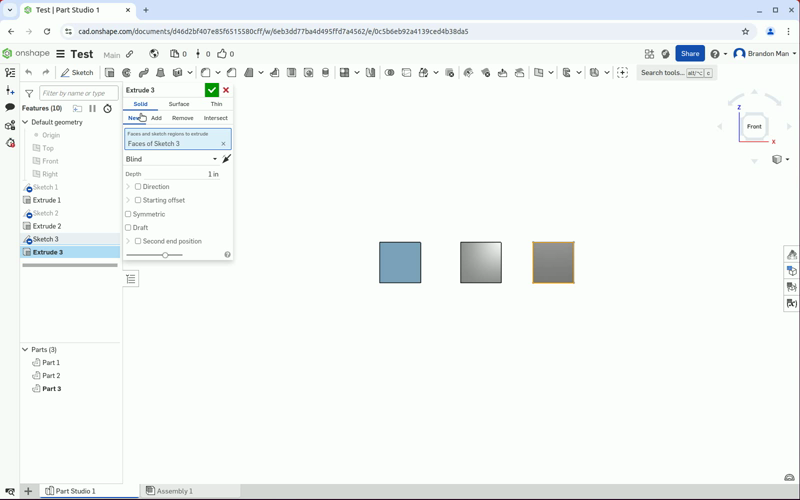
mouse_move(137, 120)
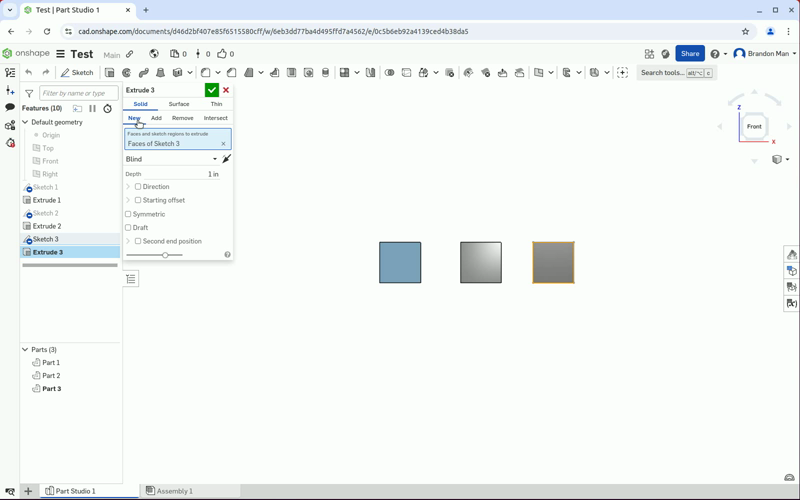
click(137, 120)
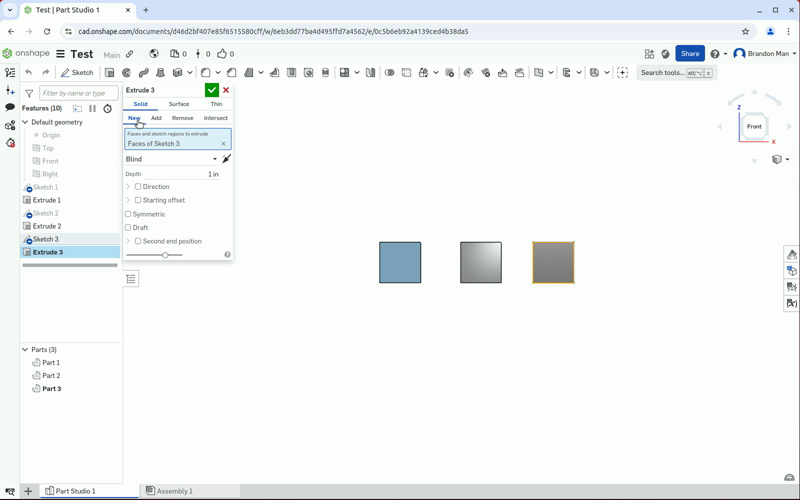
key(tab, 4)
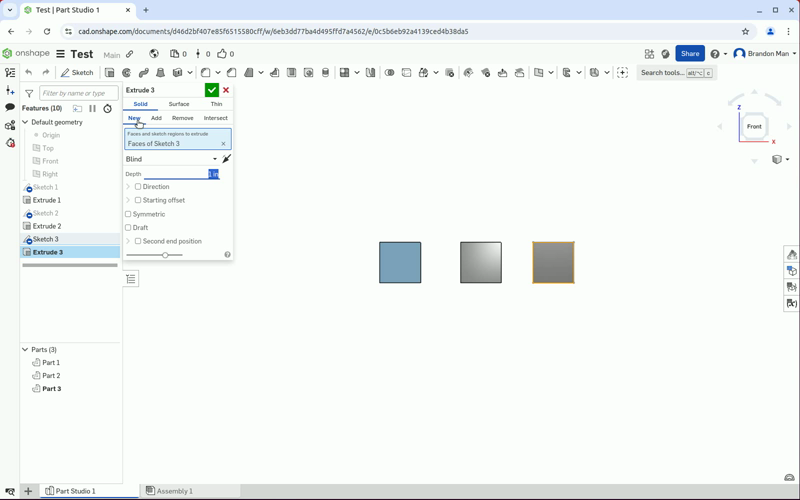
text(41.402)
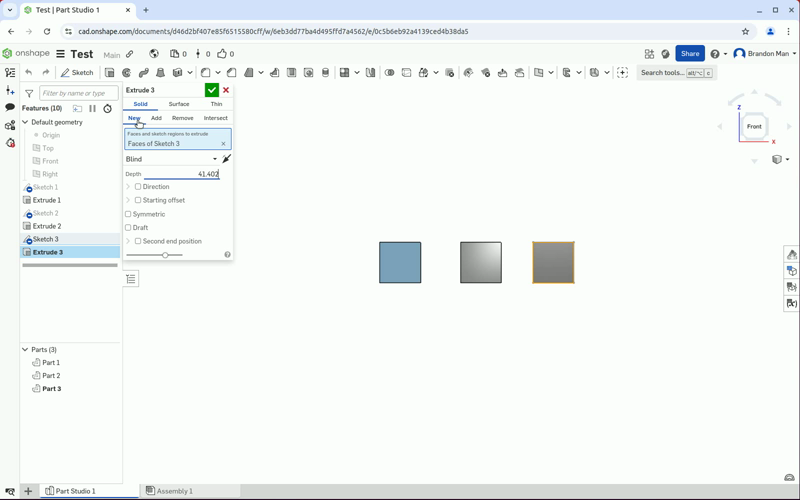
key(tab, 3)
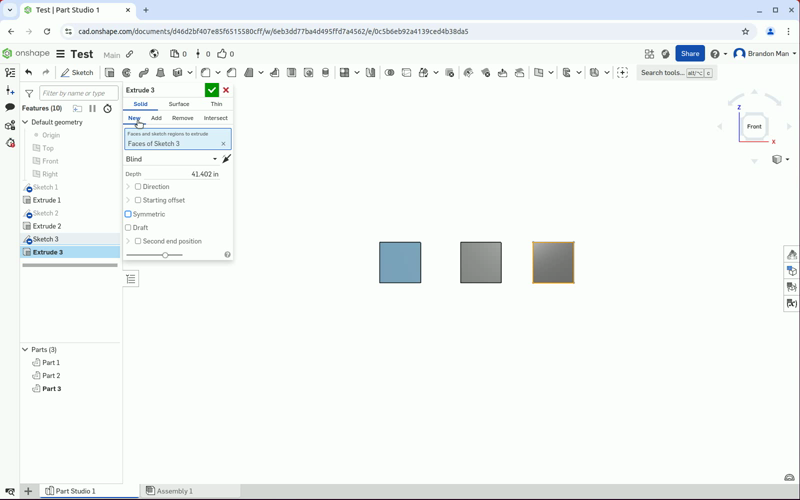
key(space)
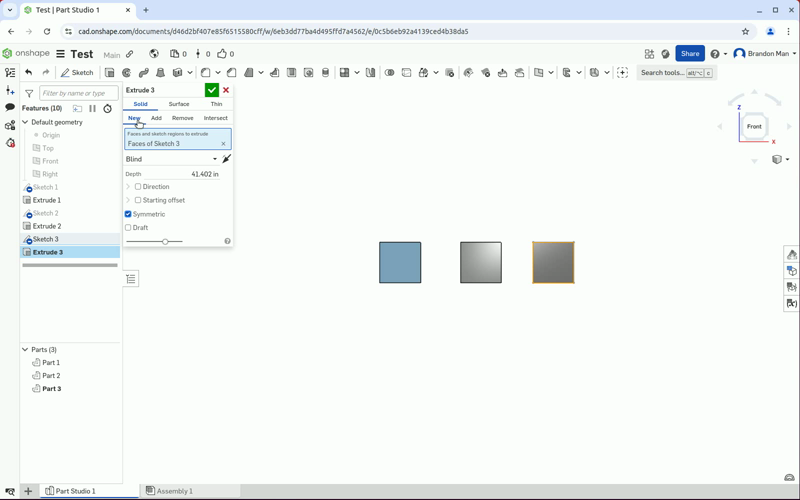
key(enter)
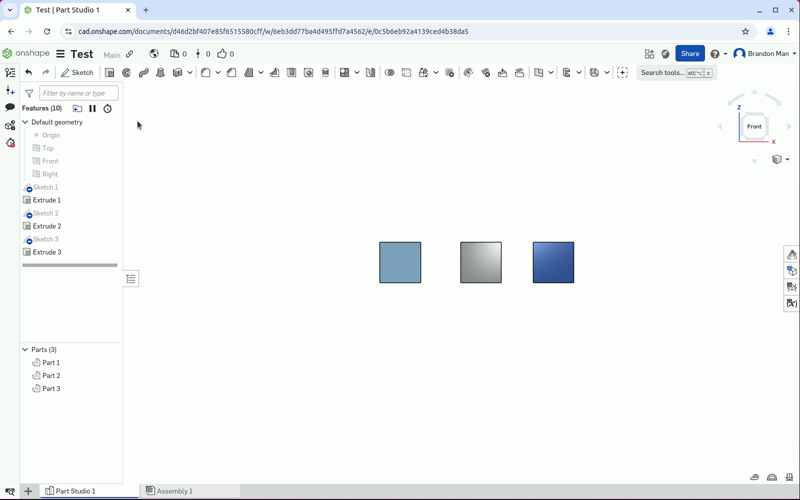
key(shift+h)
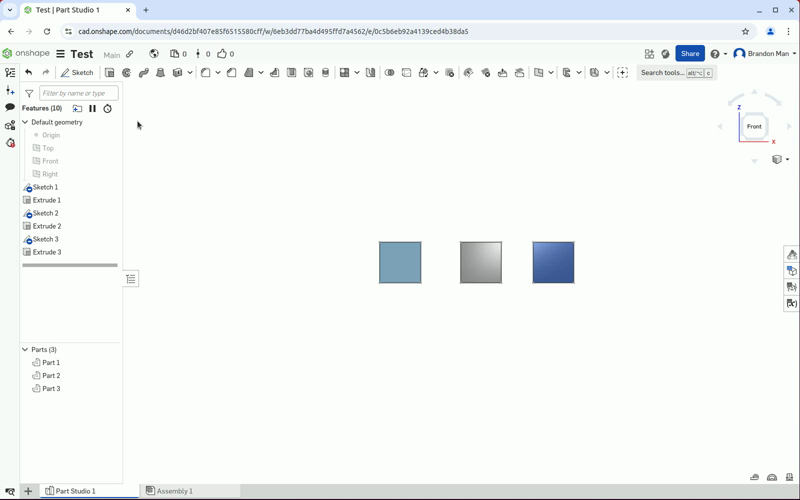
key(shift+h)
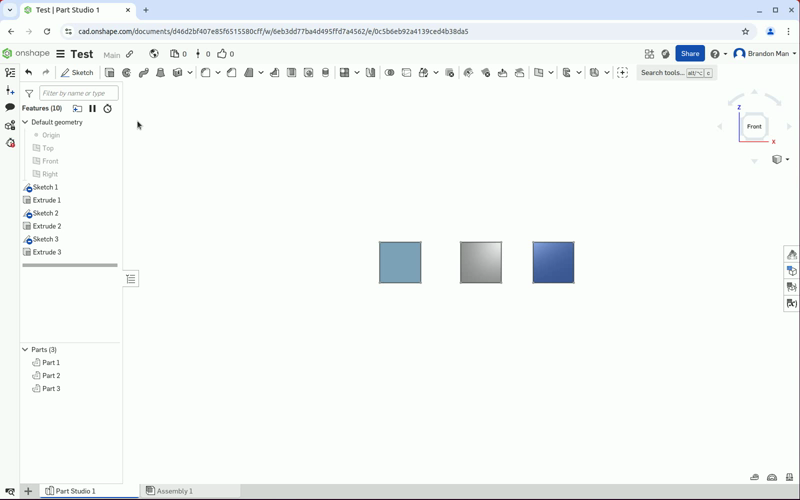
key(shift+7)
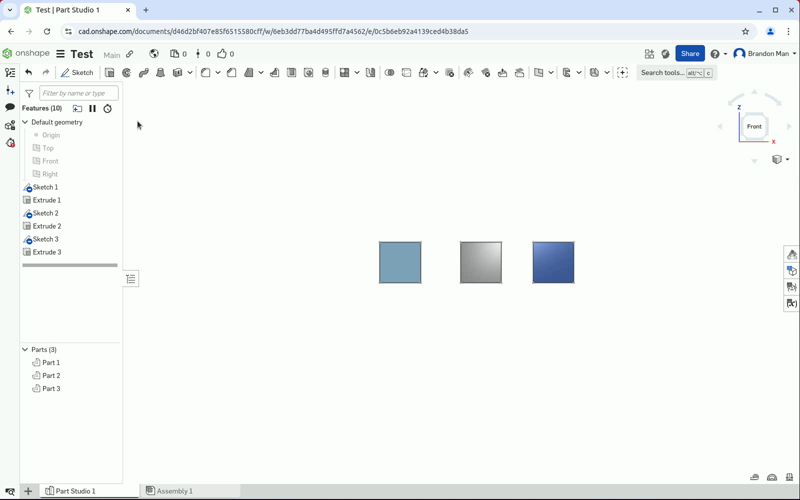
key(left, 2)
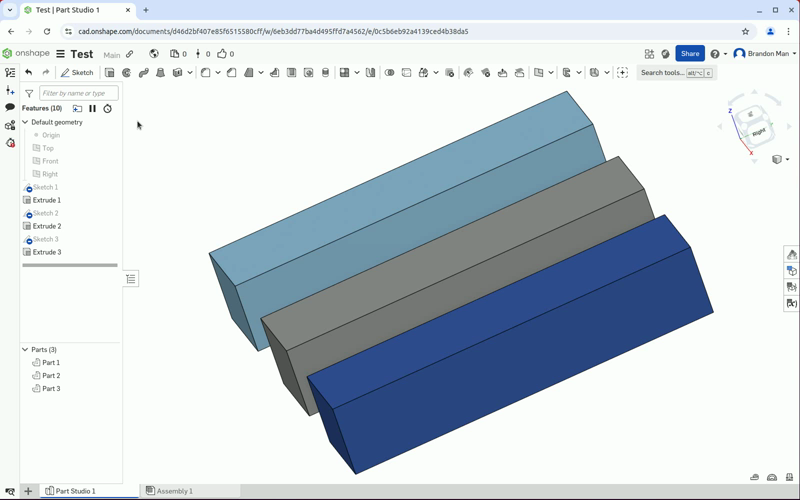
key(down, 2)
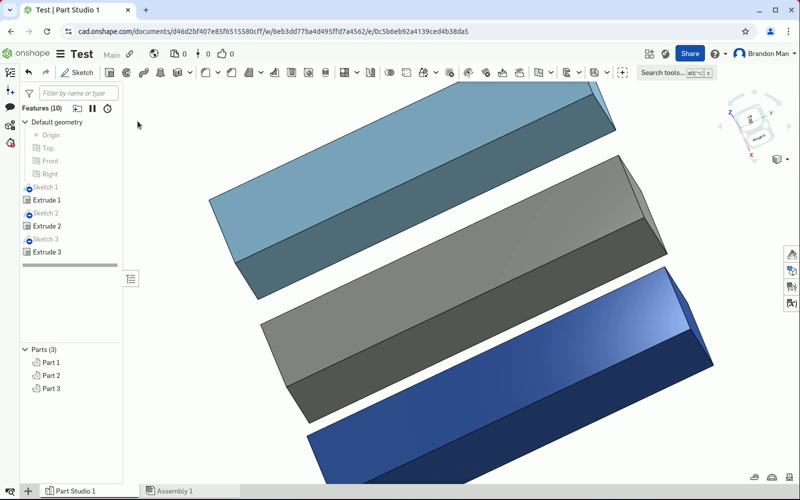
key(up, 2)
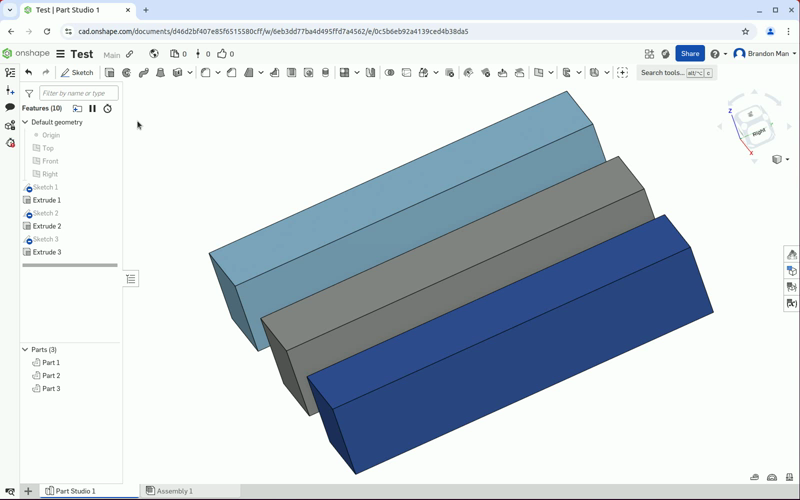
key(right, 2)
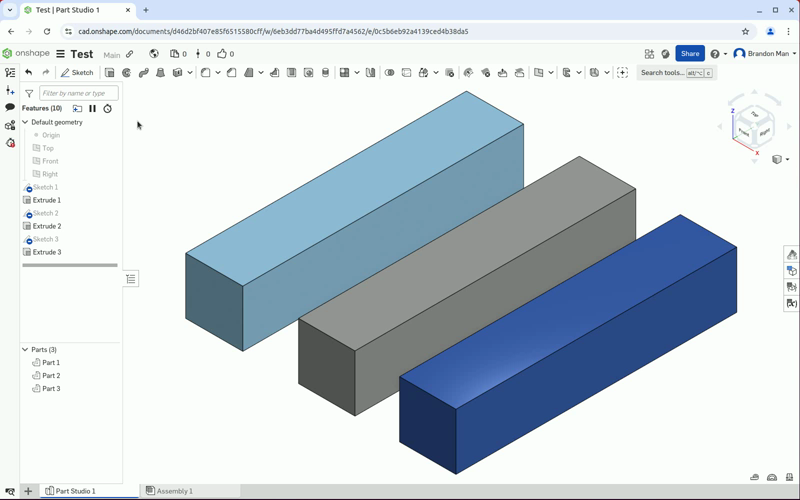
mouse_move(73, 189)
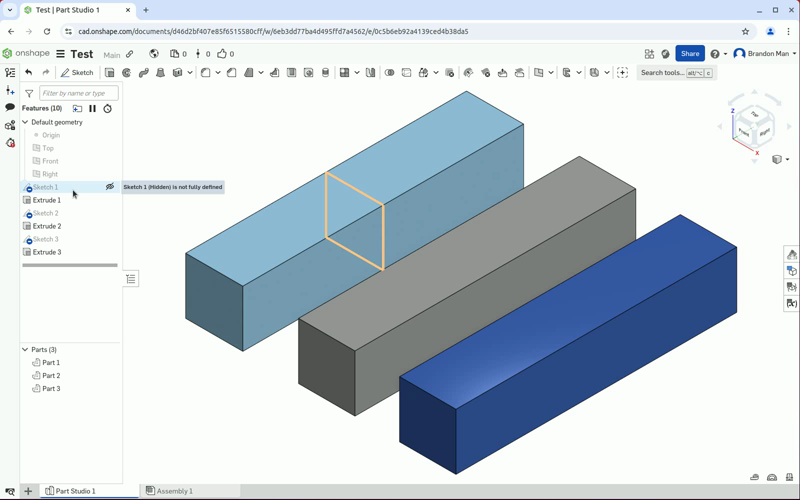
click(73, 189)